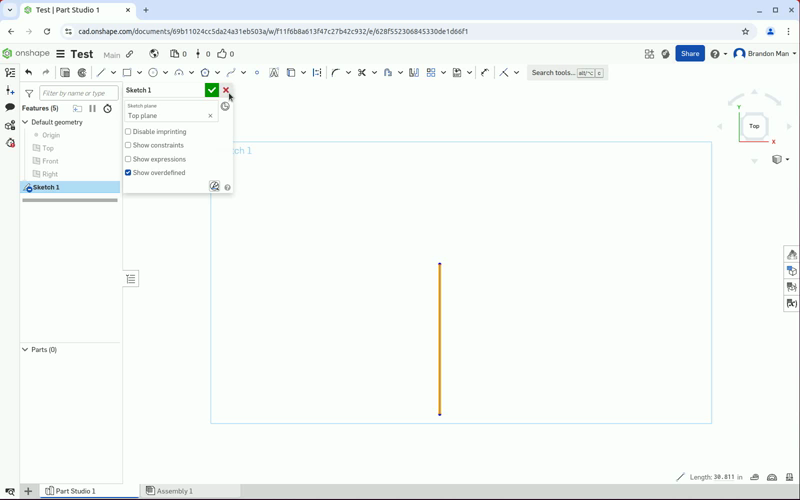
key(shift+h)
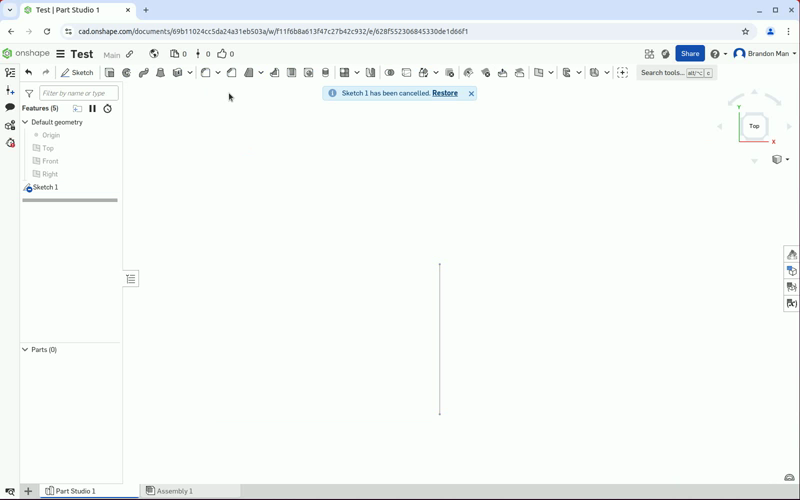
key(shift+s)
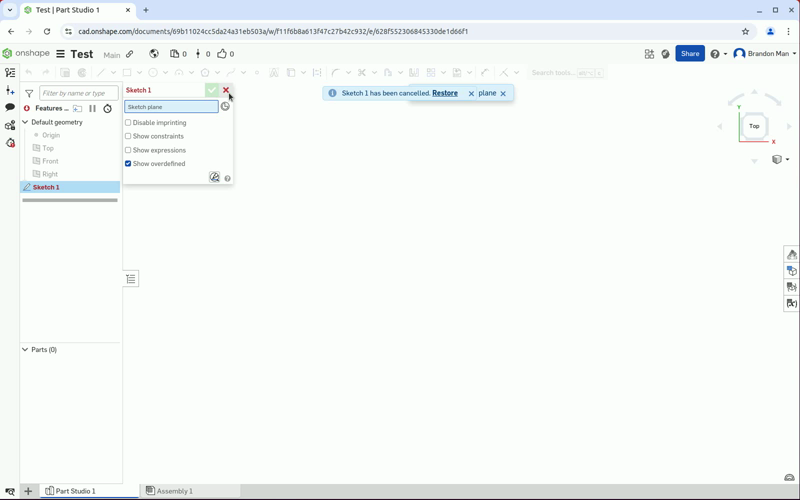
mouse_move(73, 150)
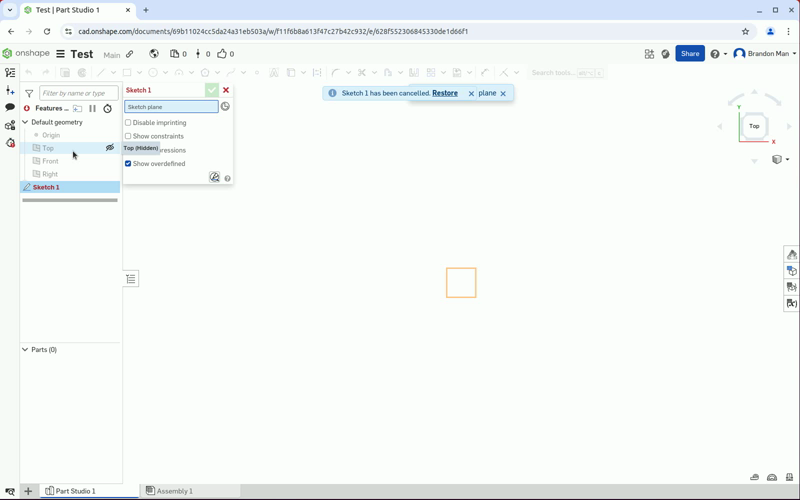
click(73, 150)
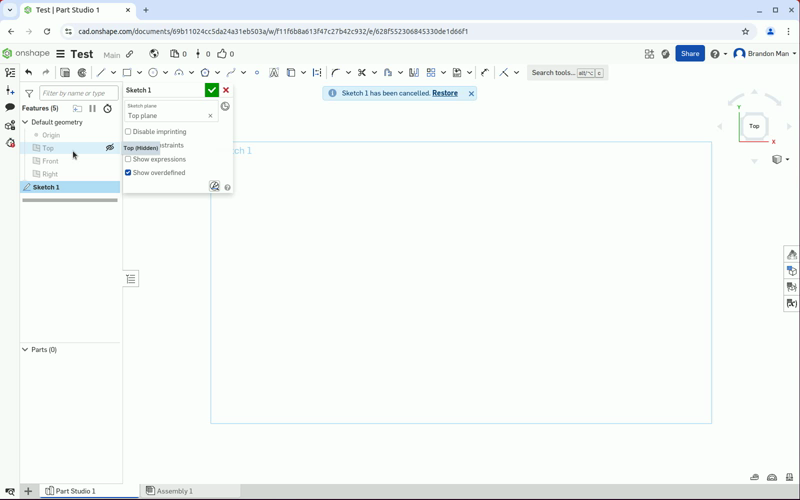
mouse_move(73, 352)
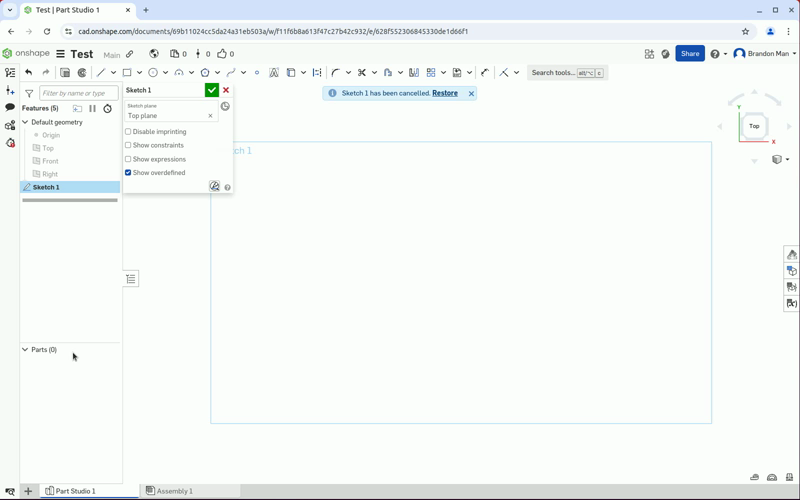
key(y)
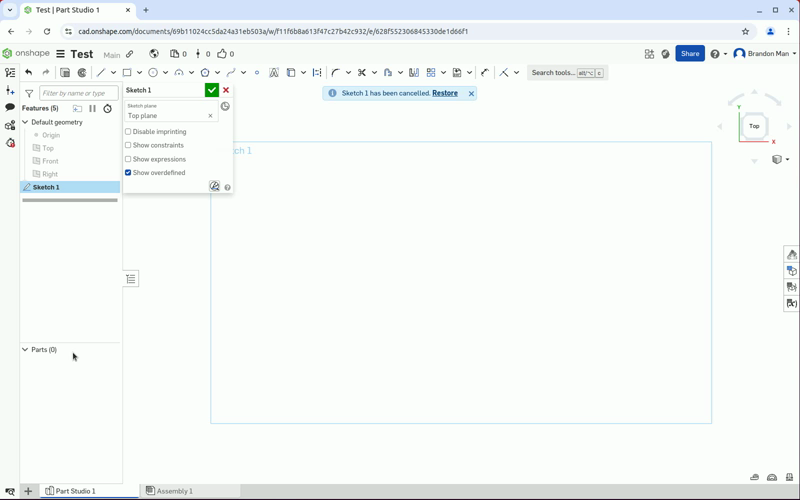
key(l)
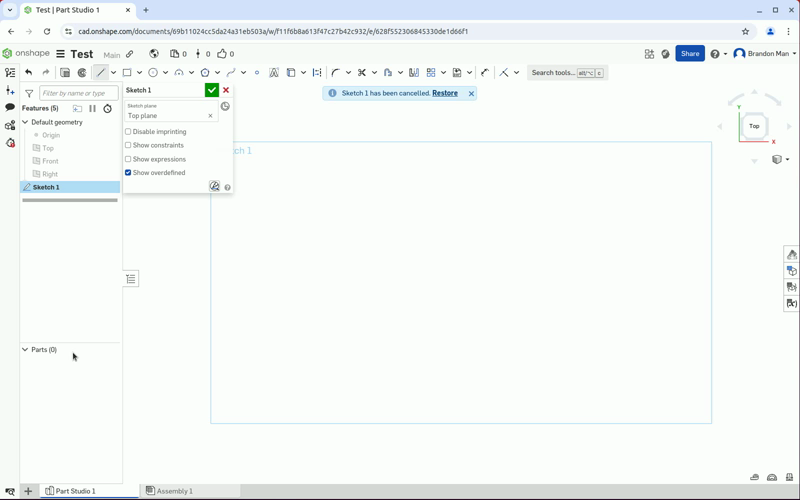
key_down(shift)
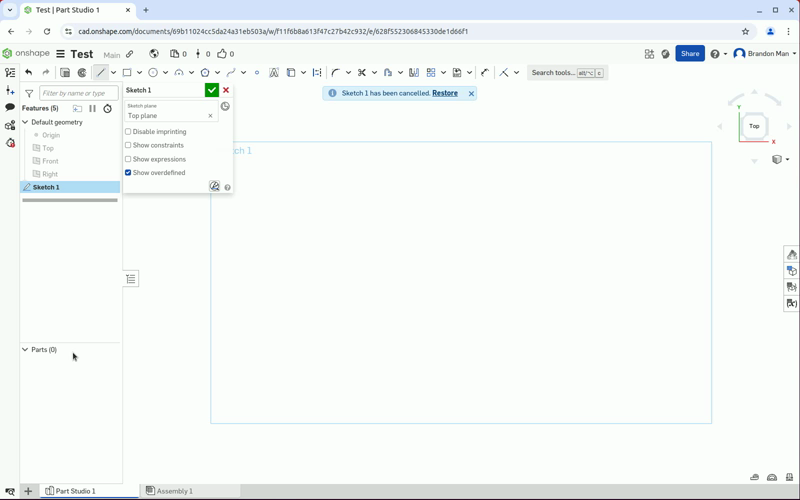
mouse_move(348, 326)
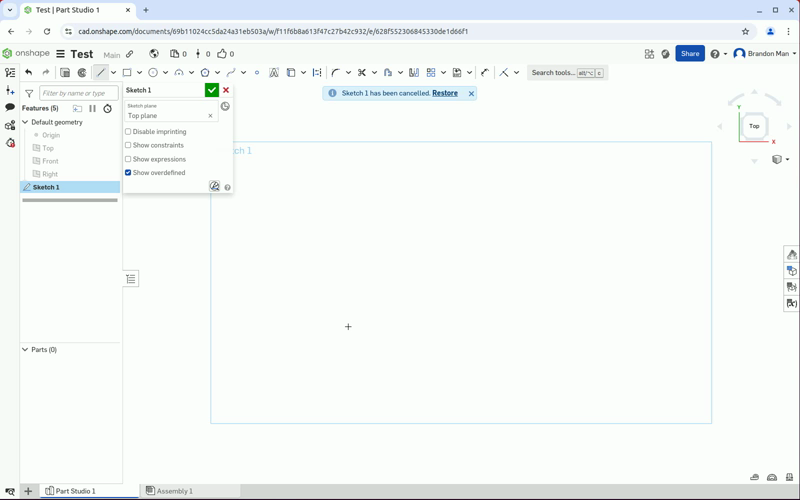
click(348, 326)
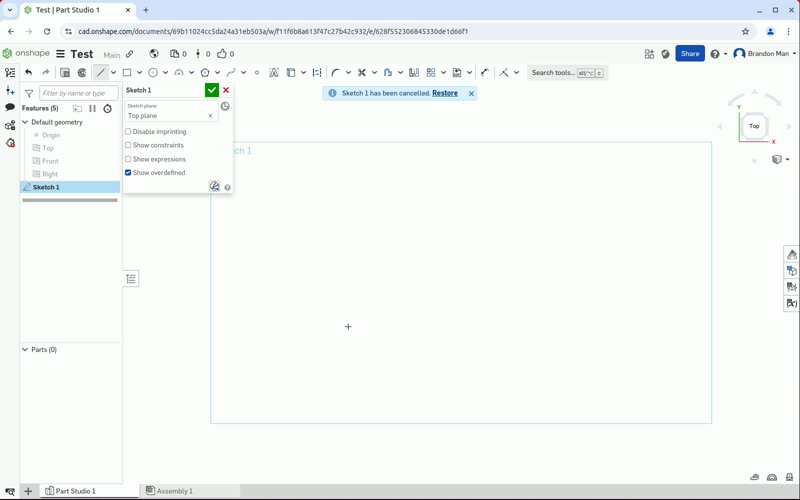
key_up(shift)
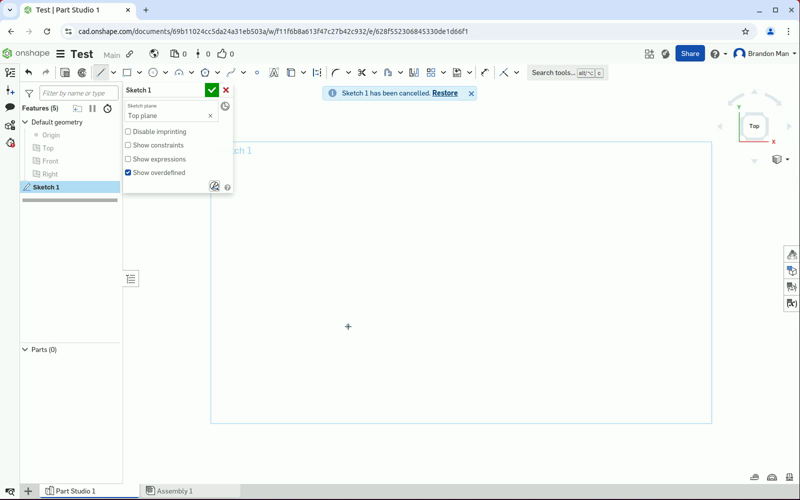
key_down(shift)
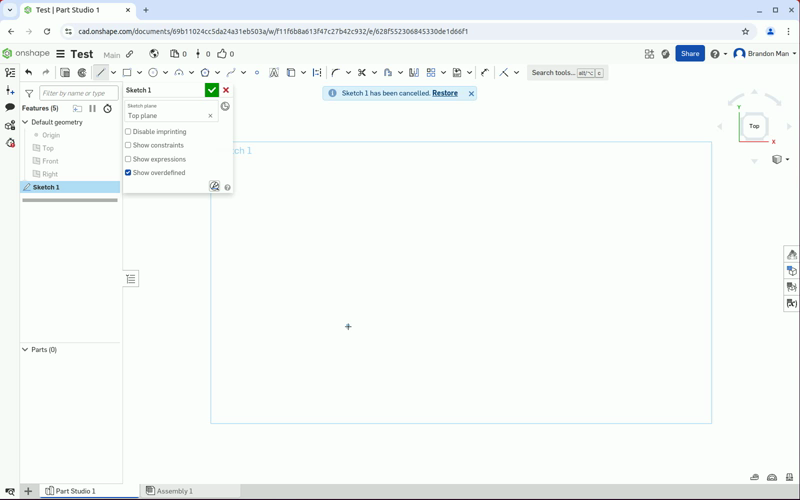
mouse_move(572, 326)
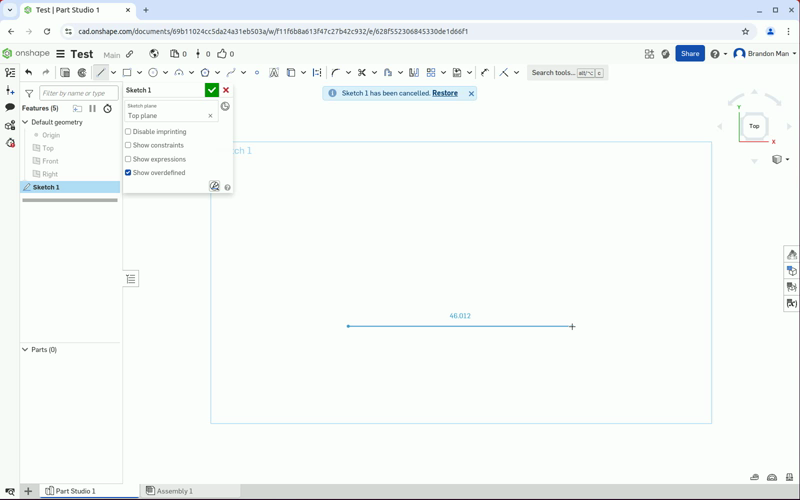
click(572, 326)
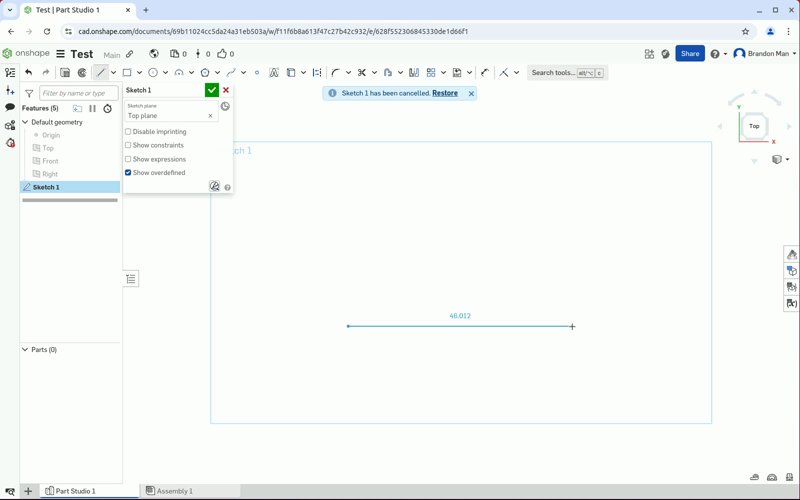
key_up(shift)
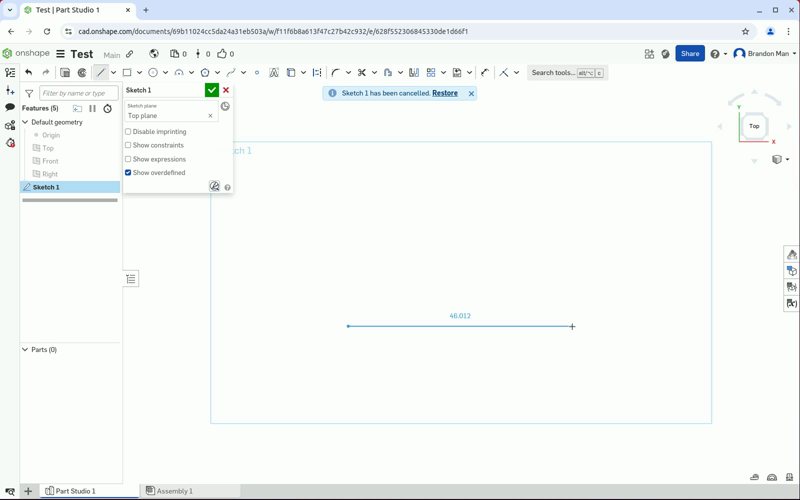
key_down(shift)
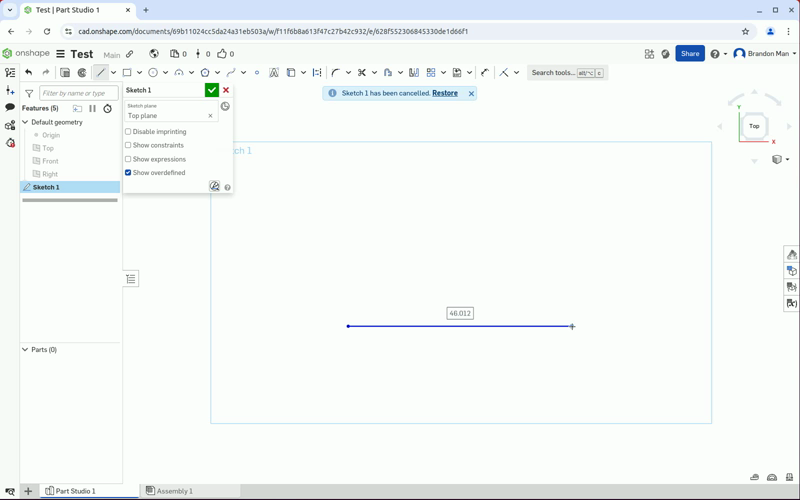
mouse_move(572, 241)
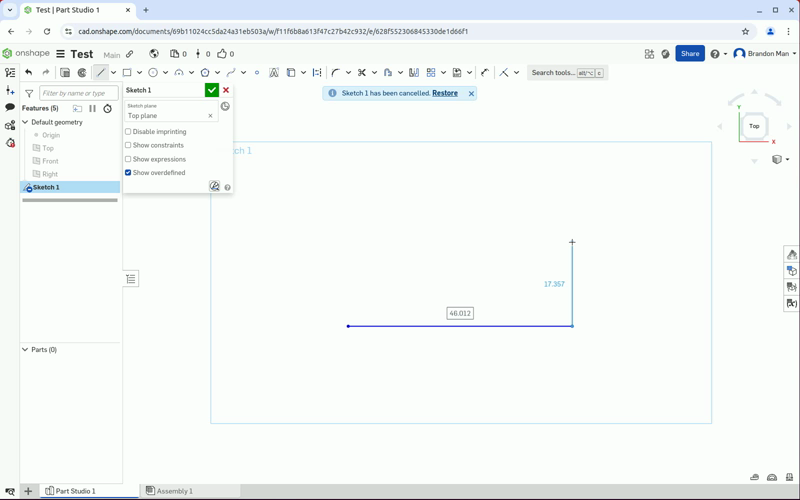
click(572, 241)
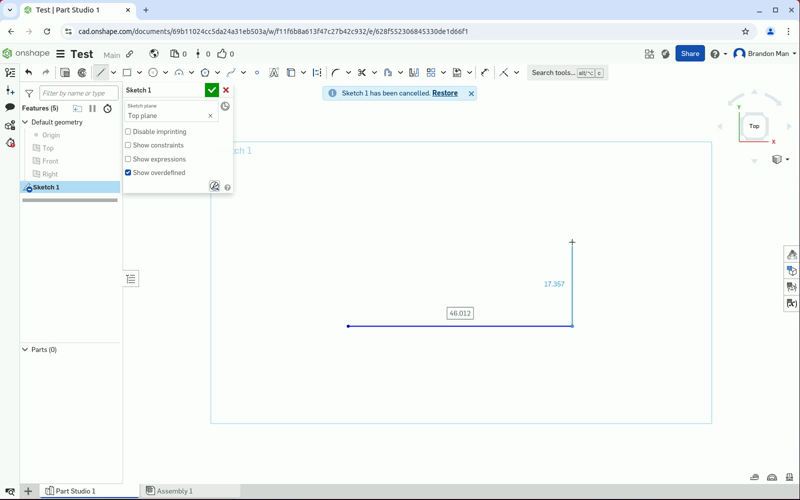
key_up(shift)
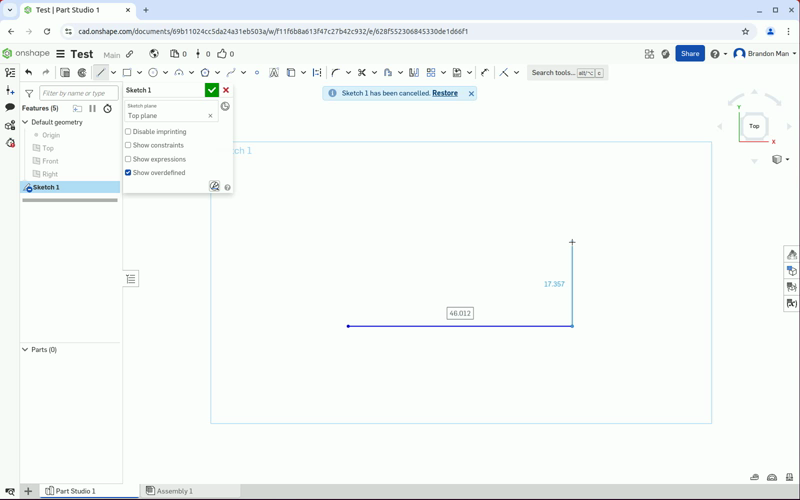
key_down(shift)
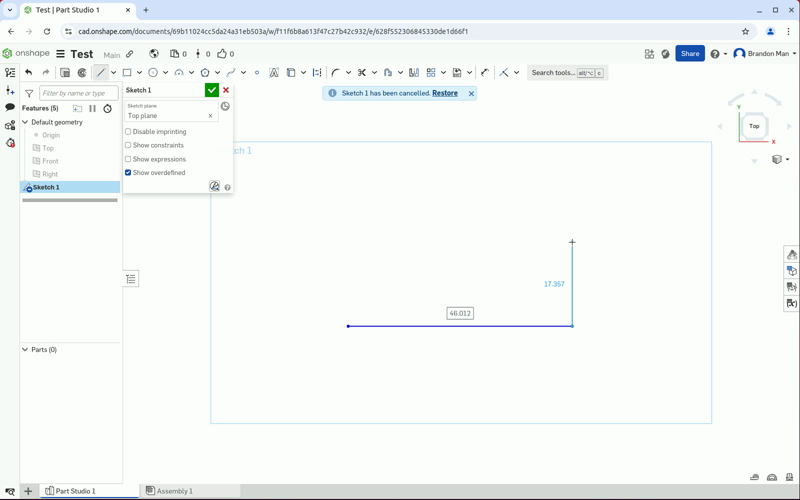
mouse_move(348, 241)
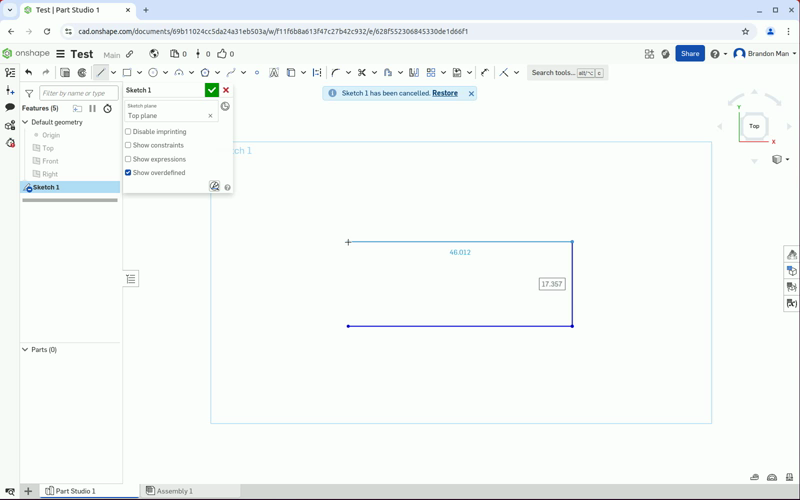
click(348, 241)
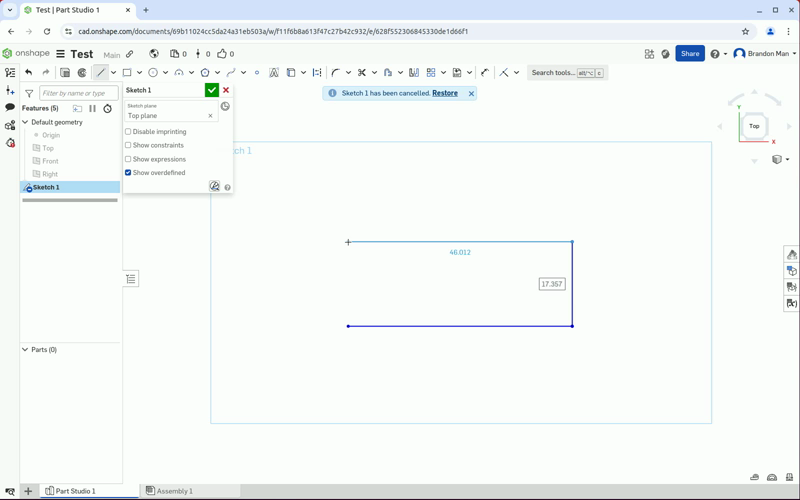
key_up(shift)
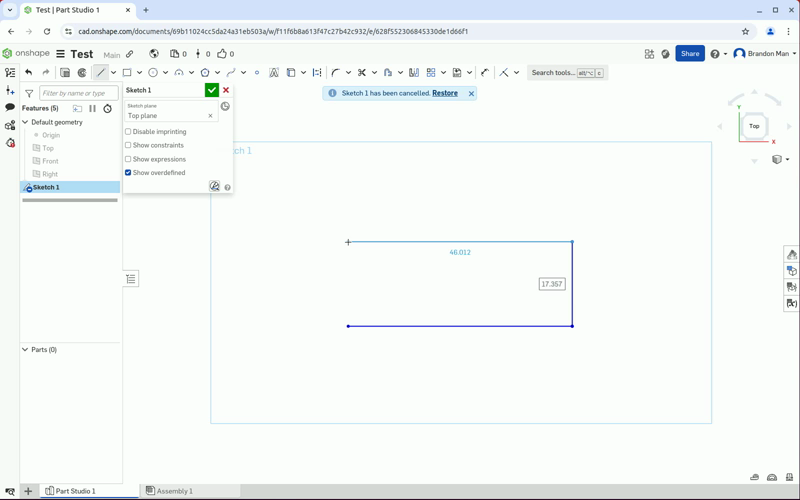
key_down(shift)
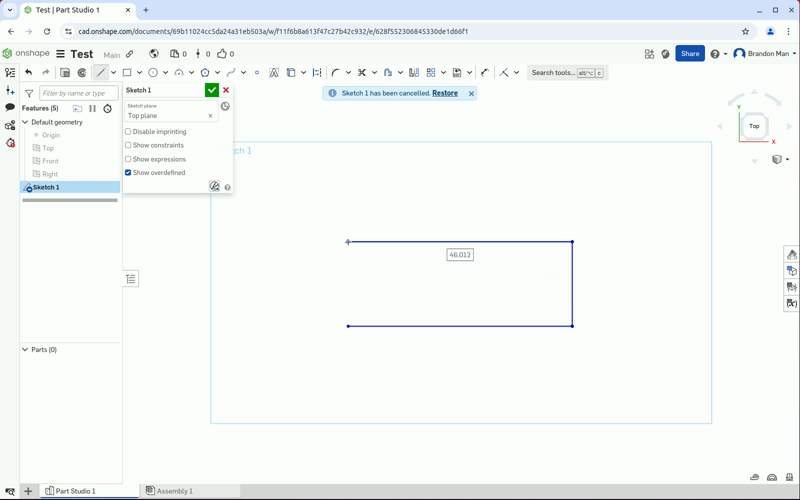
mouse_move(348, 326)
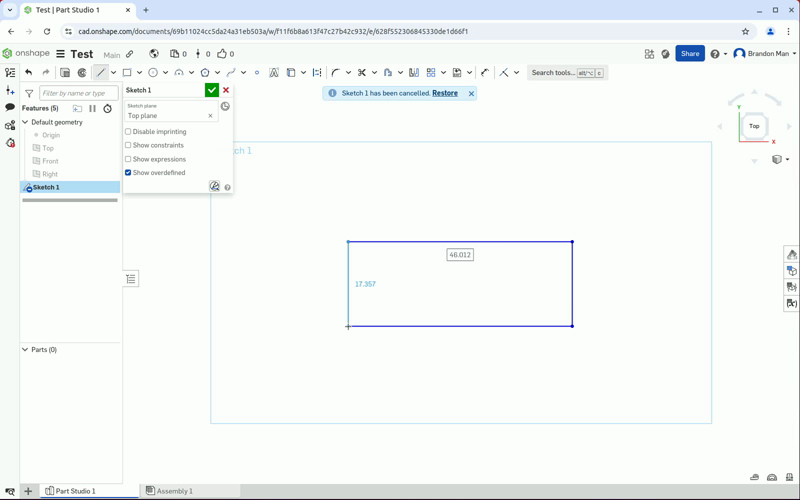
key_up(shift)
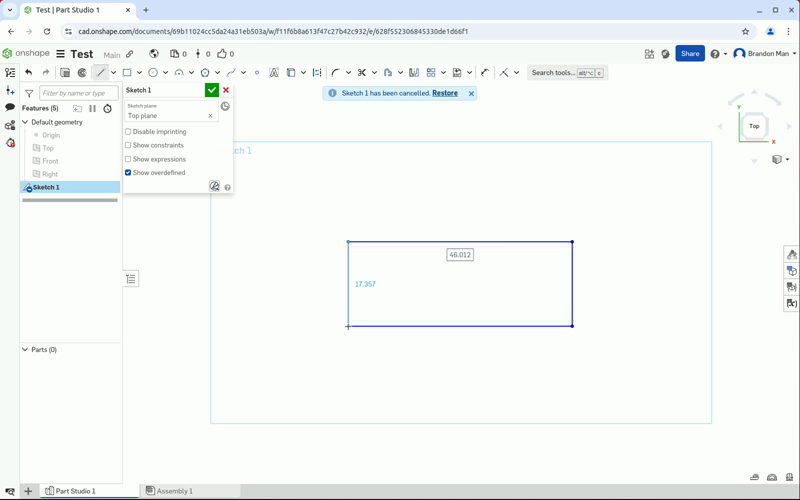
click(348, 326)
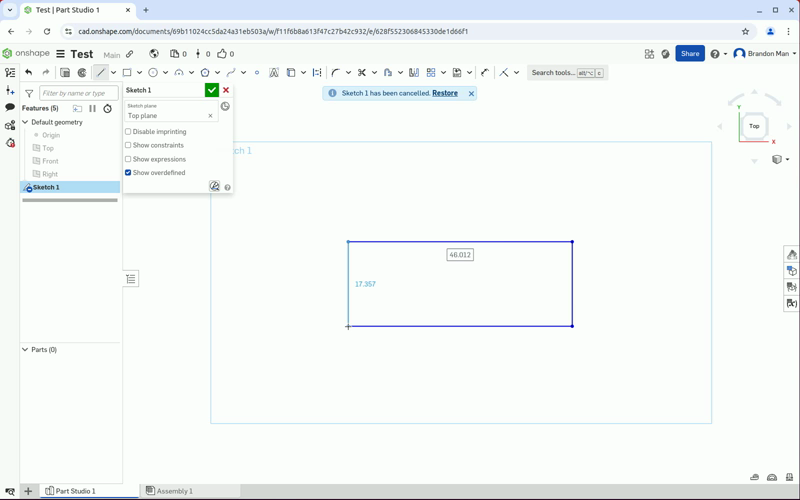
key(esc)
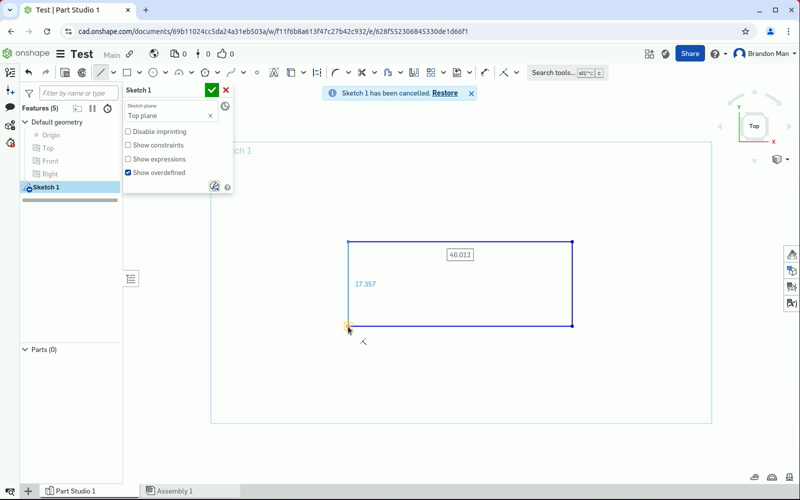
mouse_move(478, 270)
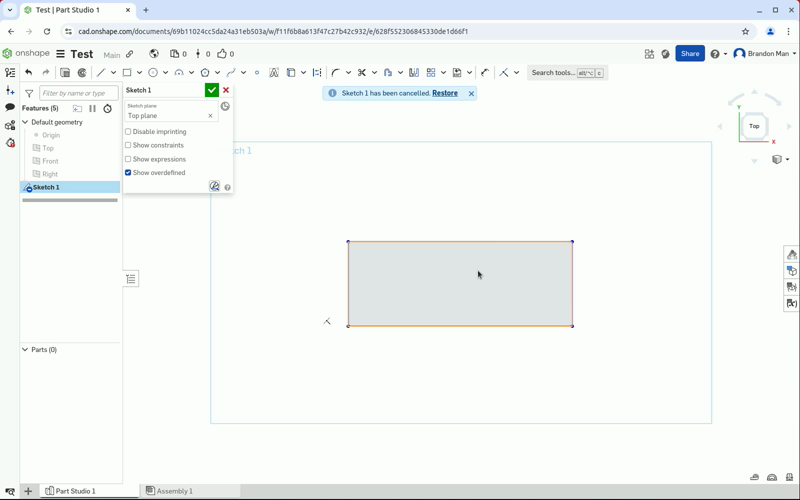
click(478, 270)
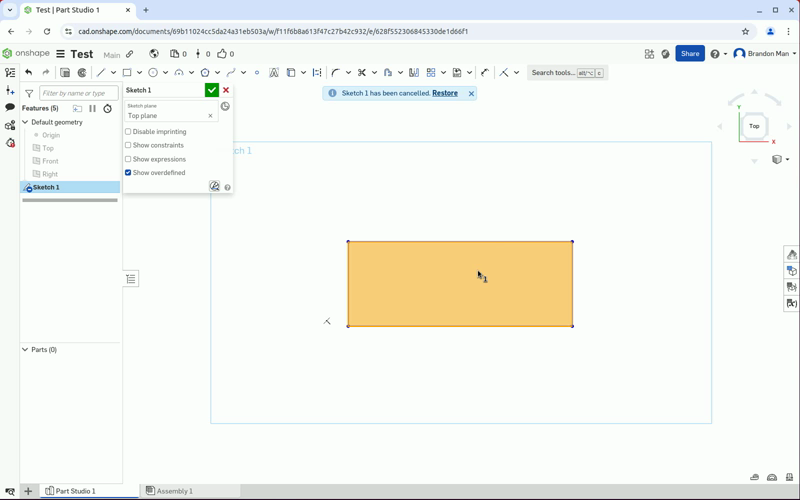
mouse_move(73, 352)
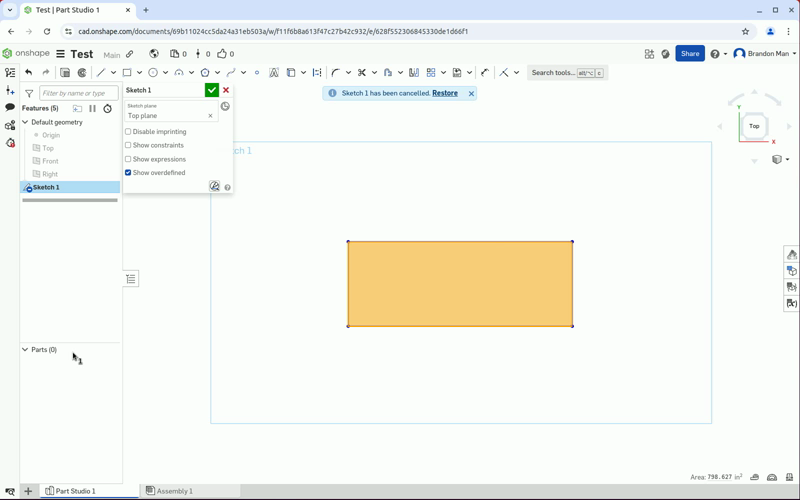
key(shift+y)
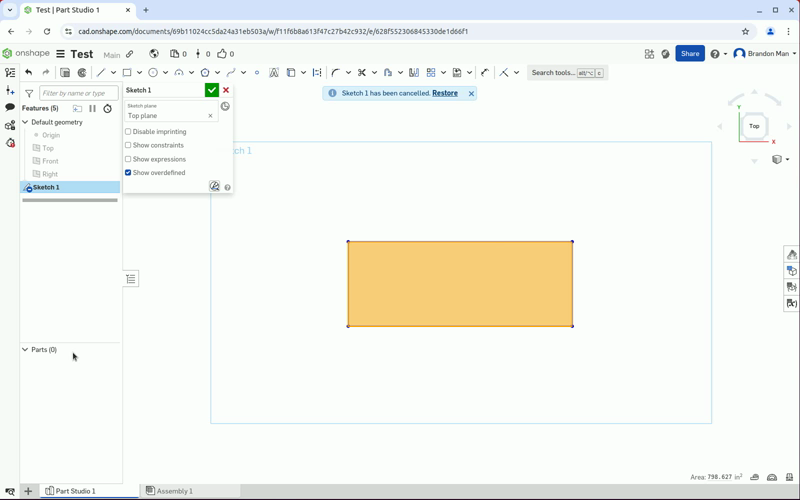
key(shift+e)
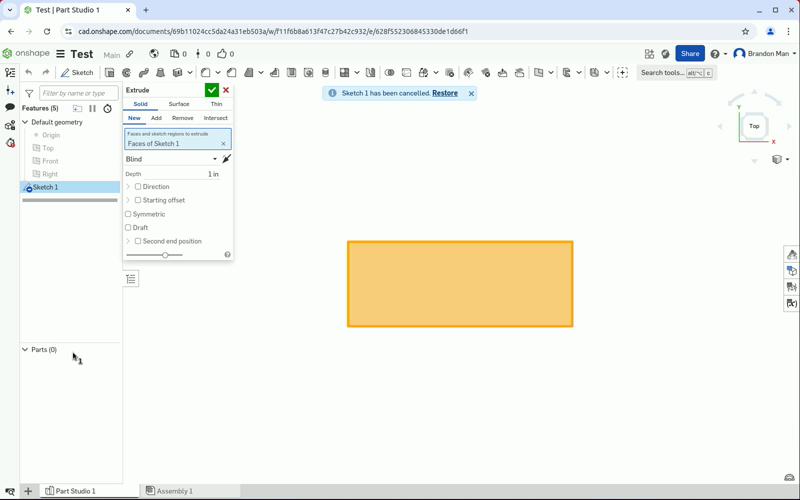
mouse_move(143, 106)
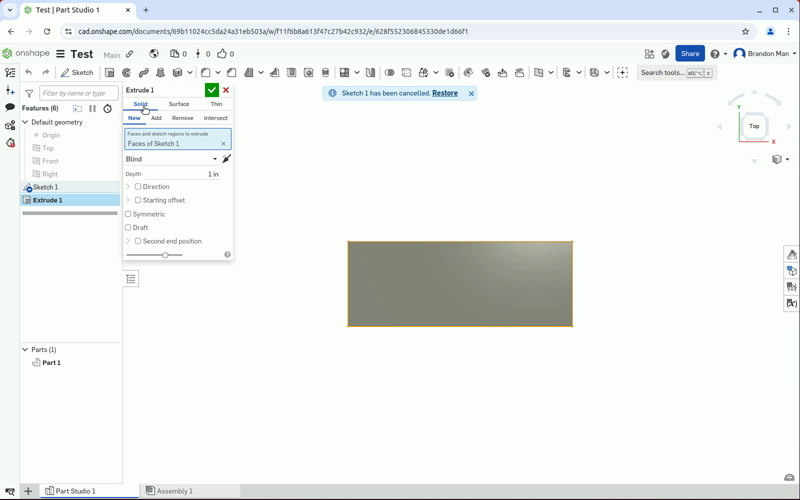
click(143, 106)
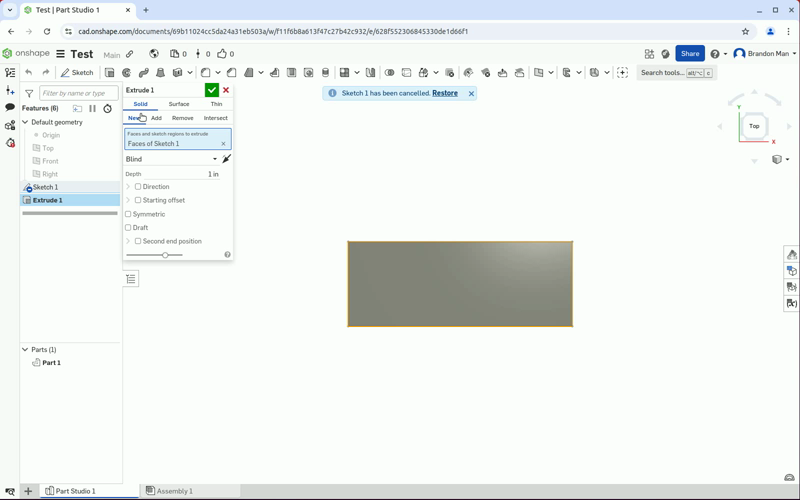
mouse_move(137, 120)
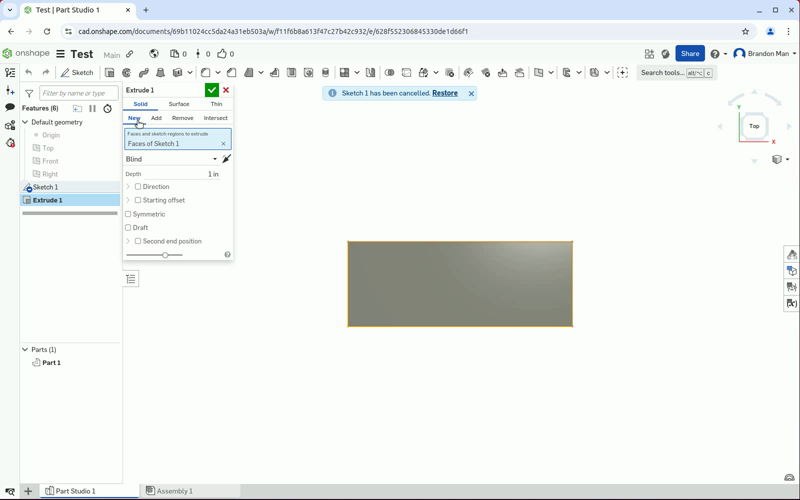
click(137, 120)
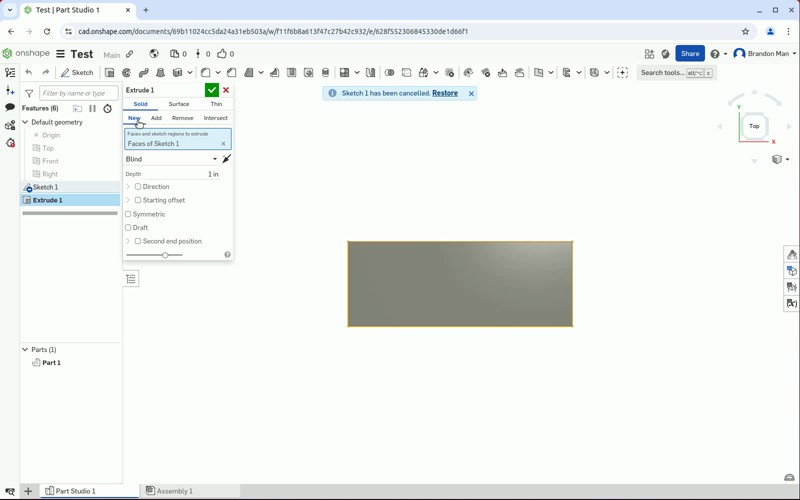
key(tab, 4)
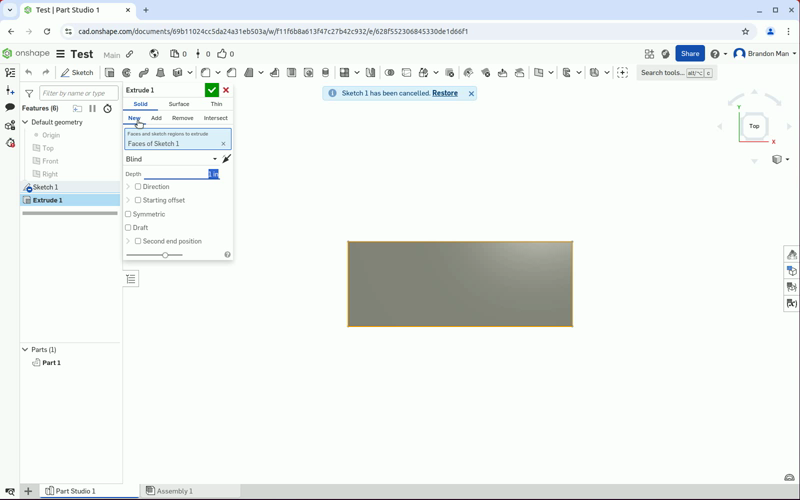
text(0.963)
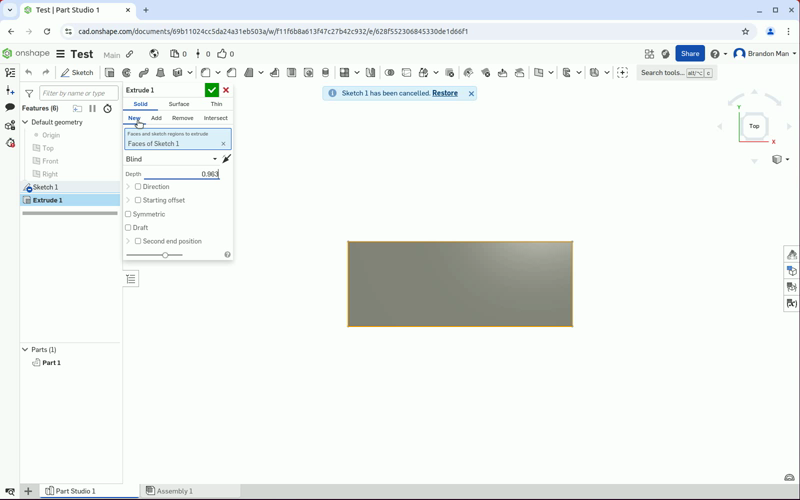
key(enter)
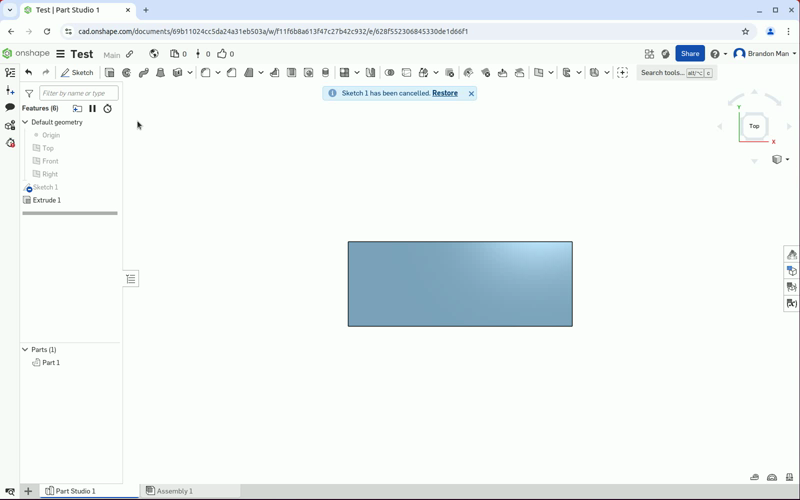
key(shift+h)
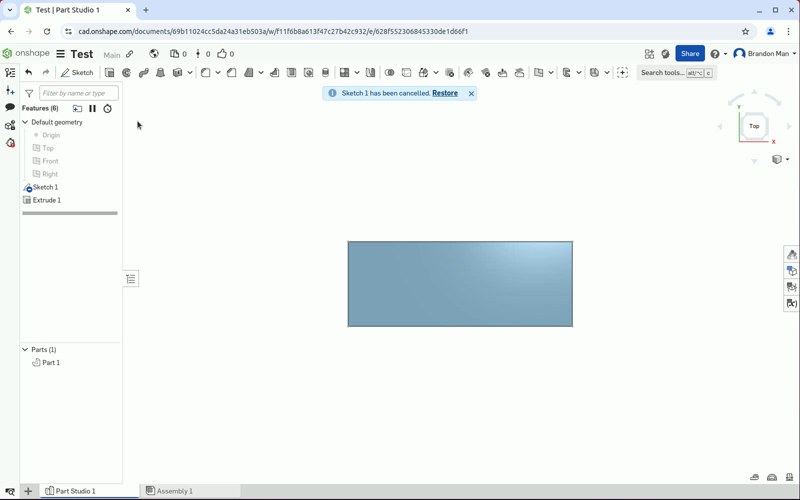
key(shift+h)
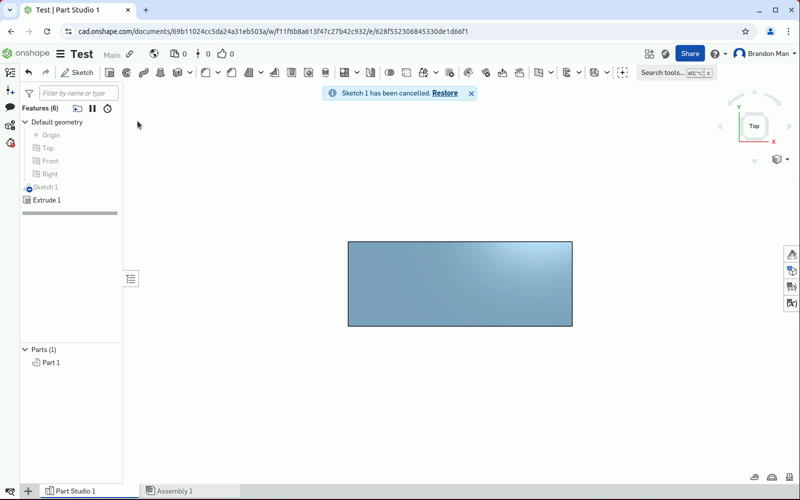
mouse_move(73, 189)
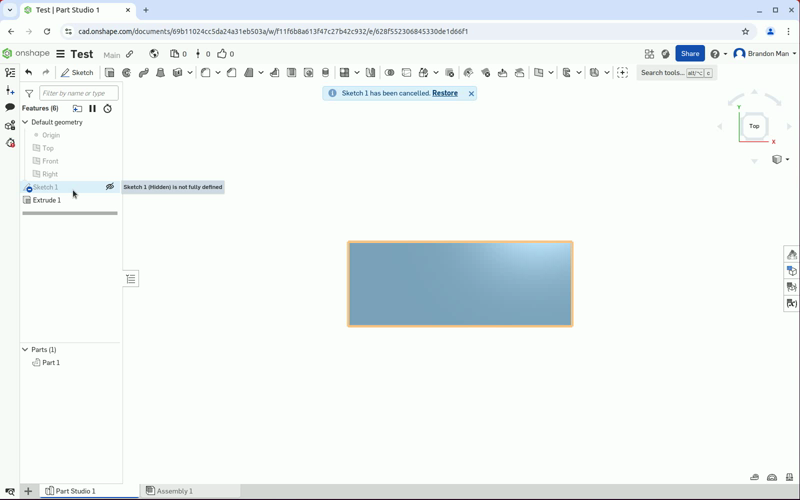
click(73, 189)
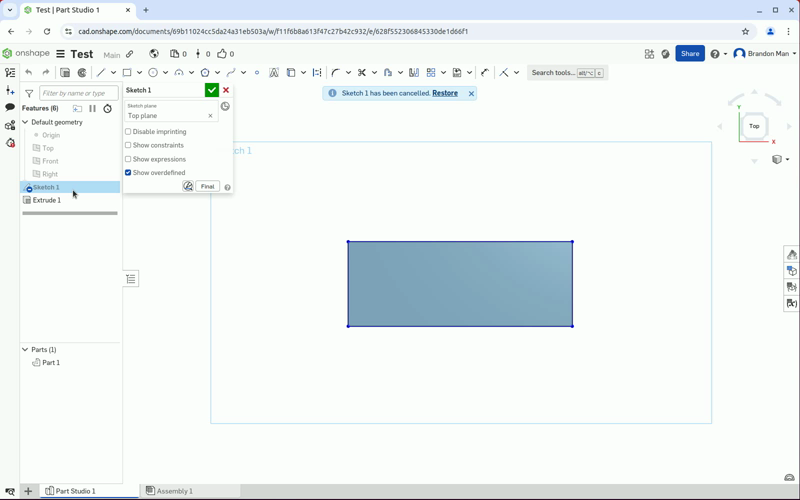
mouse_move(229, 92)
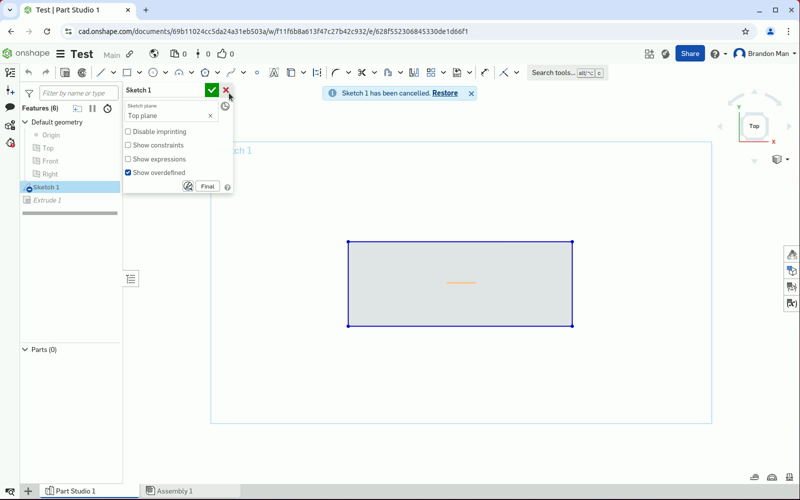
click(229, 92)
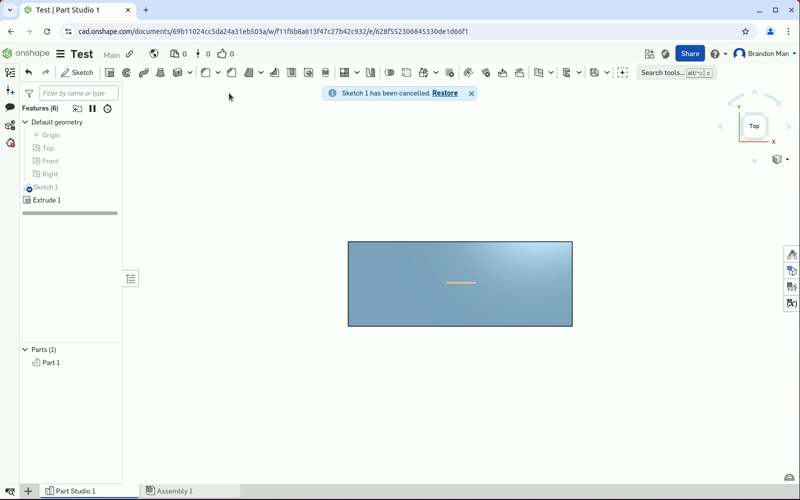
mouse_move(541, 75)
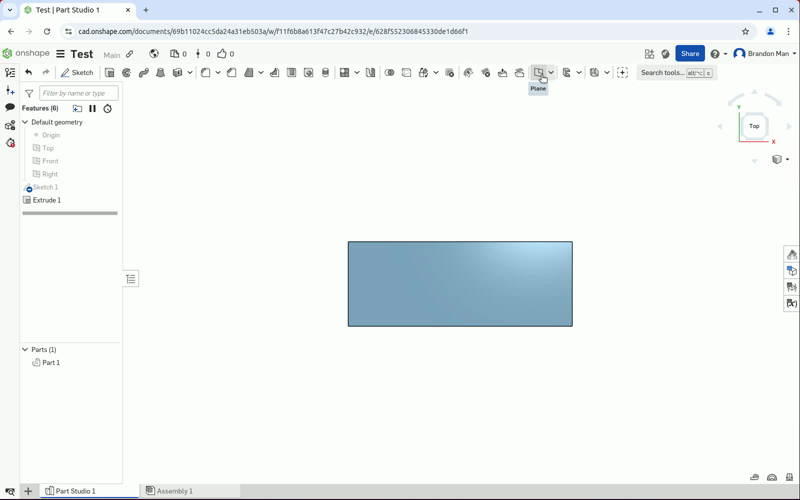
click(541, 75)
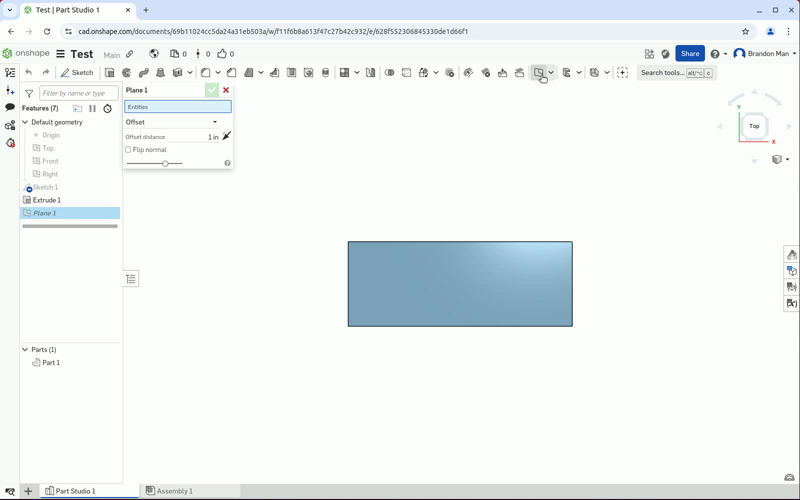
mouse_move(73, 150)
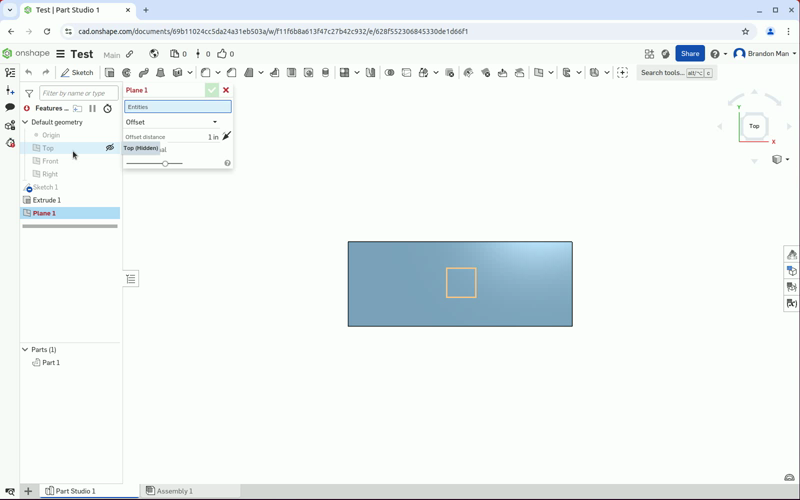
click(73, 150)
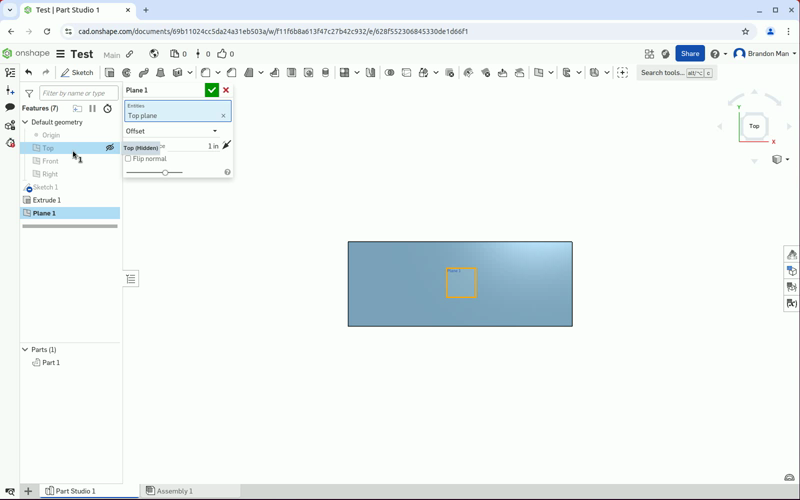
key(tab, 2)
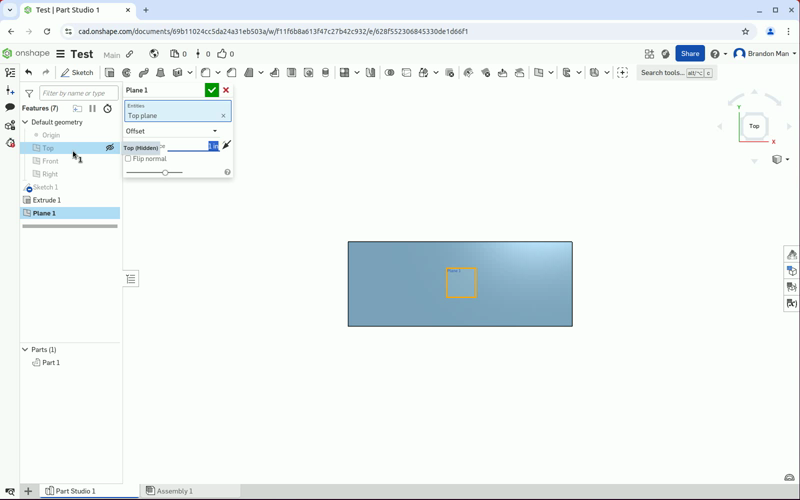
text(0.955)
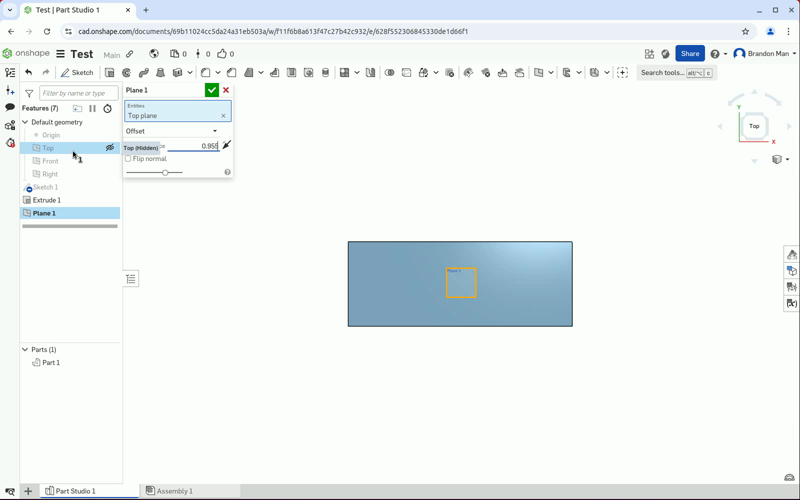
key(enter, 2)
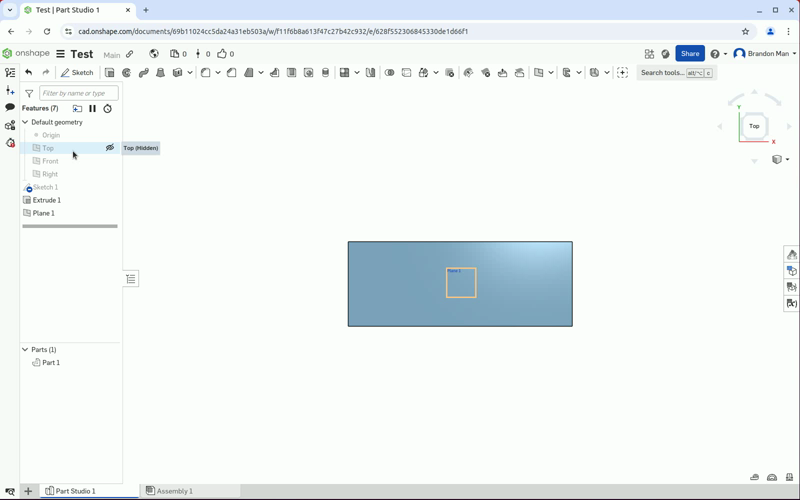
key(shift+s)
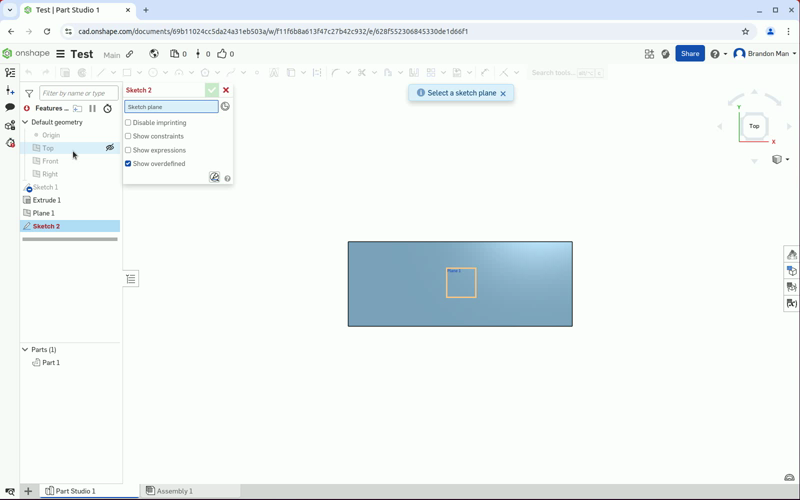
mouse_move(73, 215)
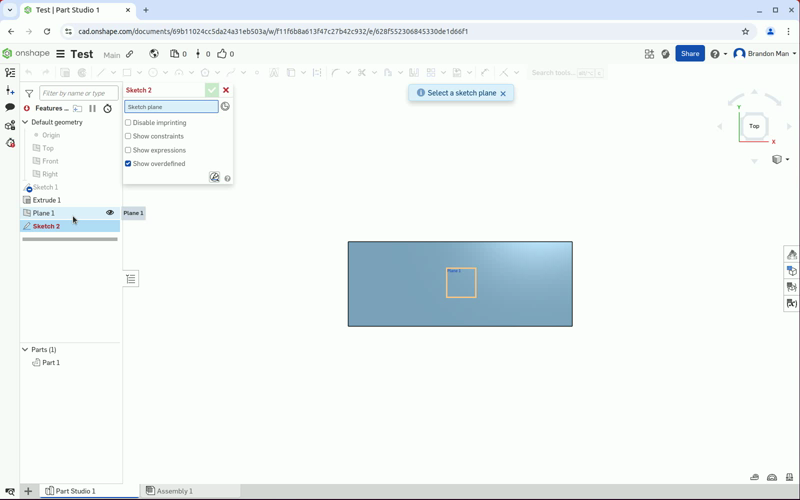
click(73, 215)
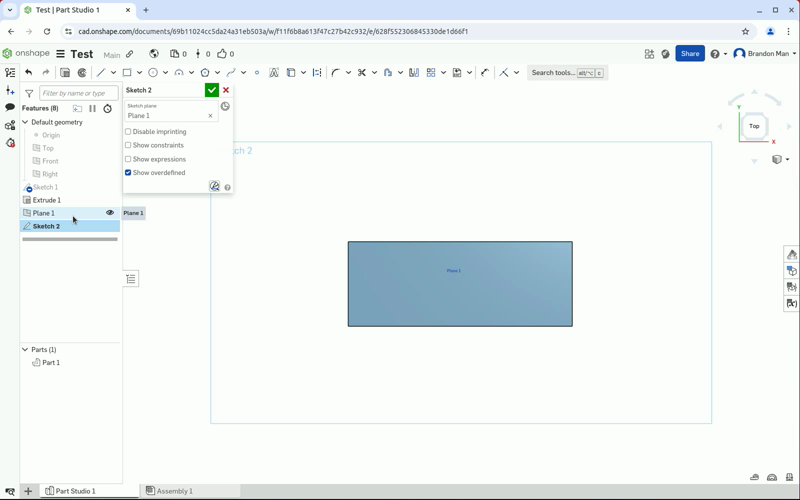
mouse_move(73, 352)
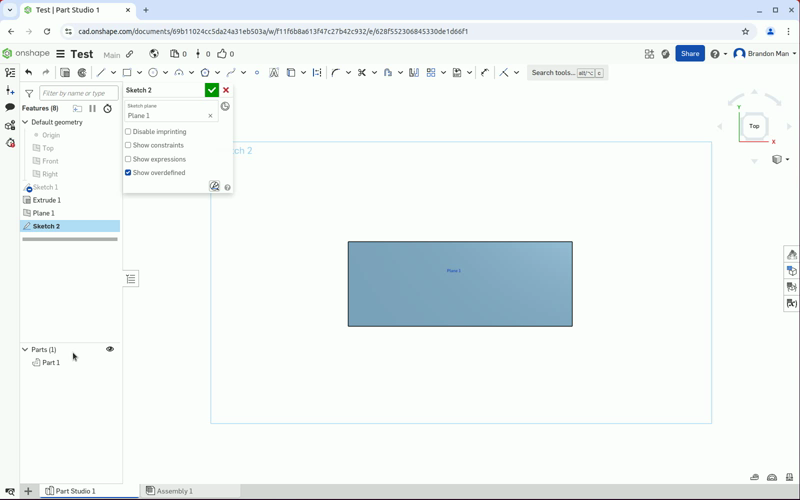
key(y)
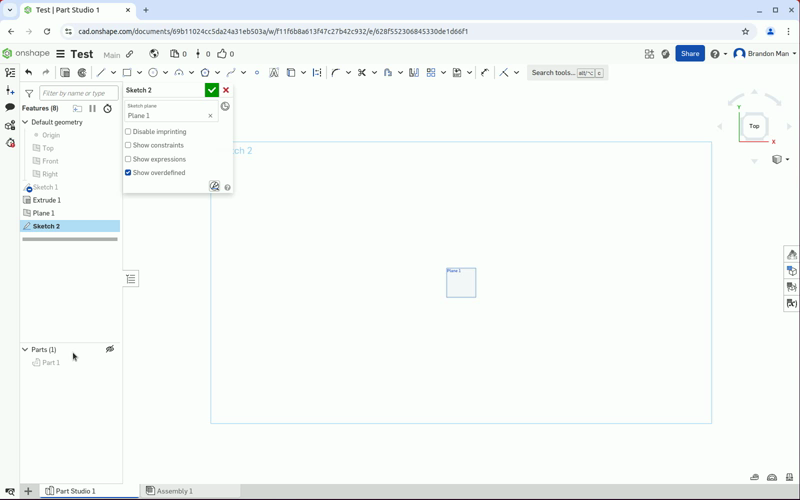
key(l)
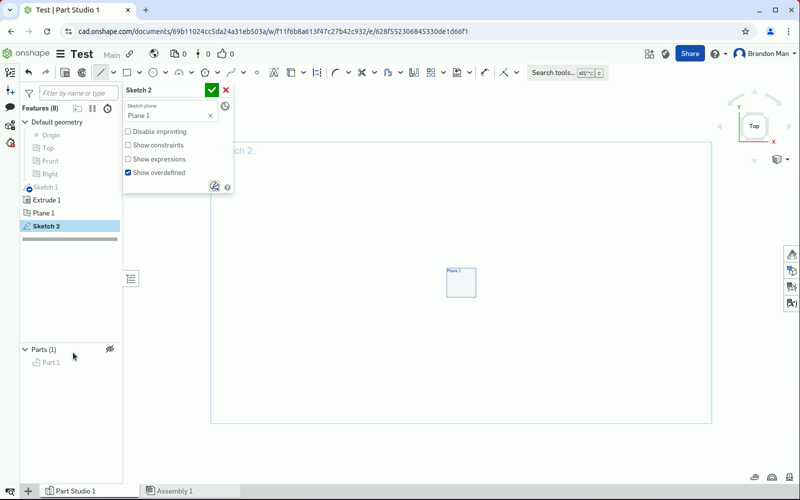
key_down(shift)
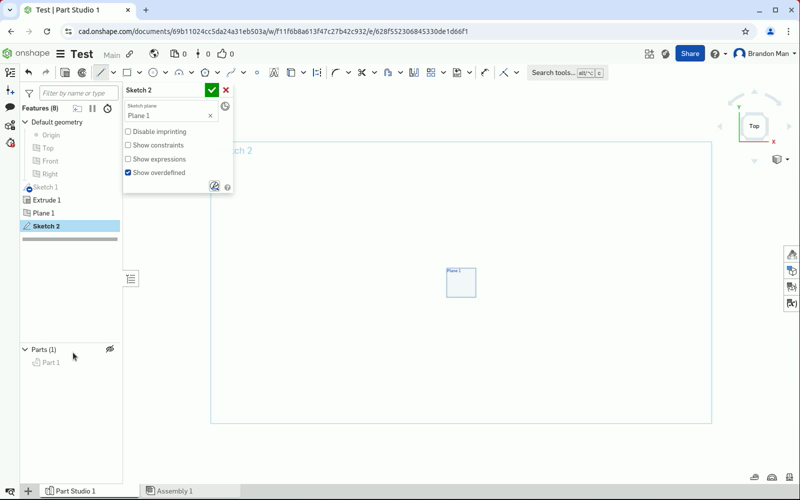
mouse_move(525, 326)
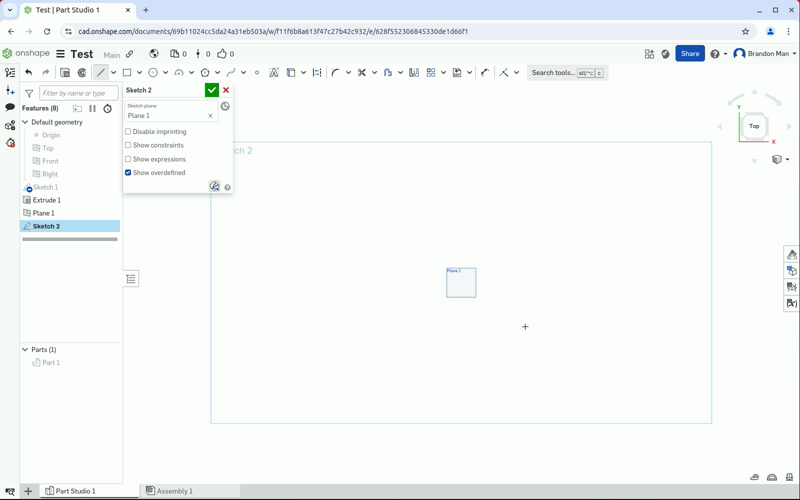
click(525, 326)
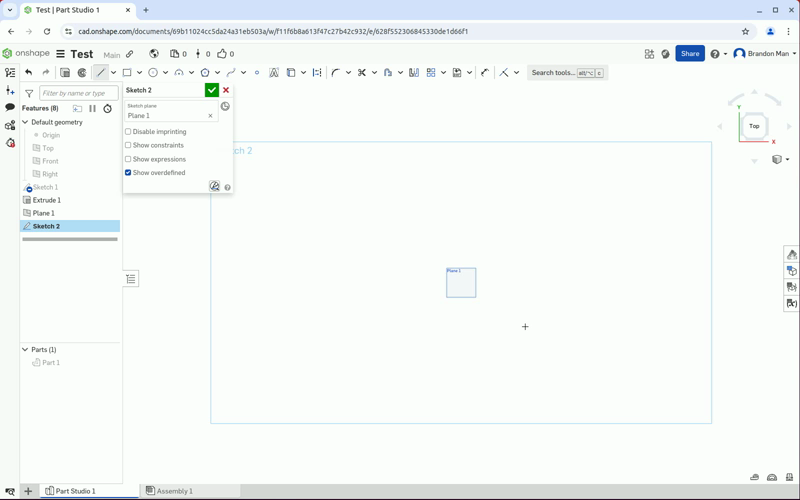
key_up(shift)
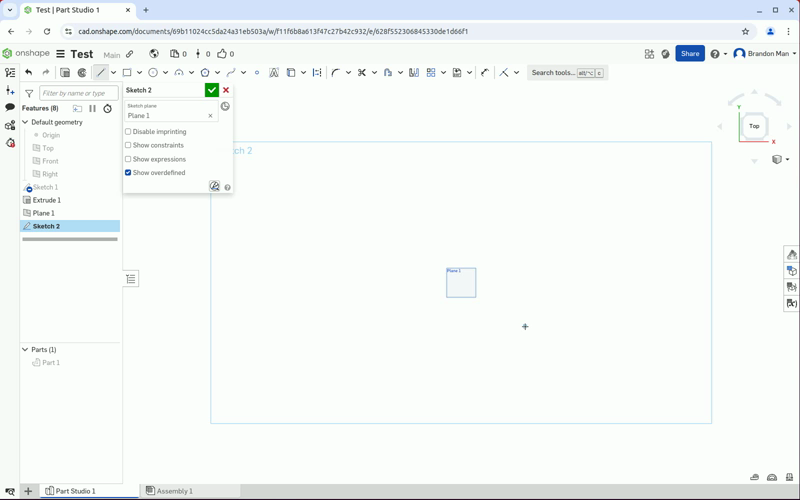
key_down(shift)
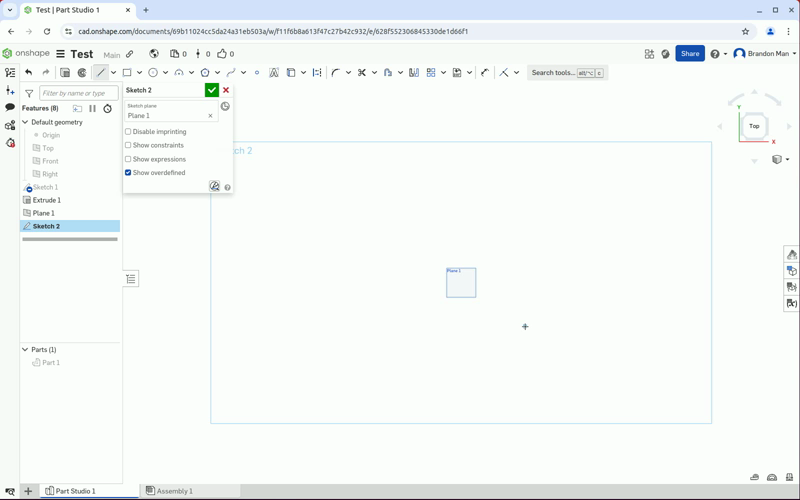
mouse_move(555, 326)
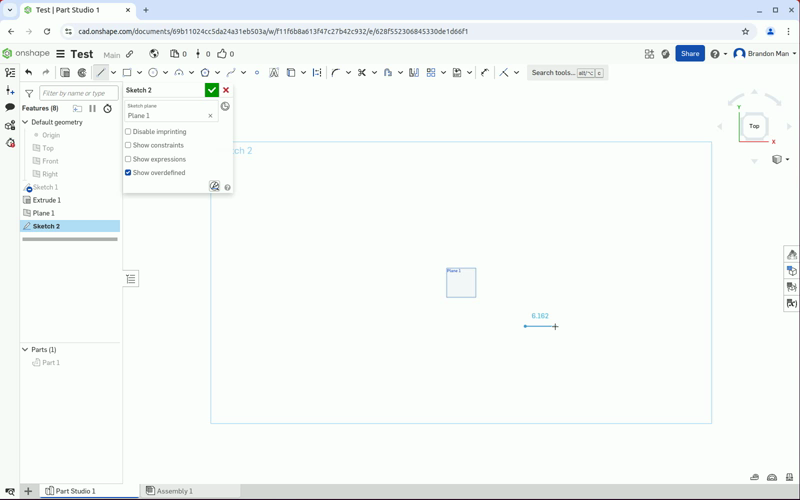
mouse_move(530, 326)
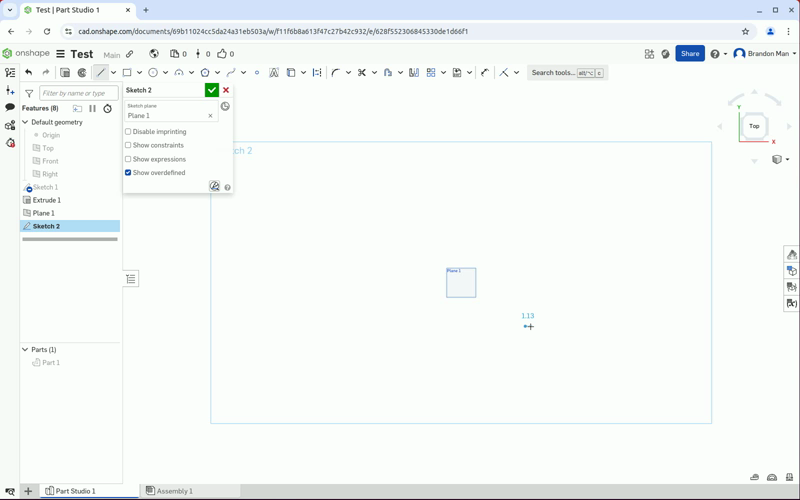
scroll(6)
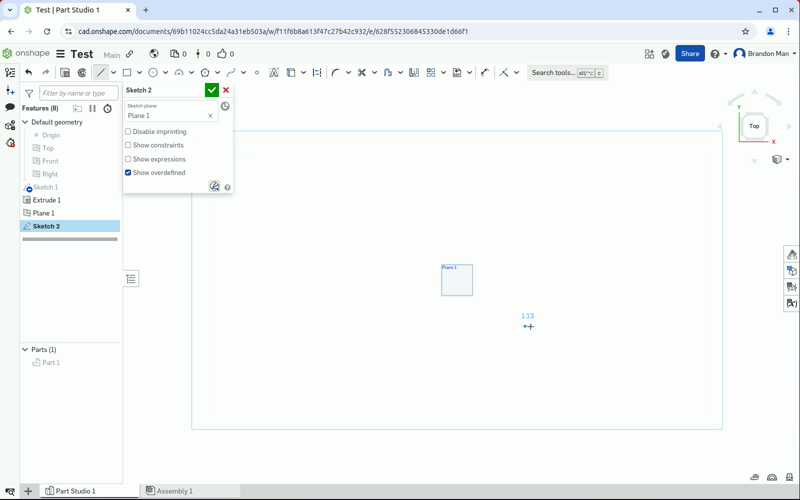
scroll(6)
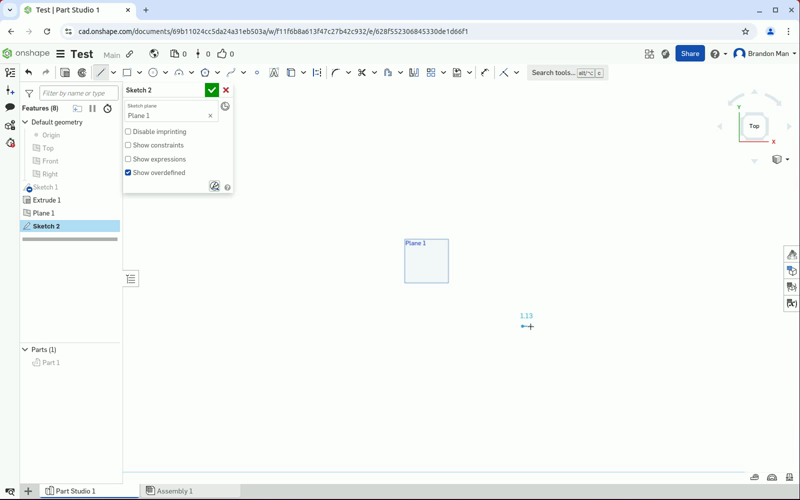
scroll(6)
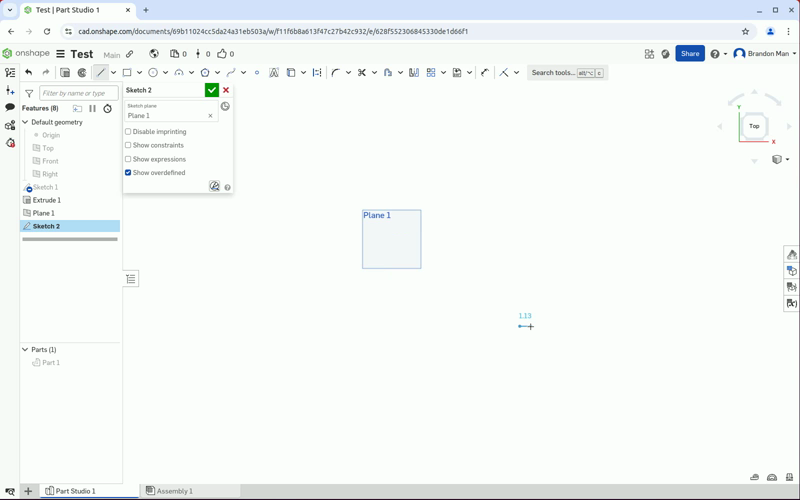
scroll(6)
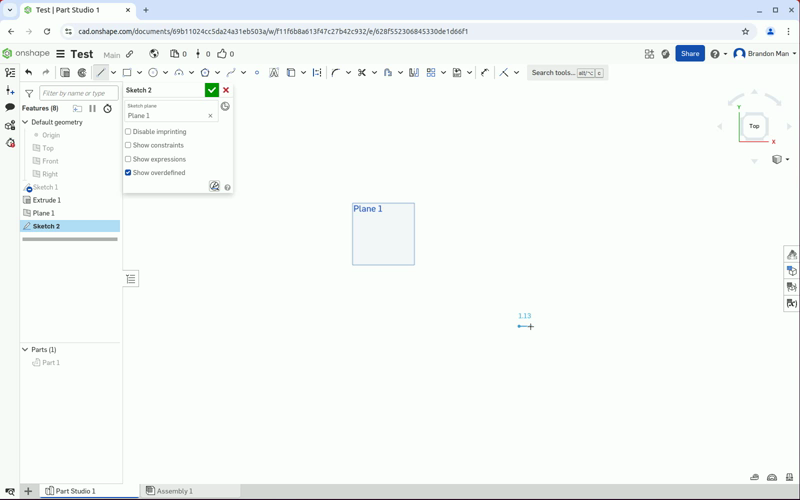
scroll(6)
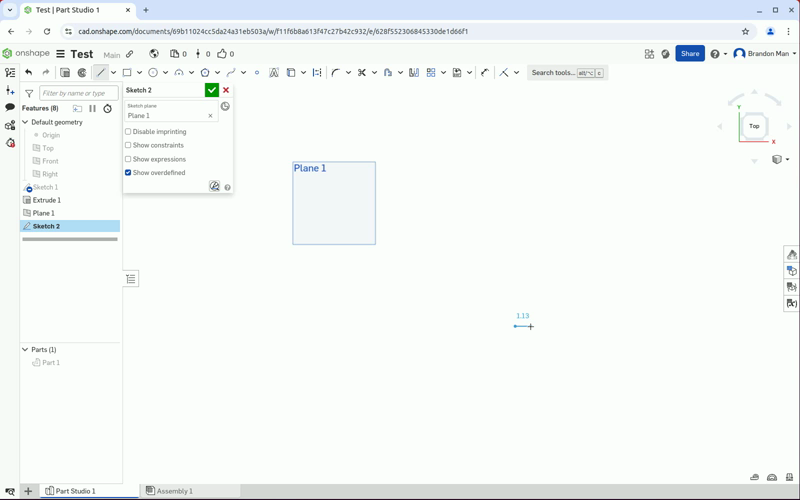
scroll(6)
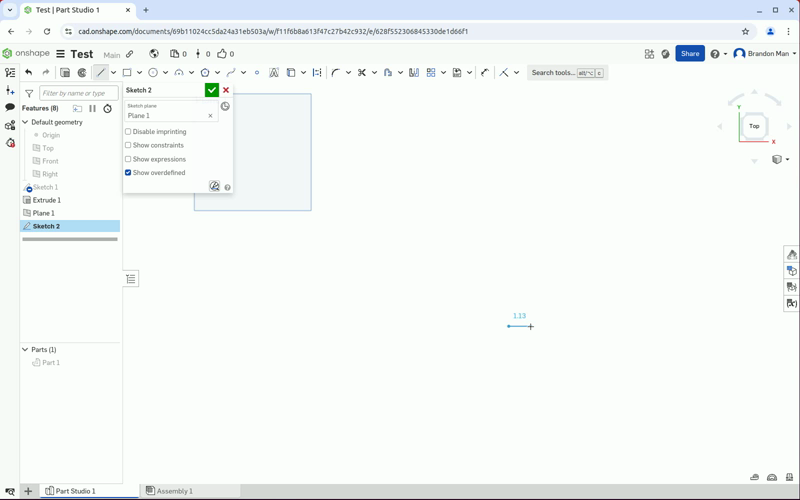
scroll(6)
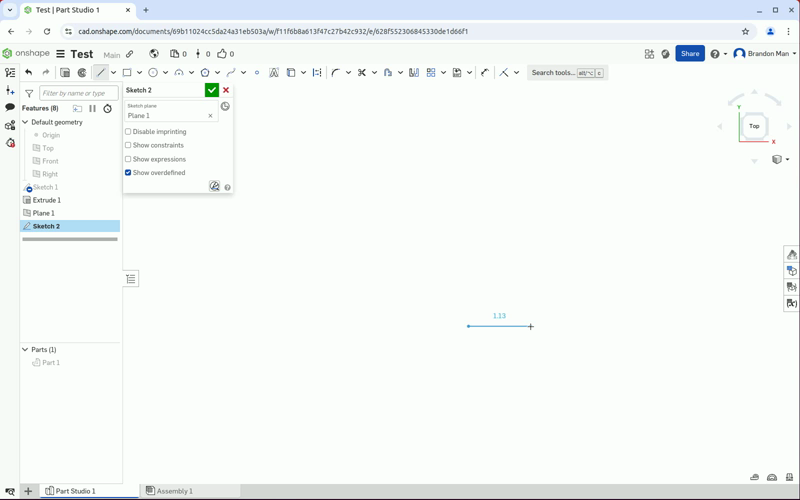
click(530, 326)
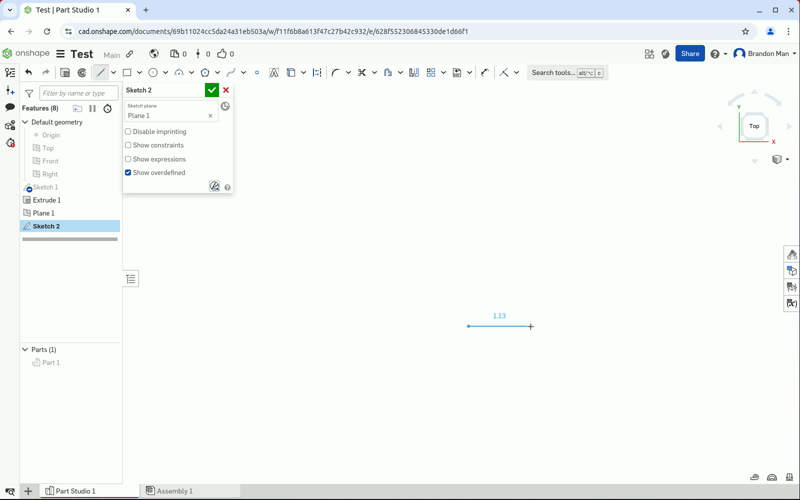
scroll(-6)
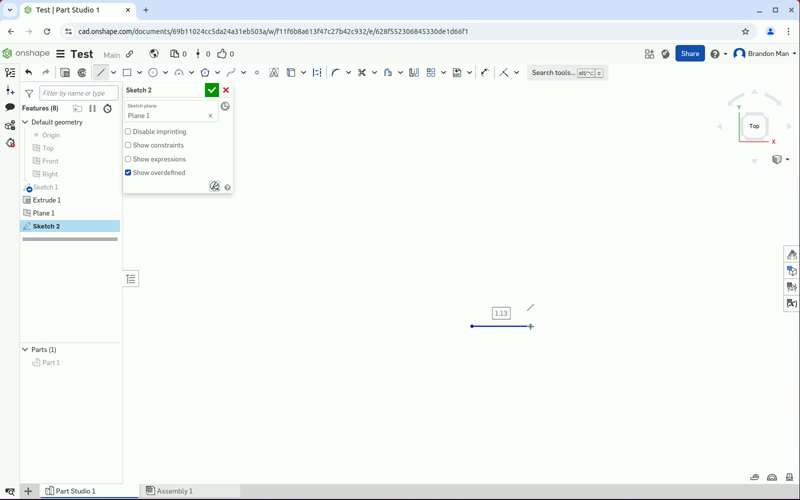
scroll(-6)
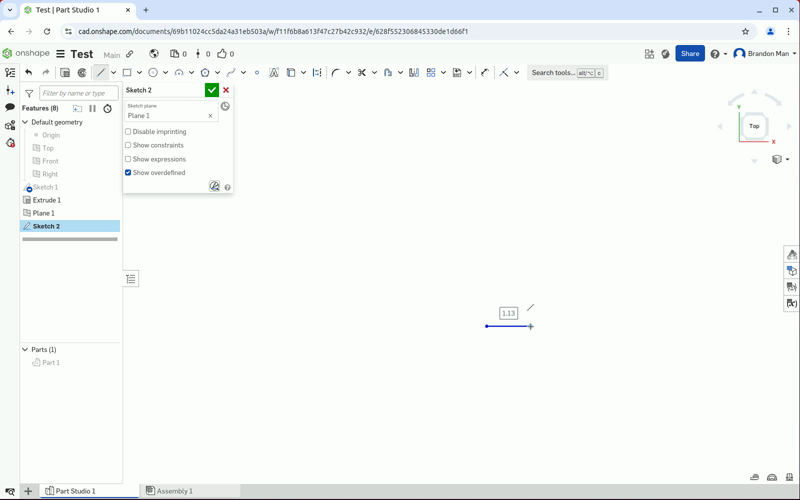
scroll(-6)
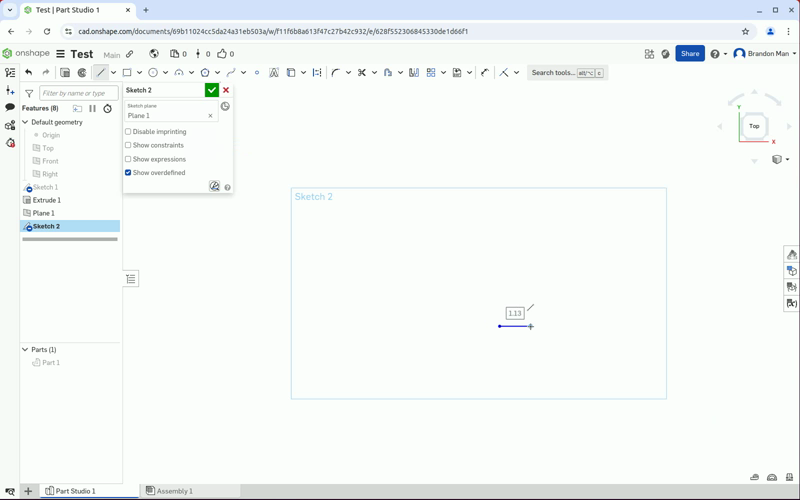
scroll(-6)
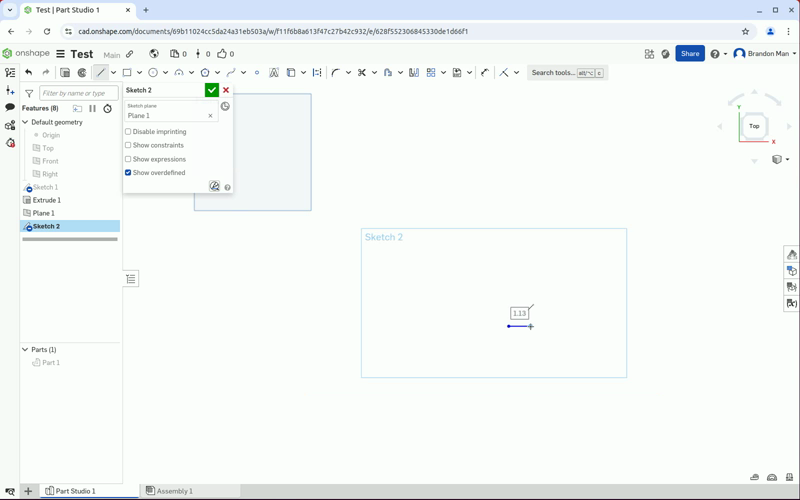
scroll(-6)
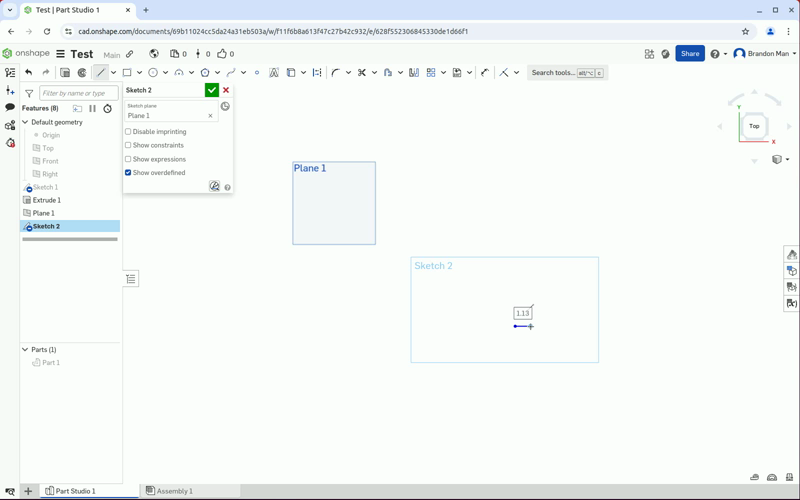
scroll(-6)
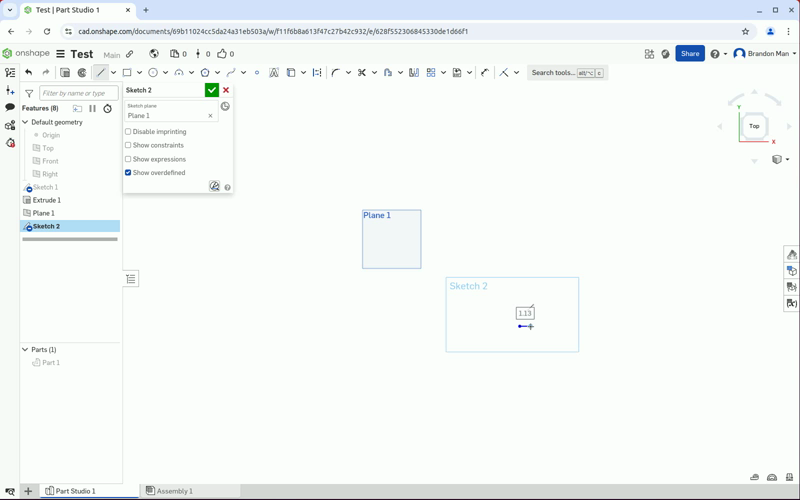
scroll(-6)
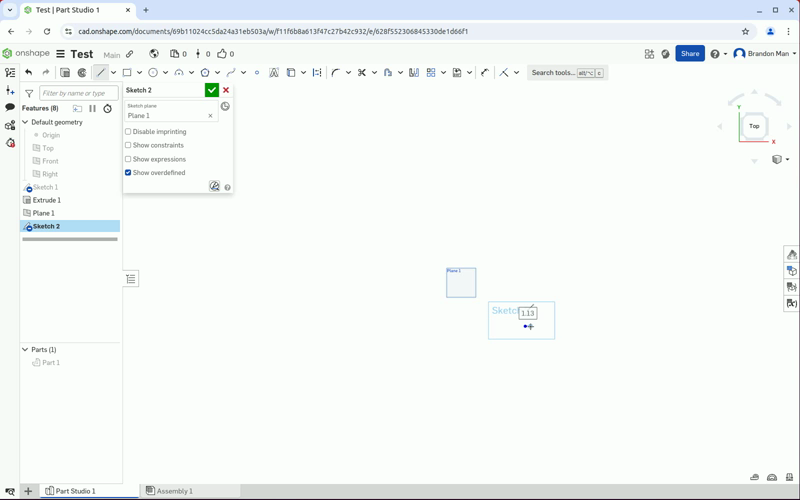
key_up(shift)
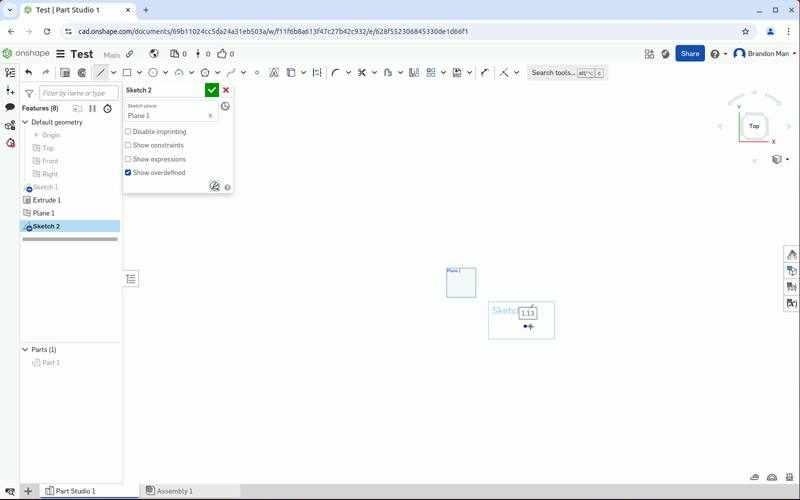
key_down(shift)
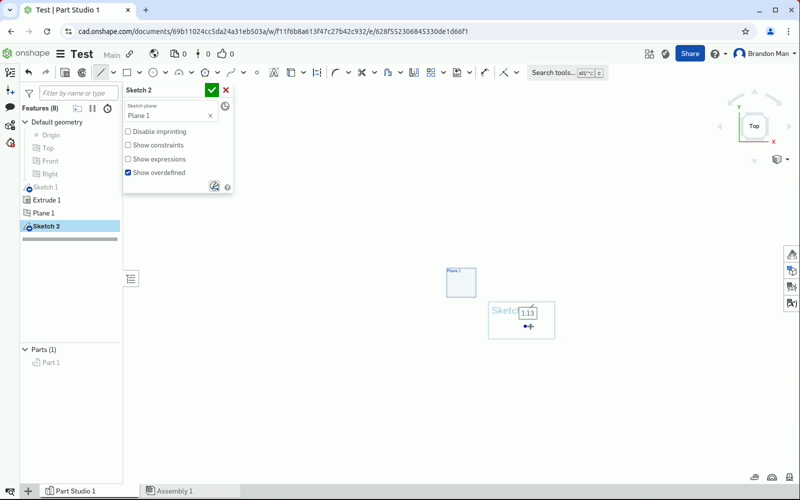
mouse_move(530, 240)
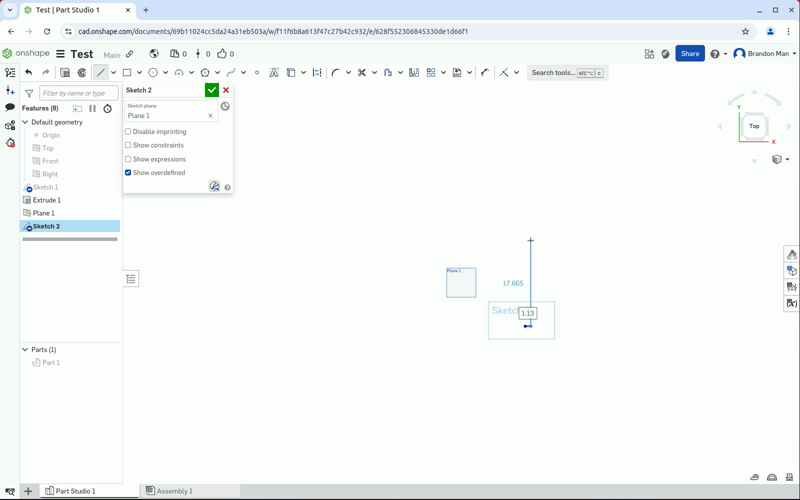
click(530, 240)
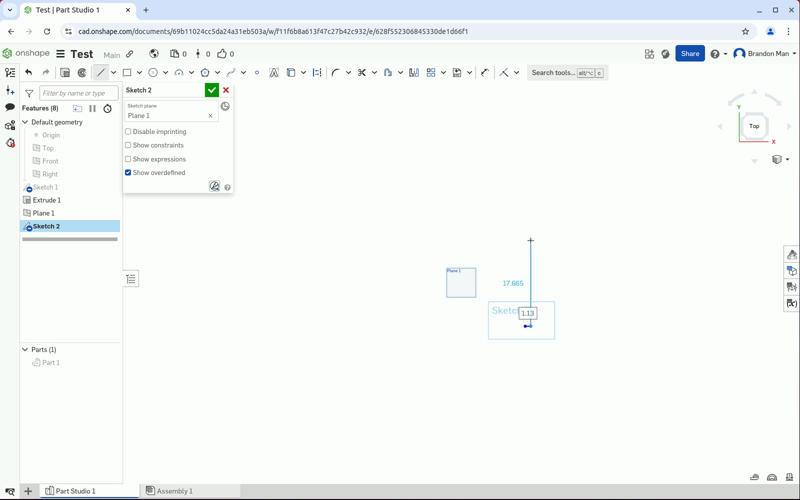
key_up(shift)
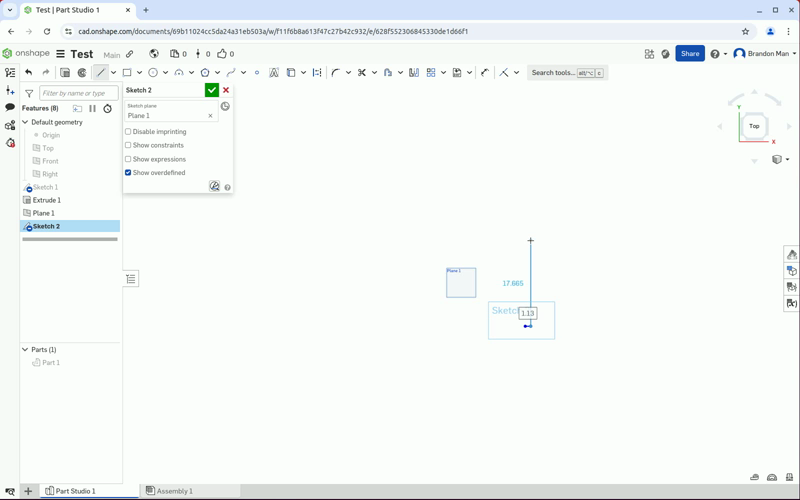
key_down(shift)
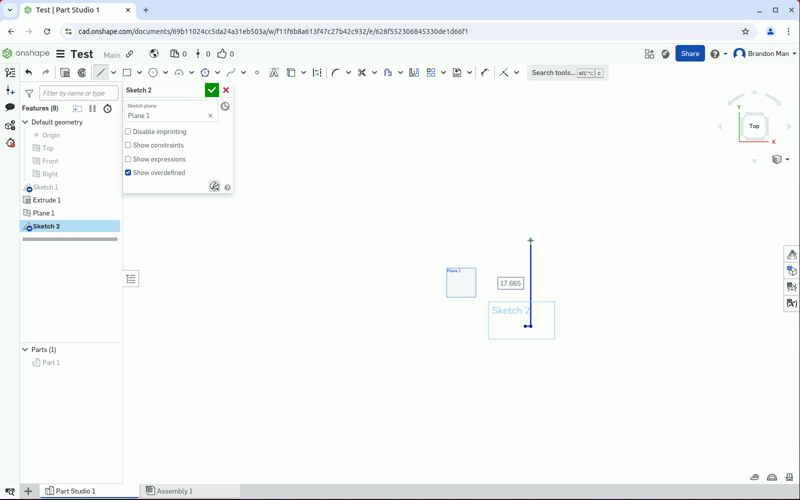
mouse_move(560, 240)
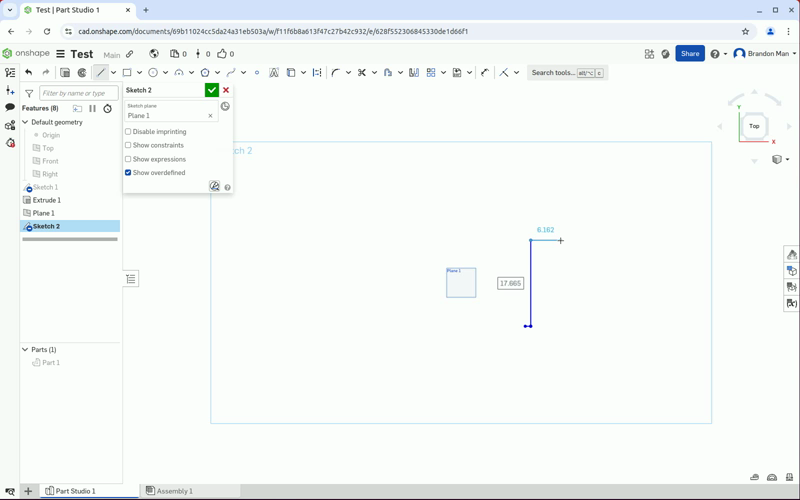
mouse_move(525, 240)
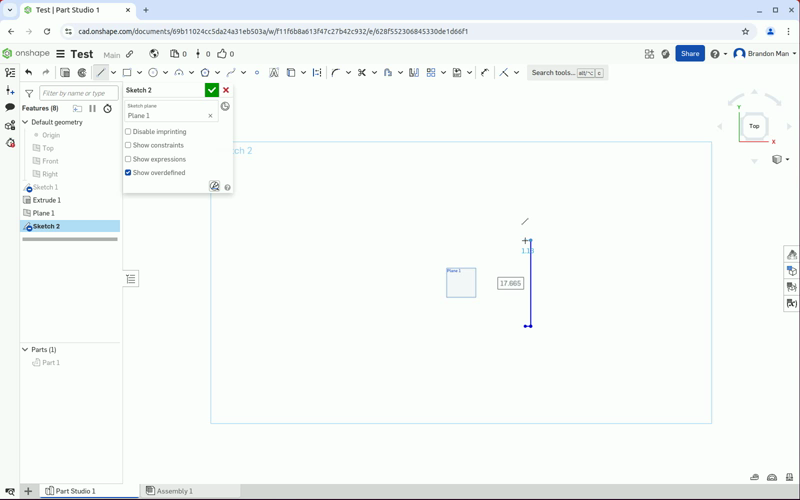
scroll(6)
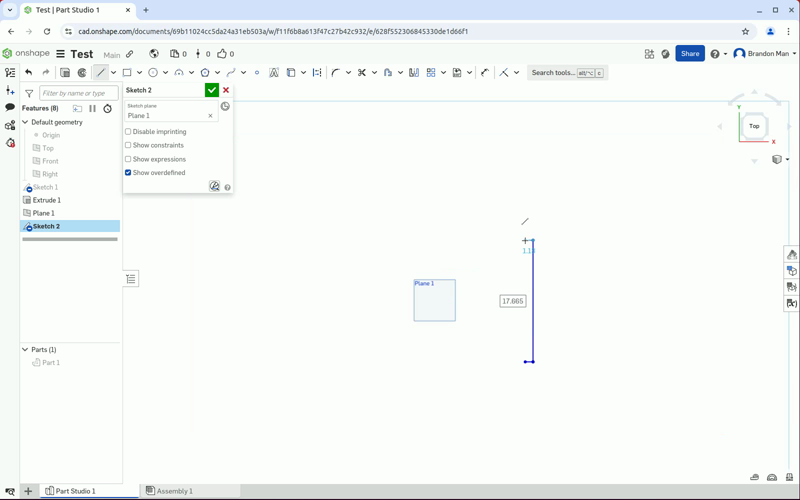
scroll(6)
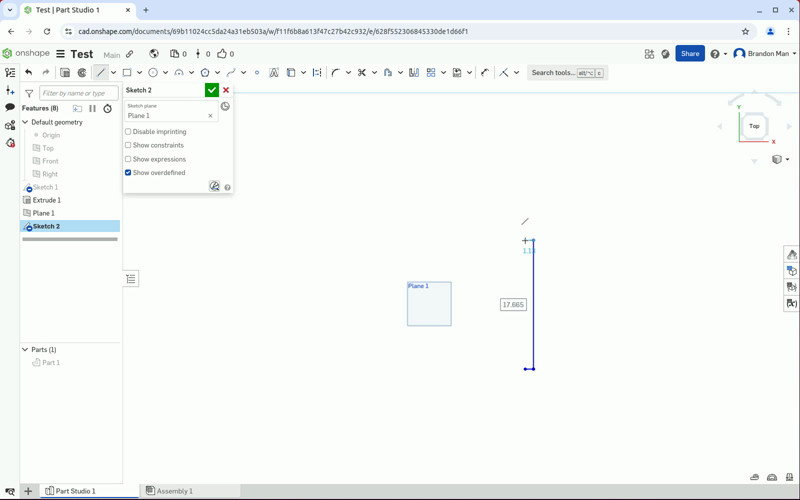
scroll(6)
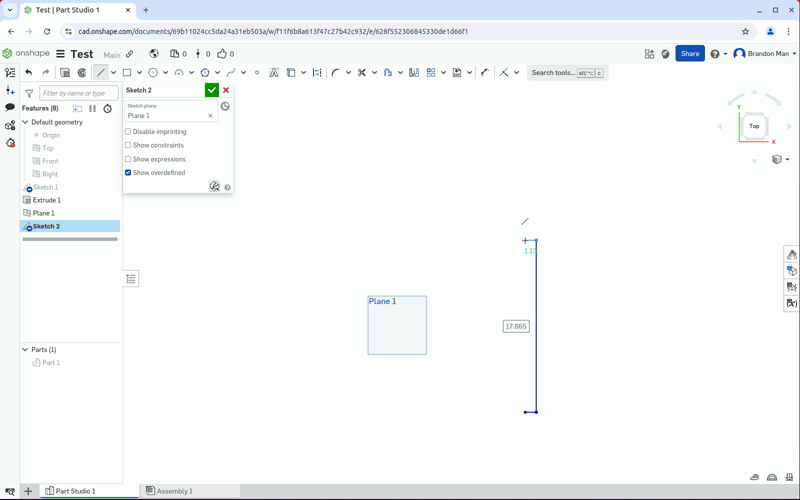
scroll(6)
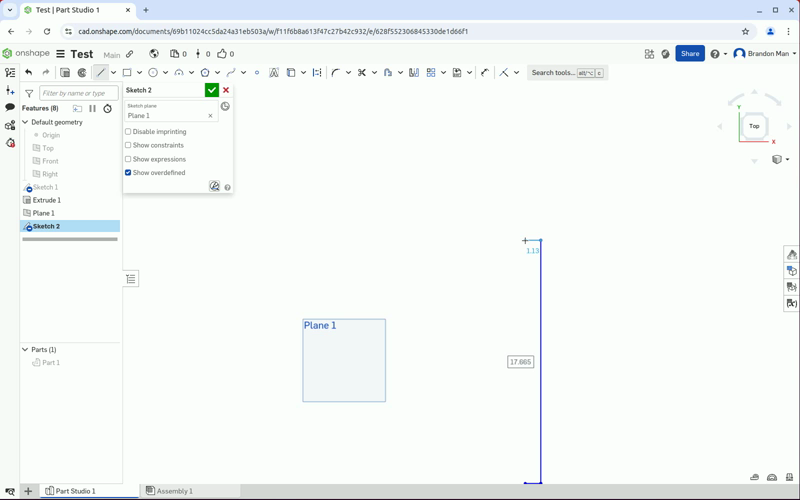
scroll(6)
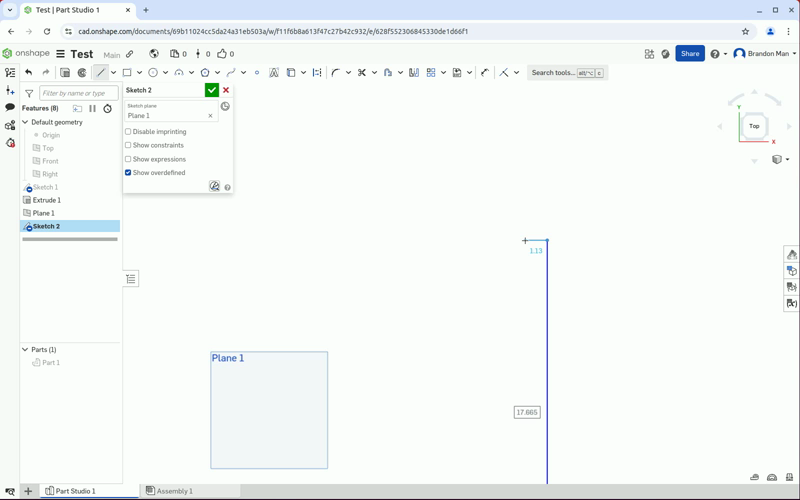
scroll(6)
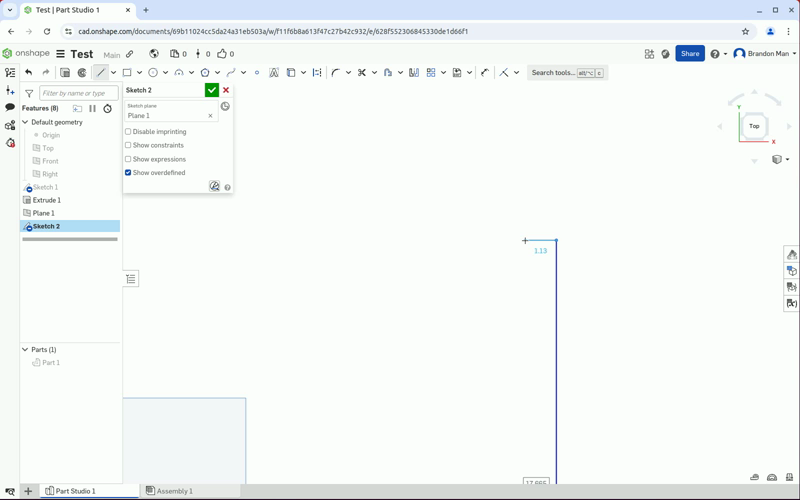
scroll(6)
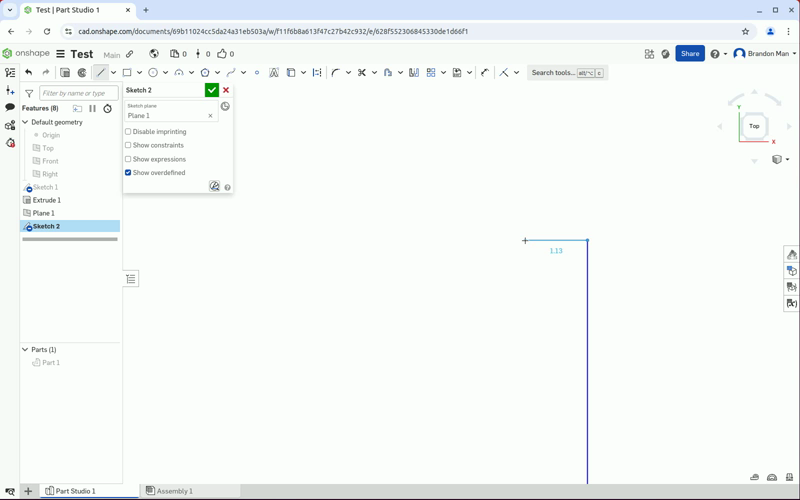
click(525, 240)
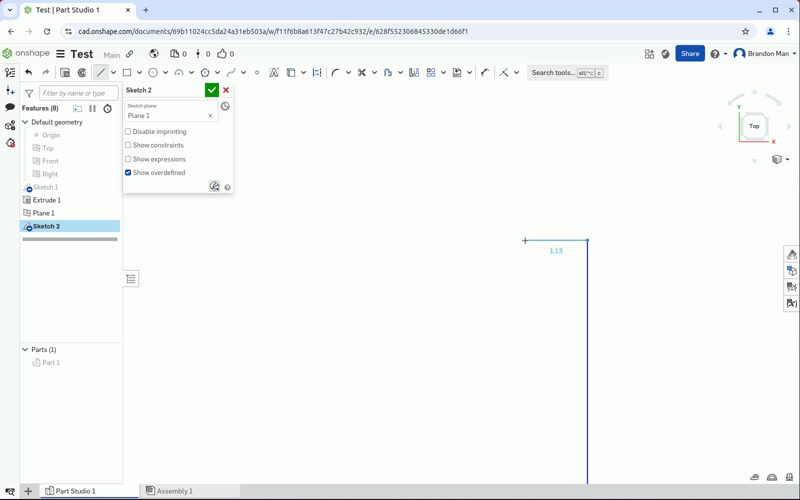
scroll(-6)
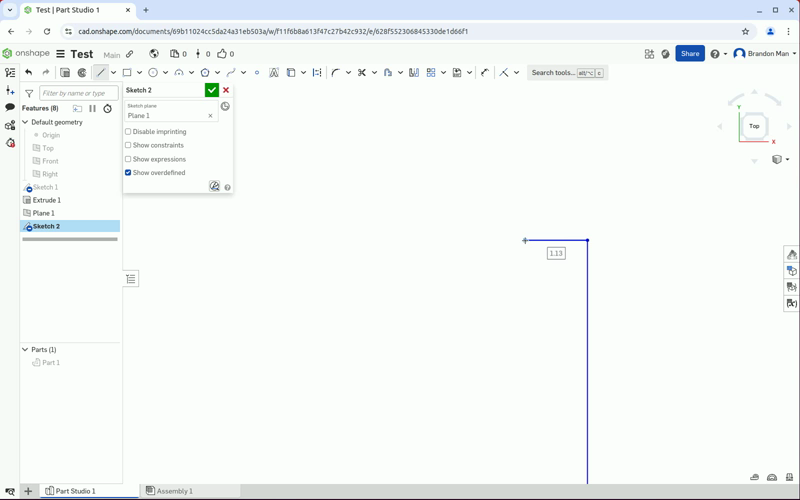
scroll(-6)
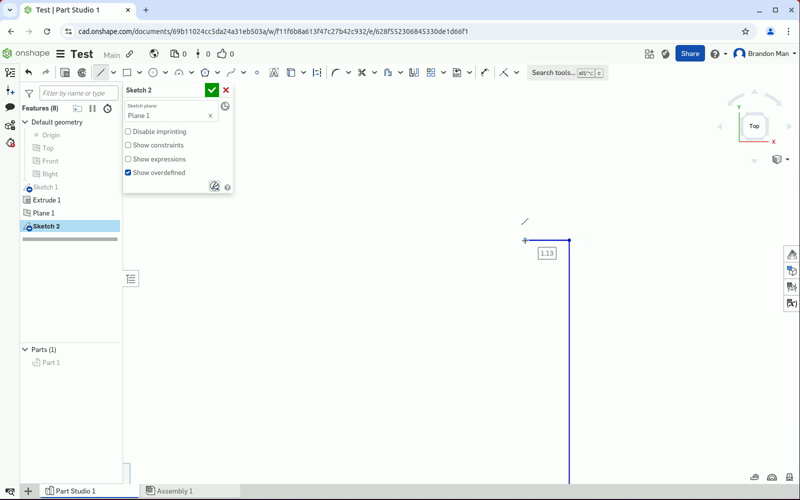
scroll(-6)
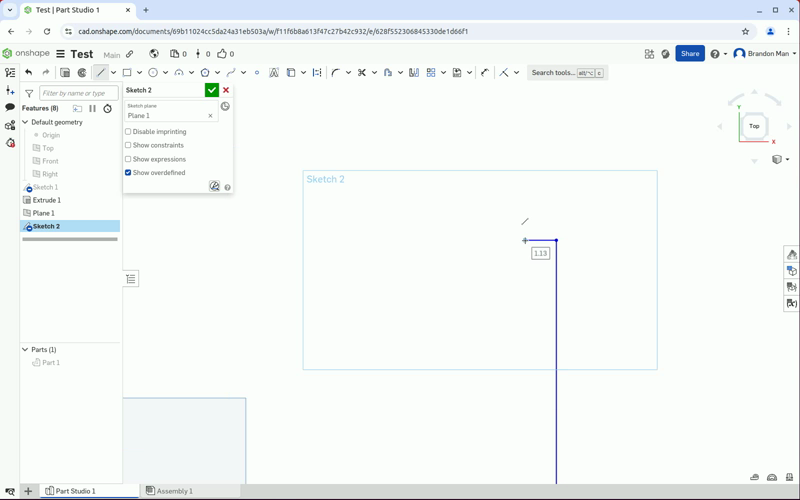
scroll(-6)
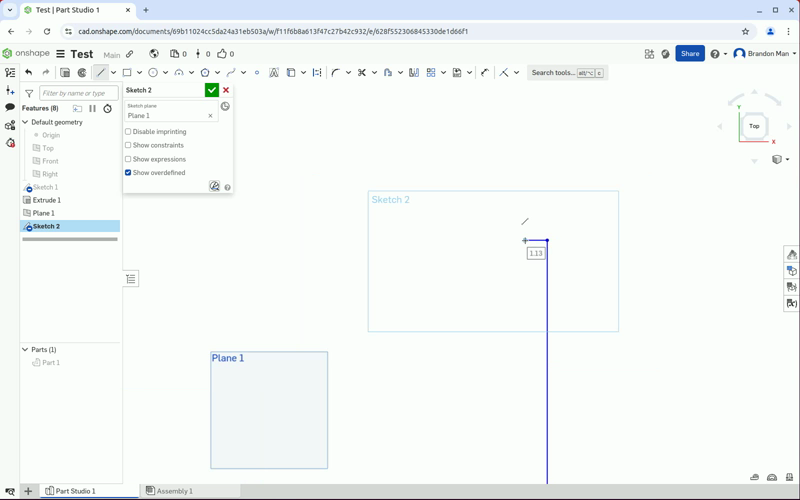
scroll(-6)
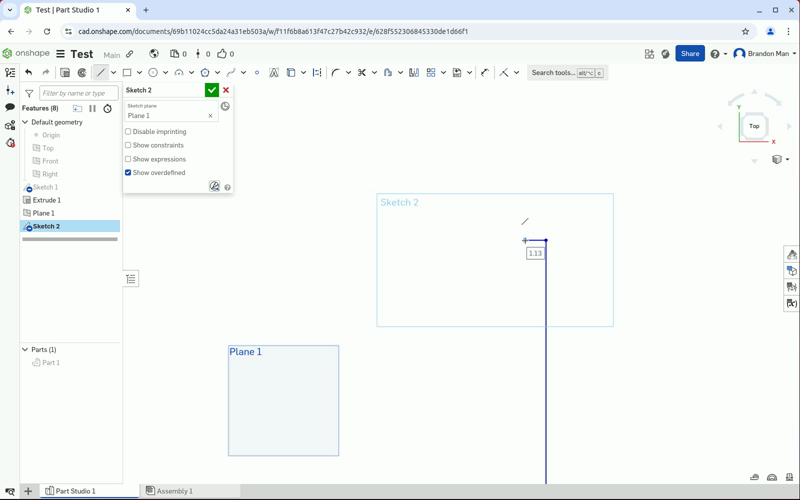
scroll(-6)
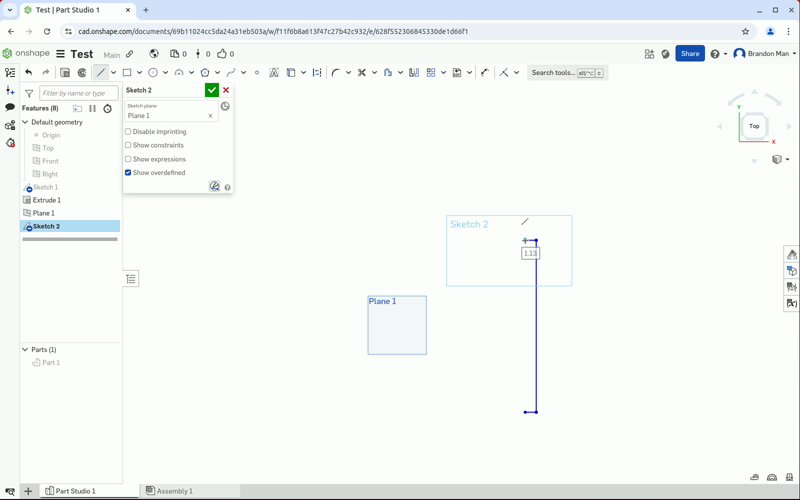
scroll(-6)
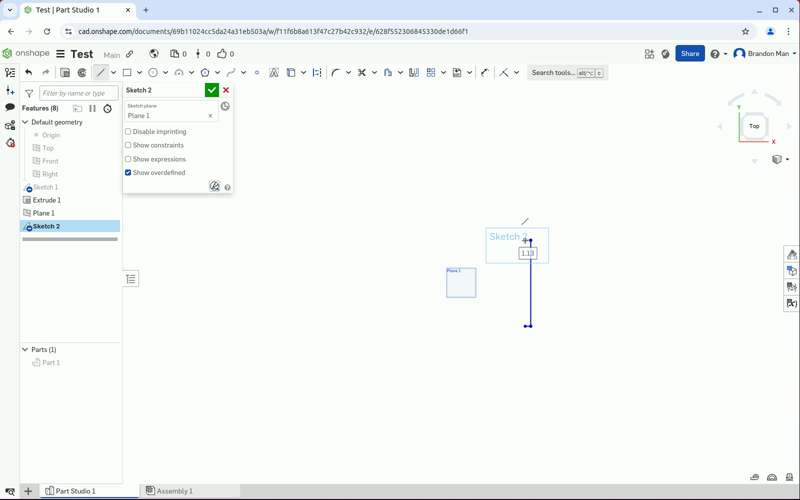
key_up(shift)
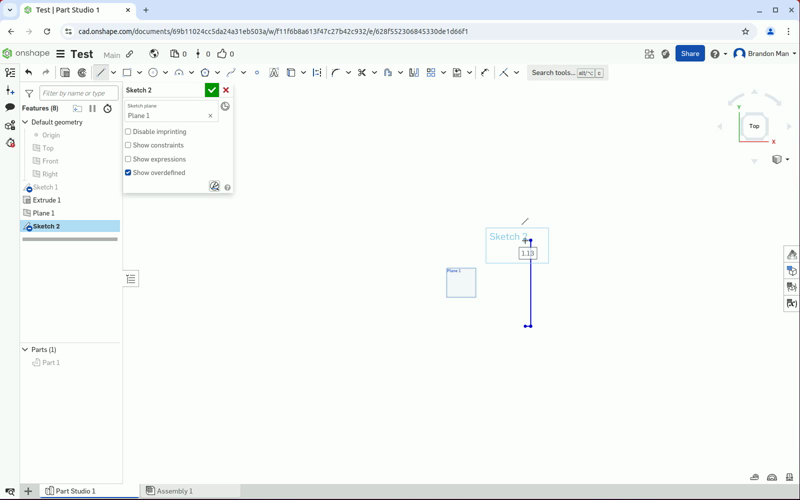
key_down(shift)
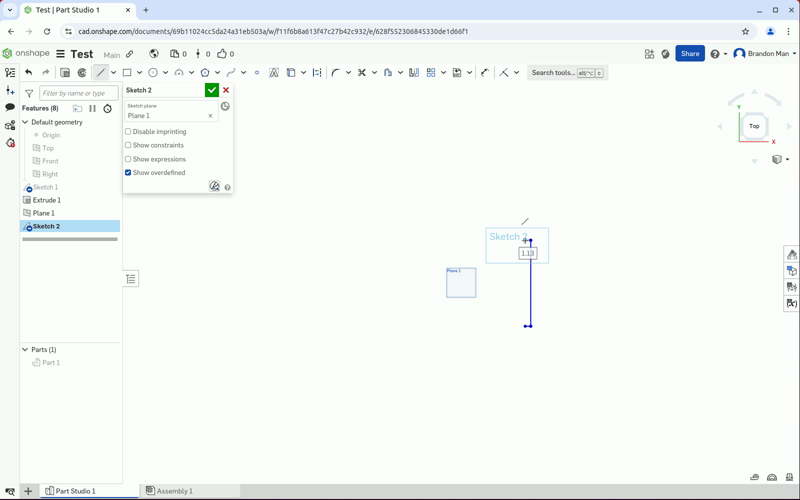
mouse_move(525, 326)
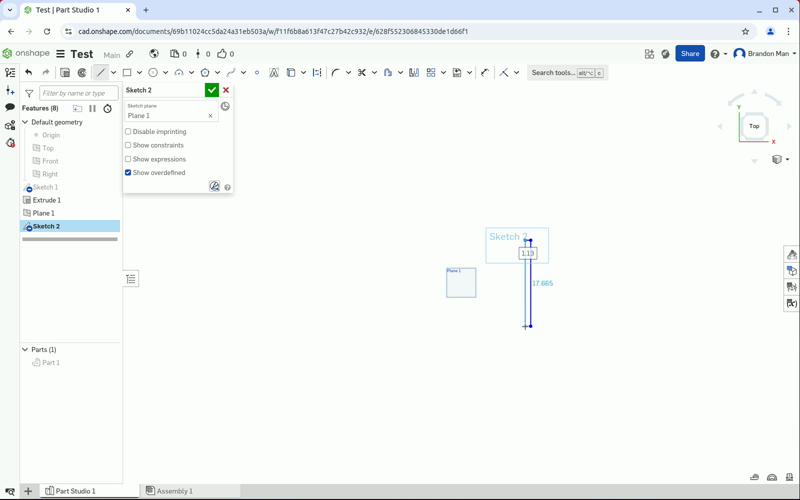
key_up(shift)
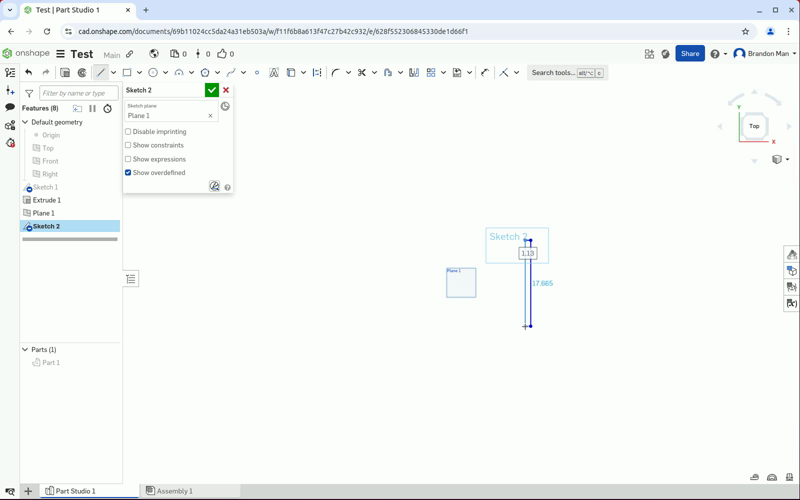
click(525, 326)
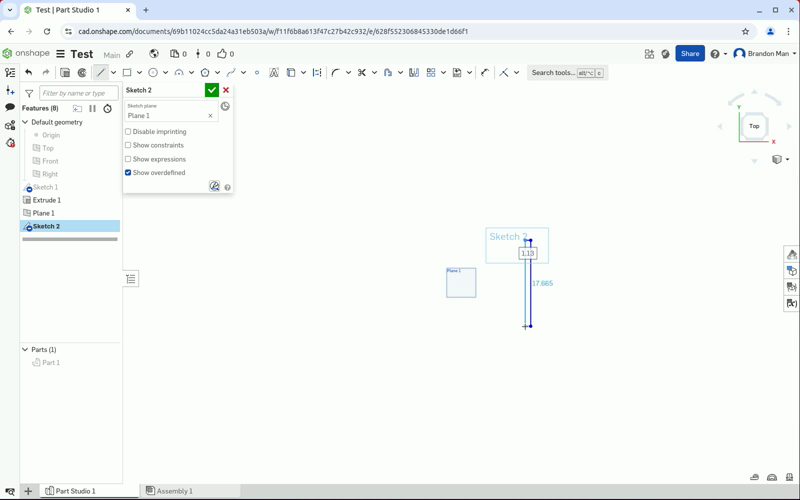
key(esc)
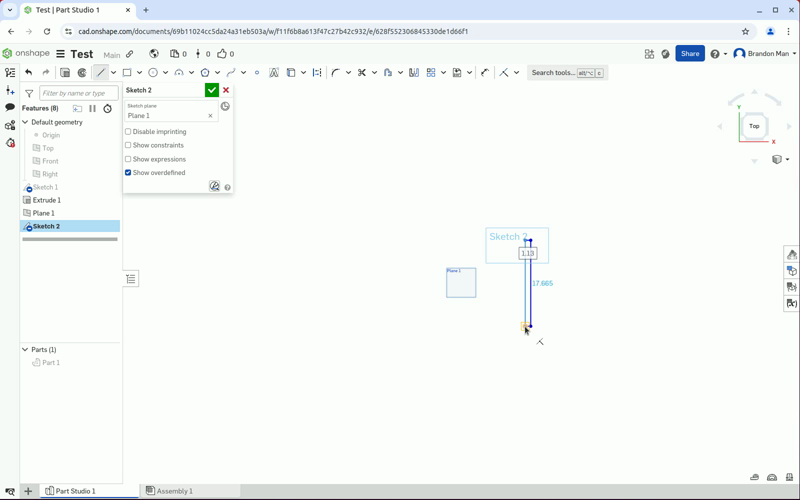
mouse_move(526, 269)
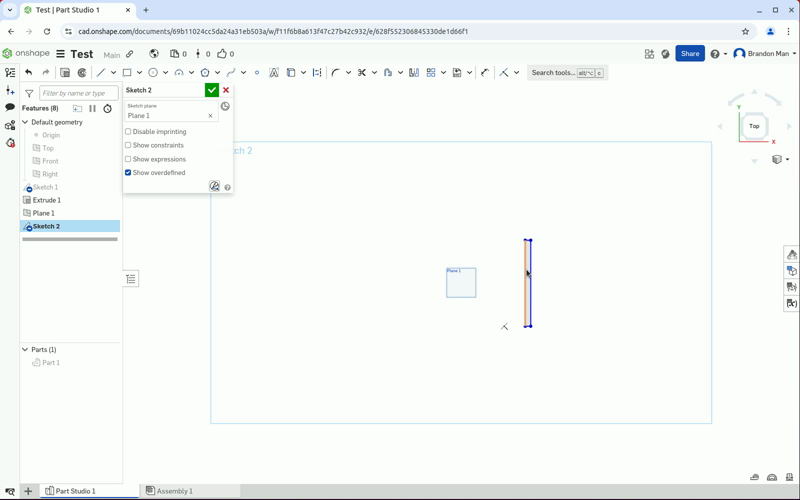
scroll(6)
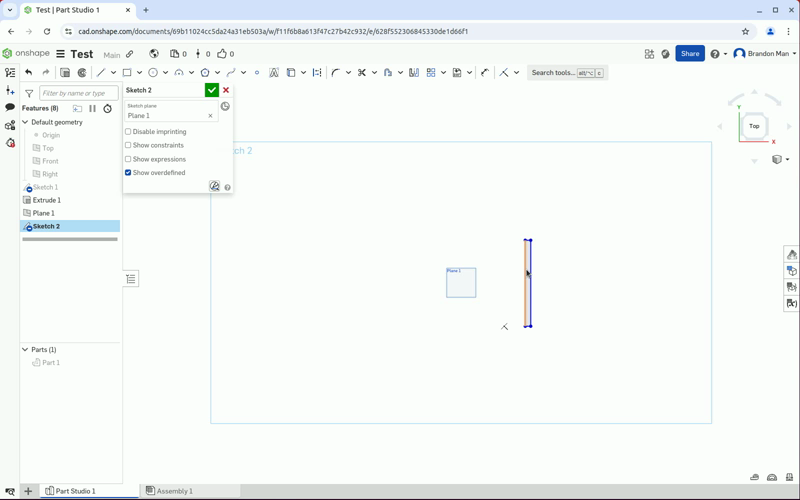
scroll(6)
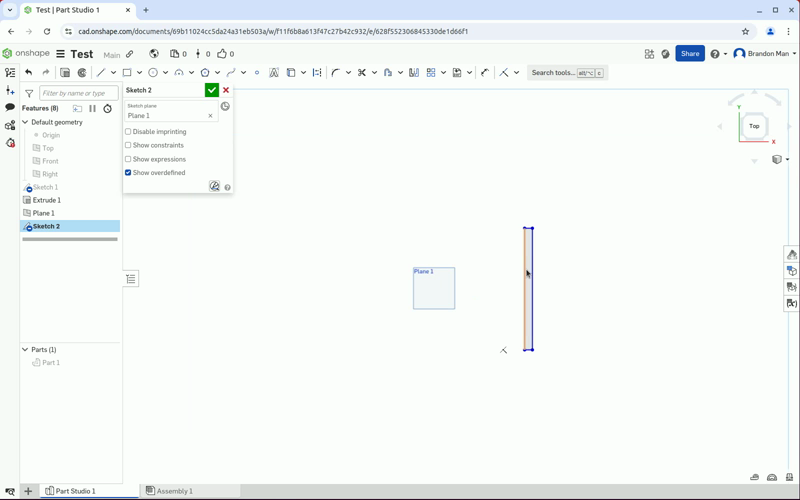
scroll(6)
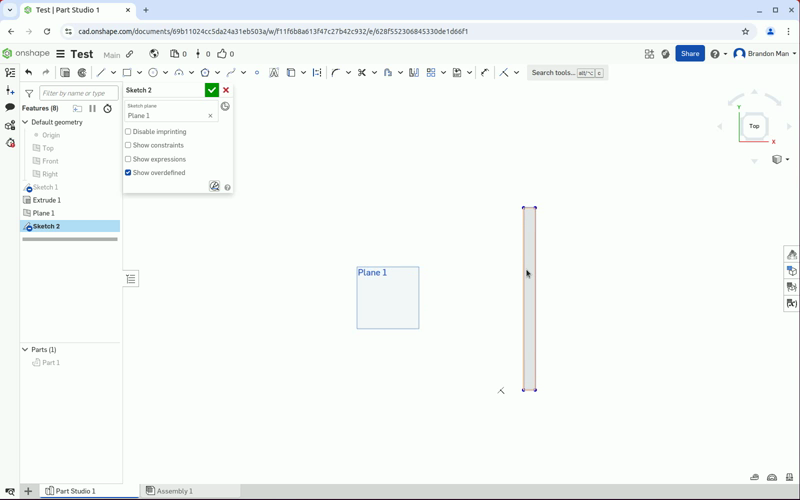
scroll(6)
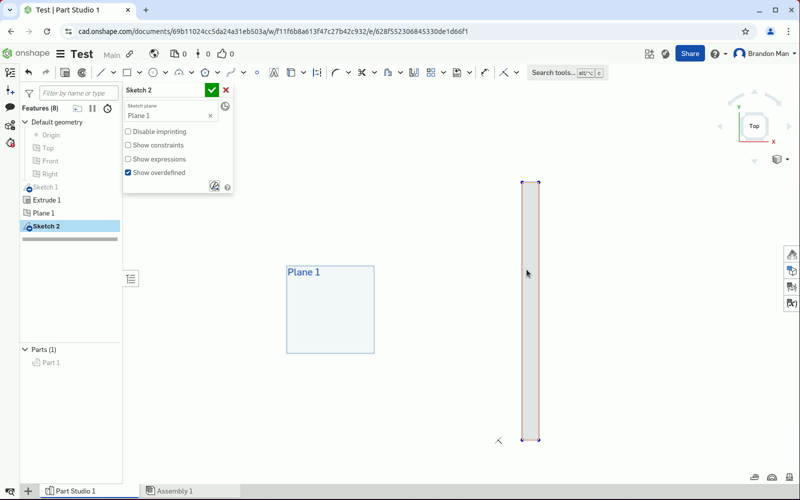
scroll(6)
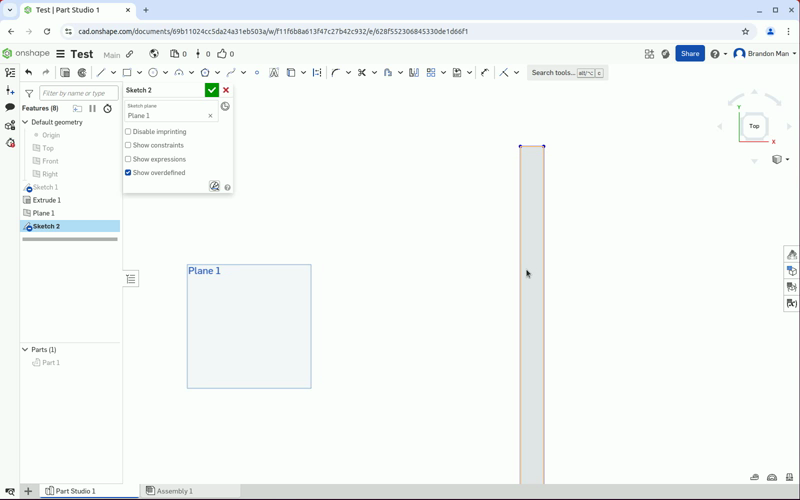
scroll(6)
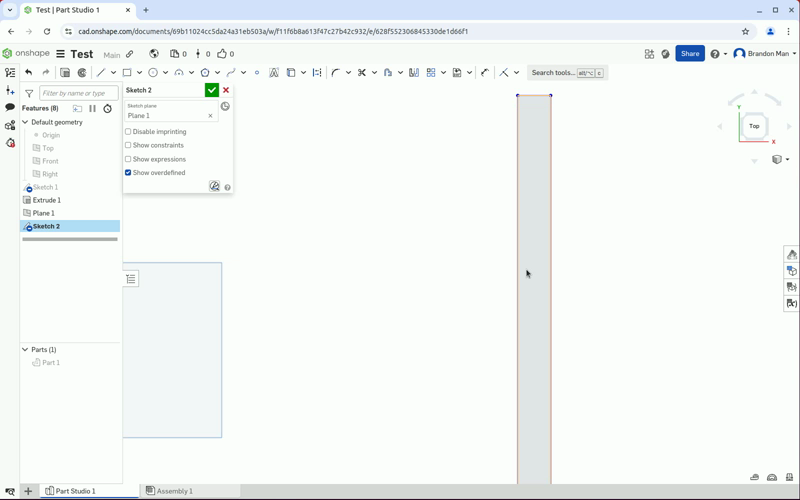
scroll(6)
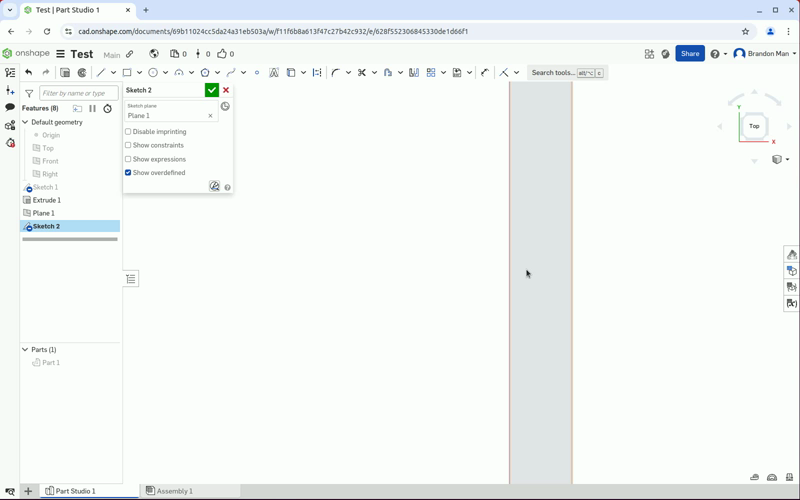
click(526, 269)
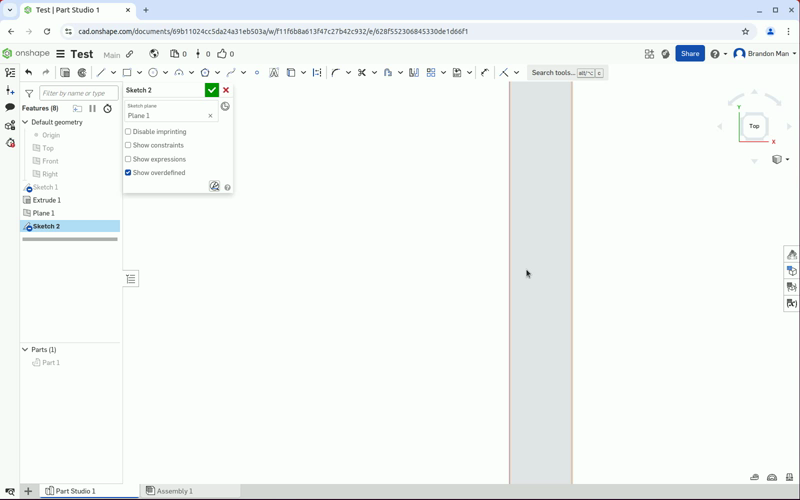
scroll(-6)
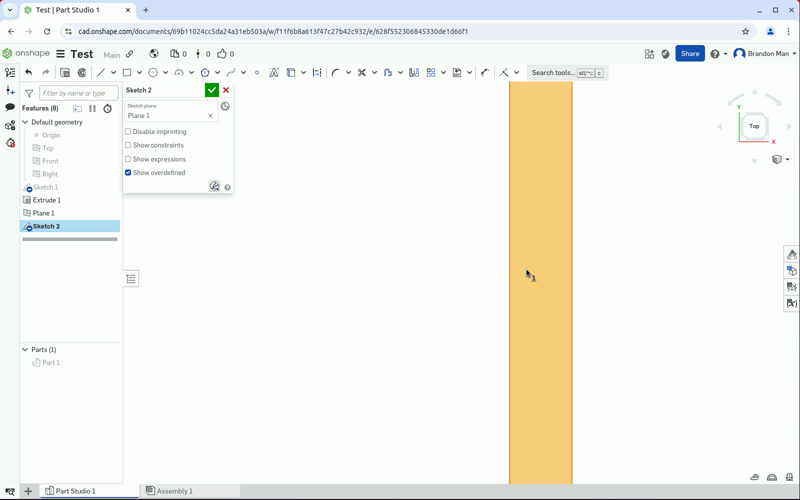
scroll(-6)
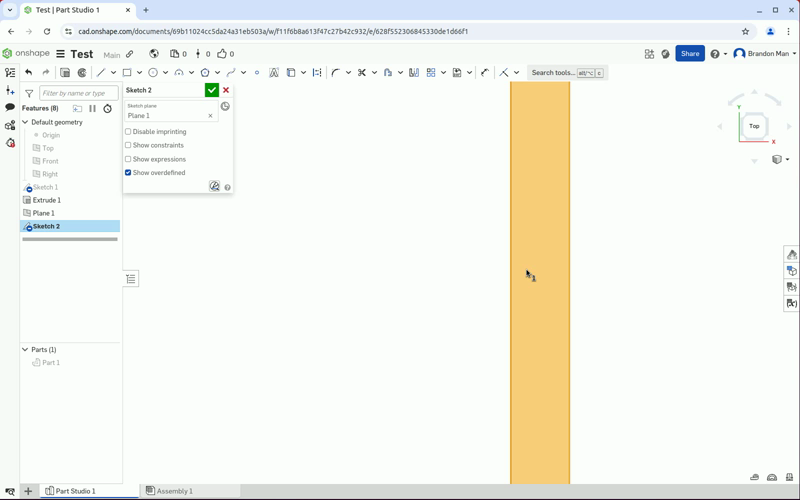
scroll(-6)
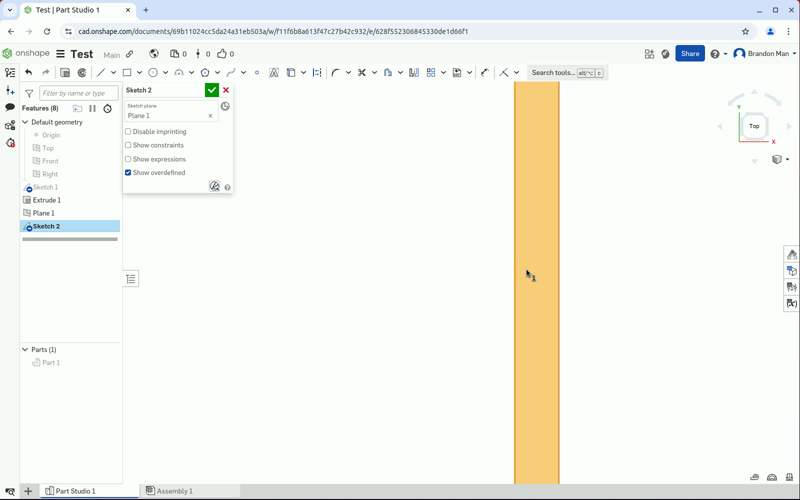
scroll(-6)
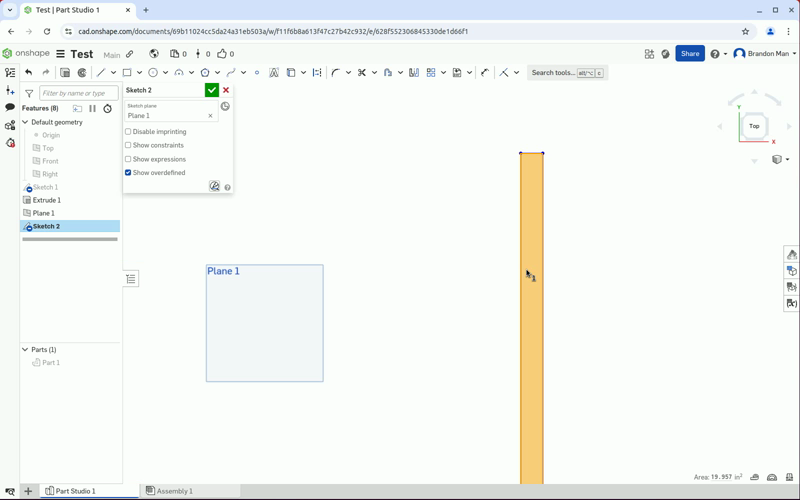
scroll(-6)
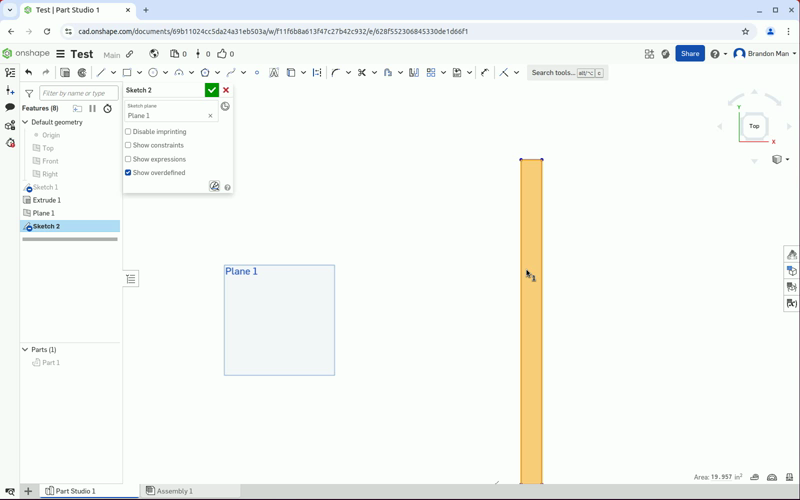
scroll(-6)
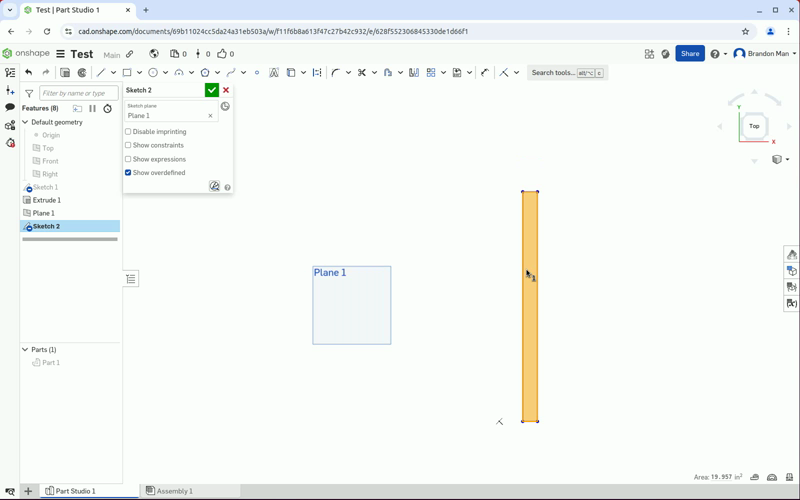
scroll(-6)
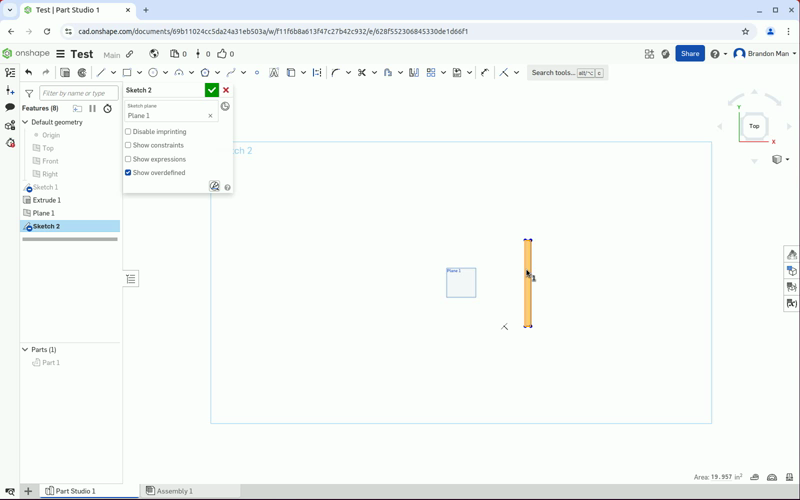
mouse_move(73, 352)
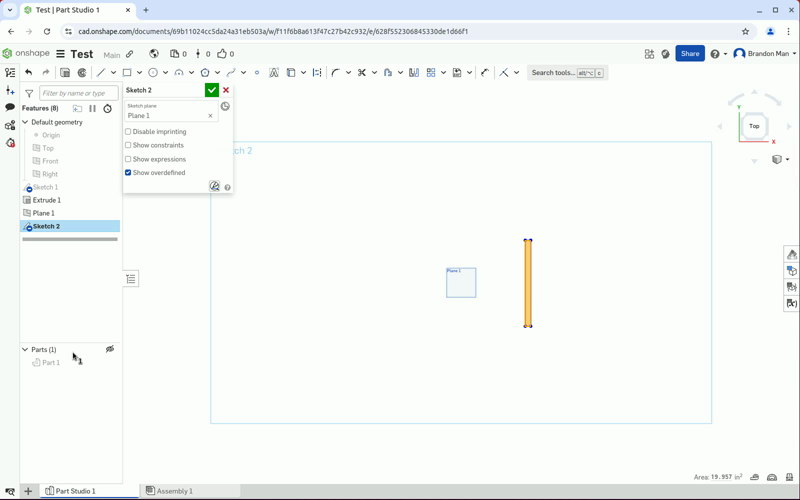
key(shift+y)
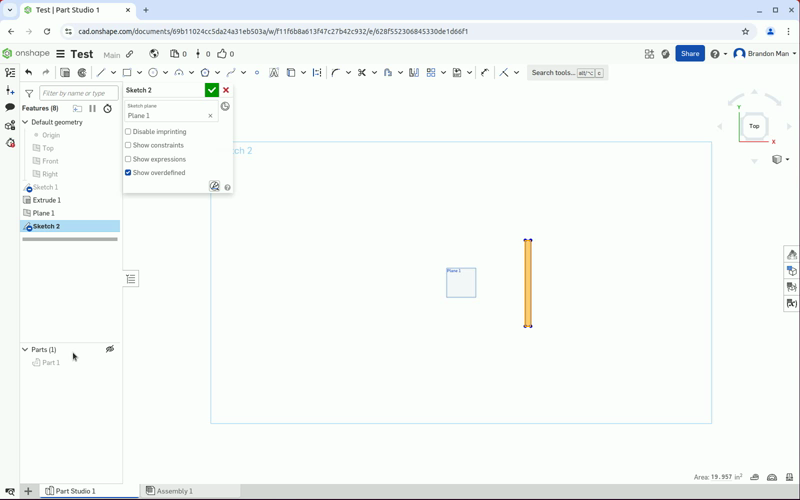
key(shift+e)
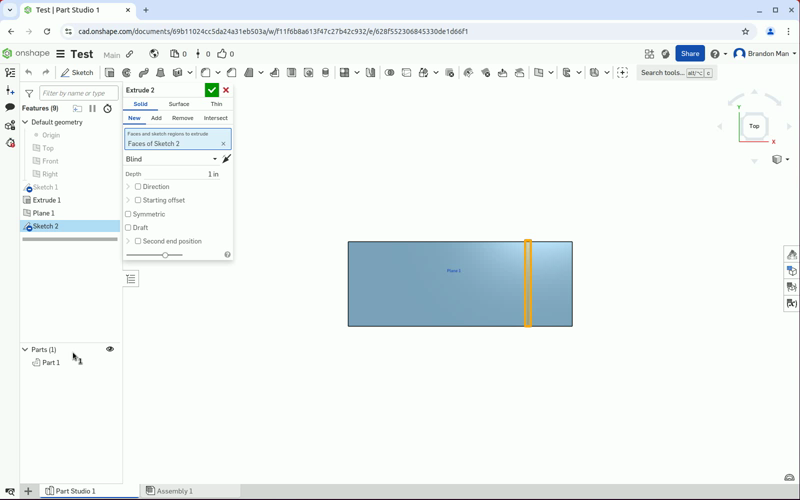
mouse_move(143, 106)
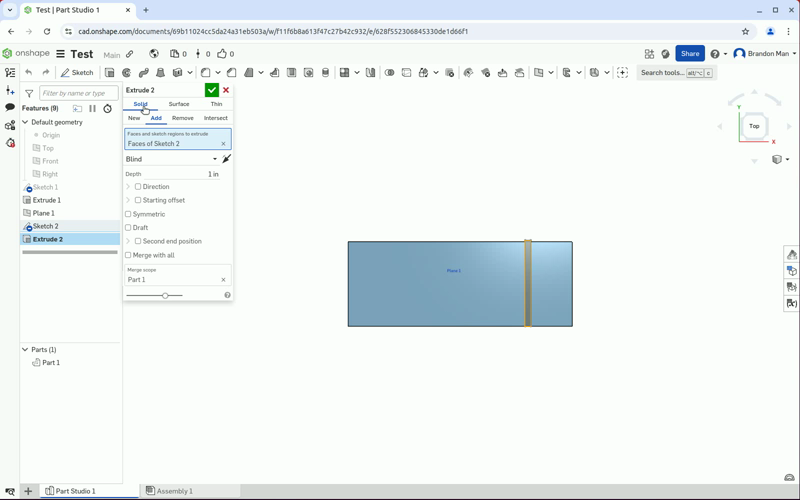
click(143, 106)
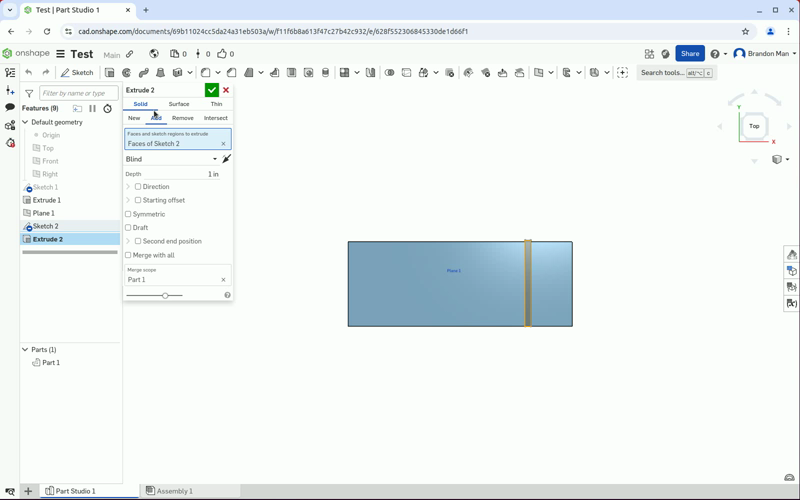
mouse_move(186, 120)
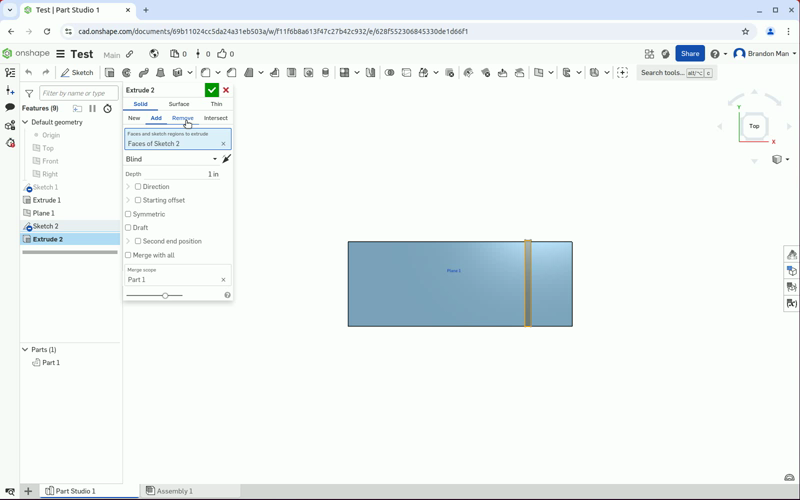
click(186, 120)
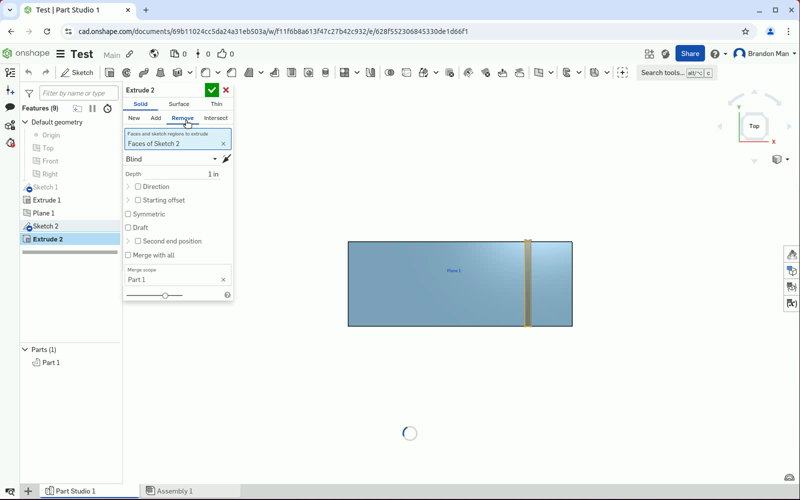
key(tab, 4)
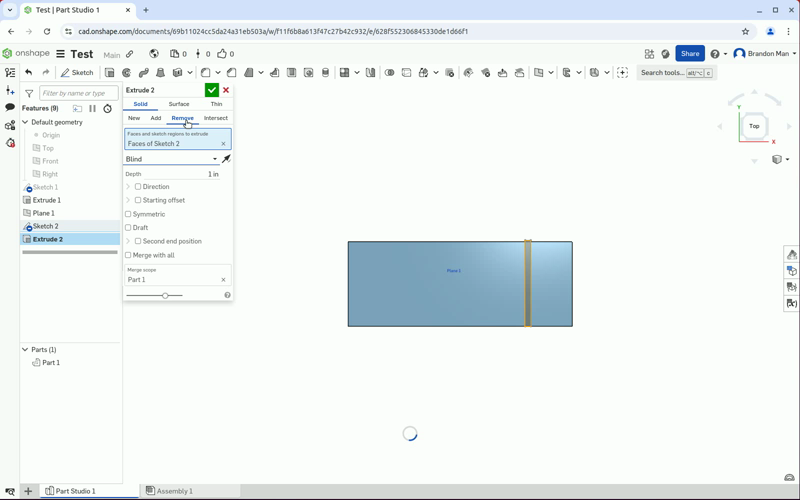
text(0.481)
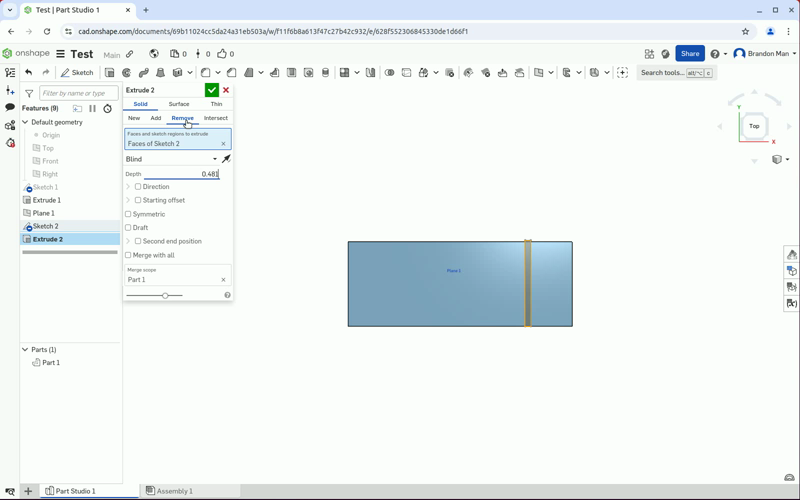
key(tab, 6)
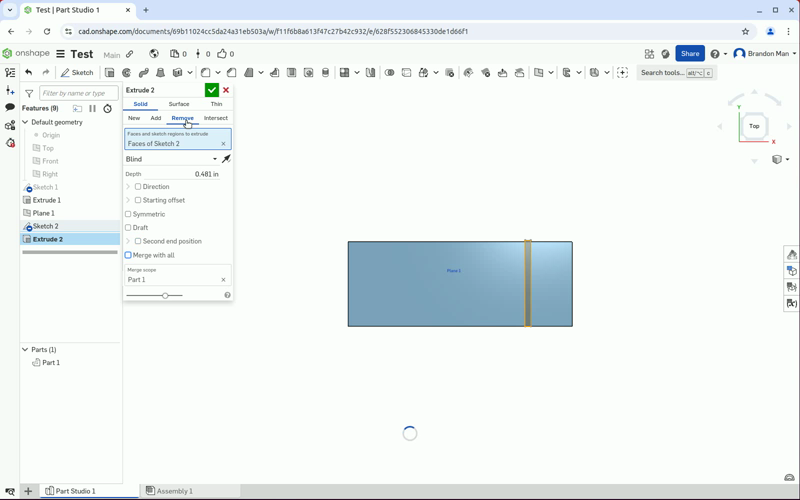
key(space)
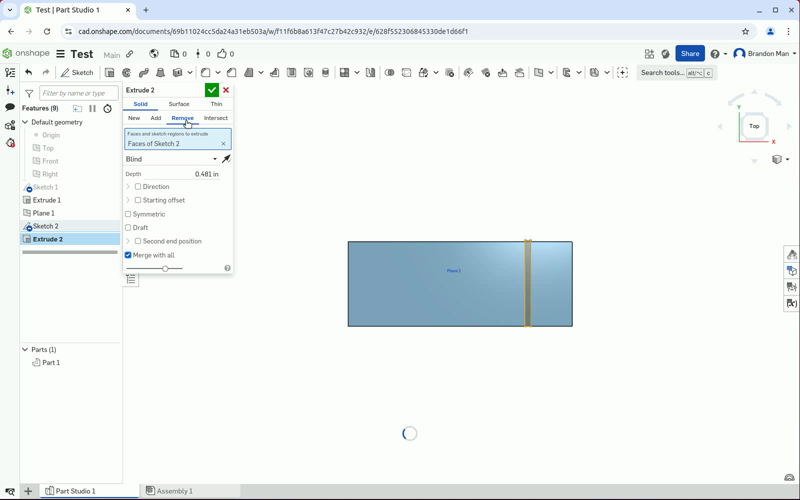
key(enter)
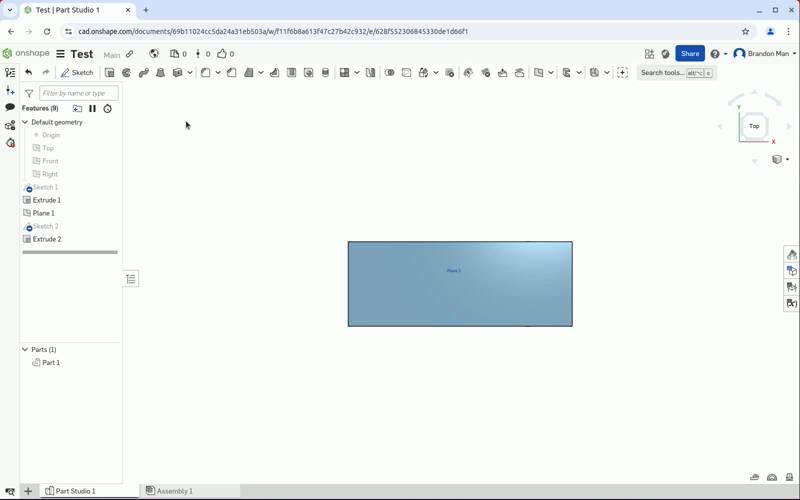
key(shift+h)
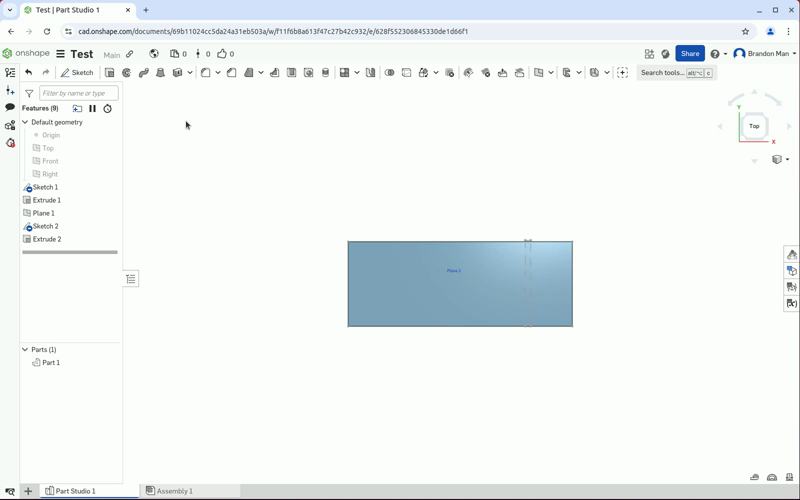
key(shift+h)
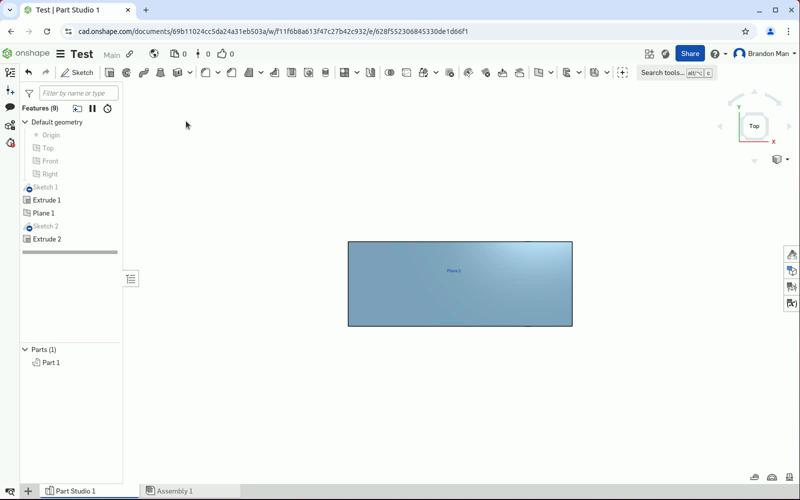
mouse_move(73, 189)
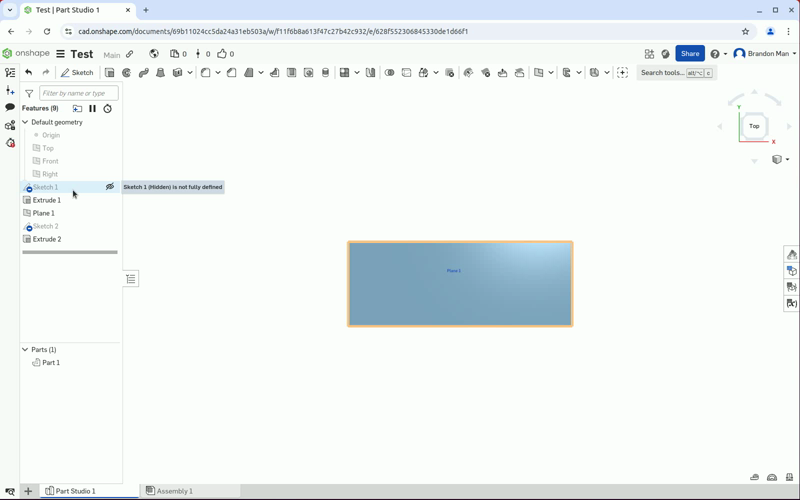
click(73, 189)
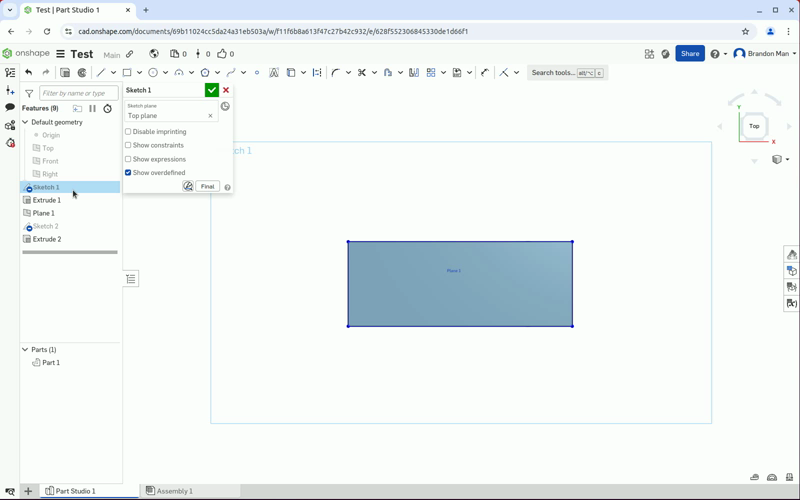
mouse_move(229, 92)
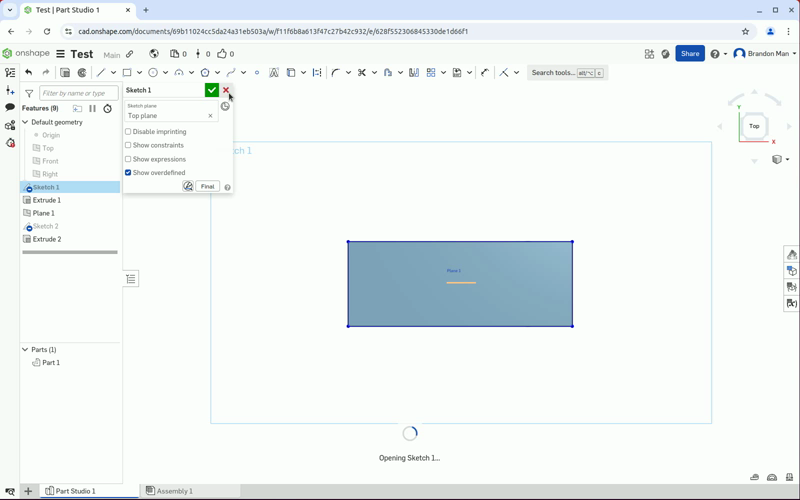
click(229, 92)
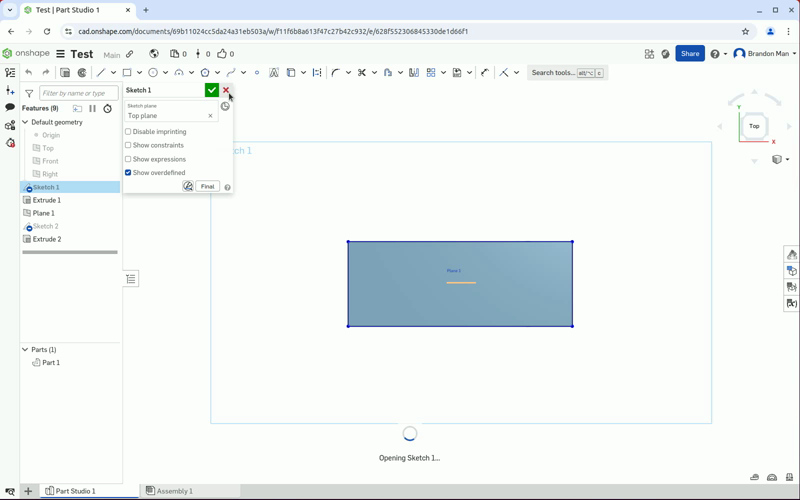
key(shift+s)
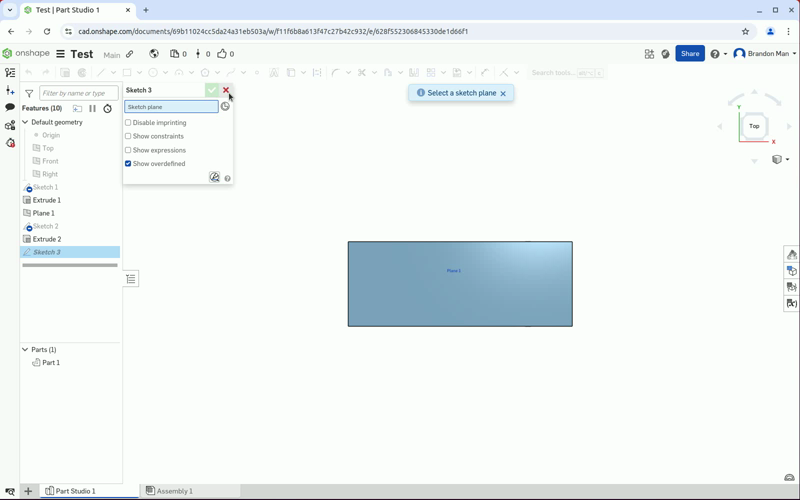
mouse_move(73, 215)
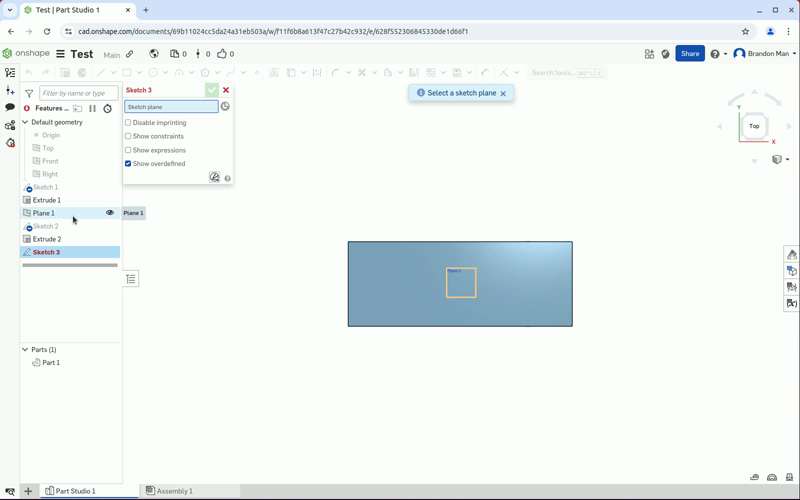
click(73, 215)
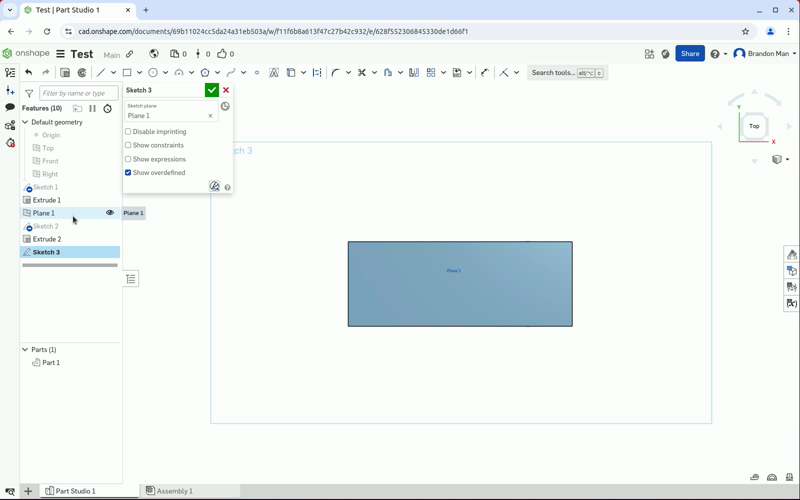
mouse_move(73, 352)
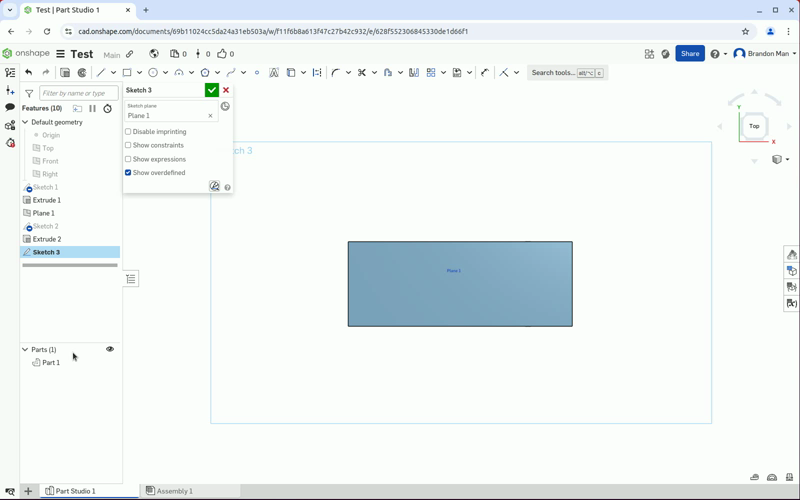
key(y)
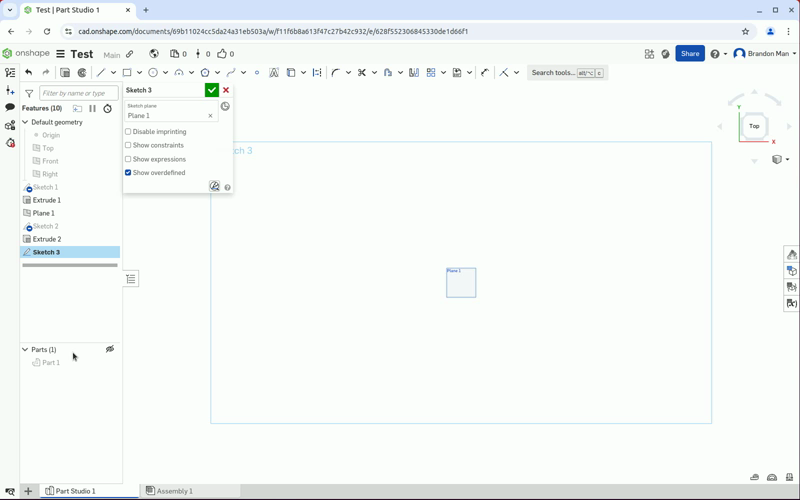
key(l)
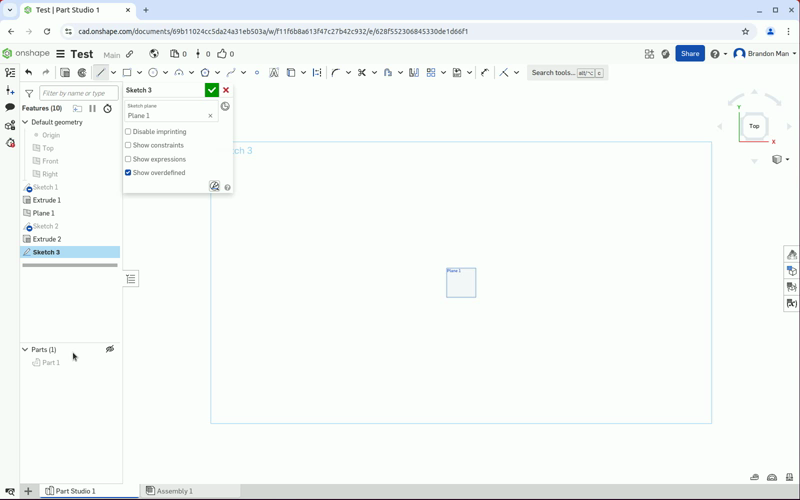
key_down(shift)
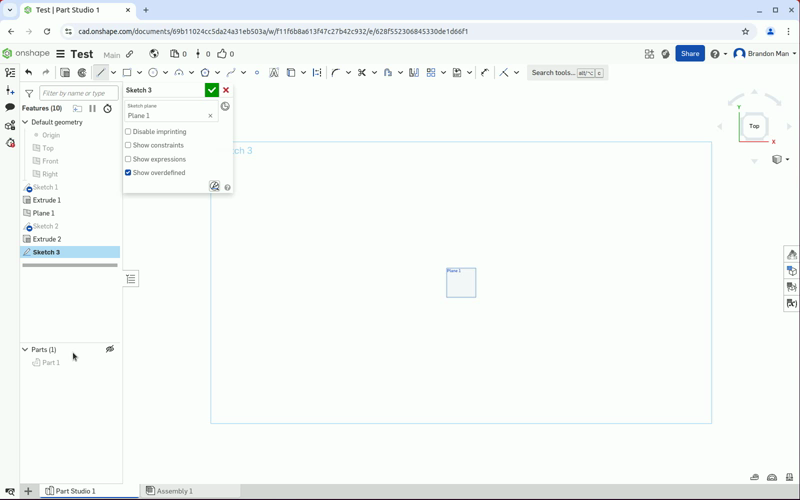
mouse_move(477, 326)
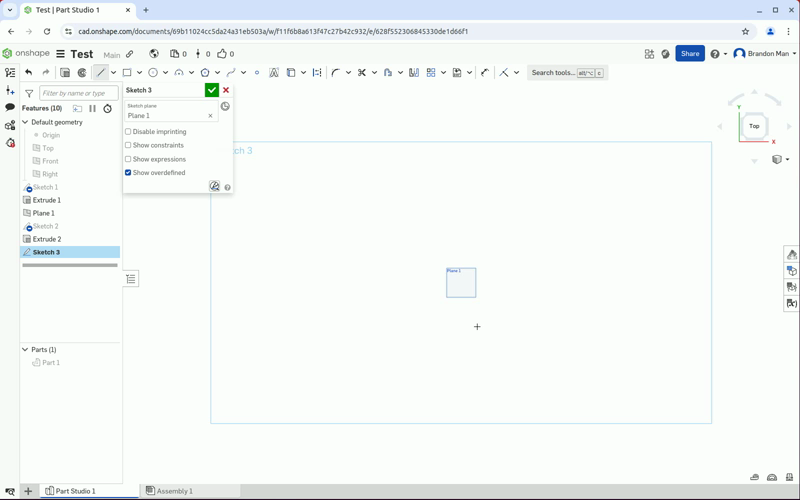
click(477, 326)
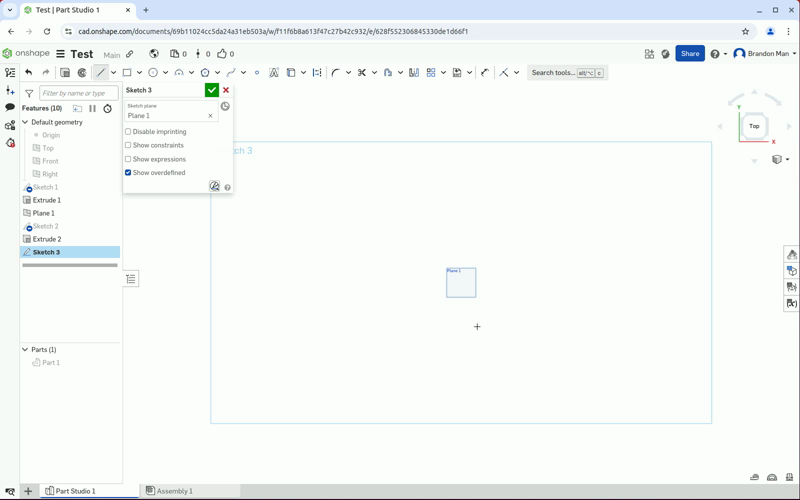
key_up(shift)
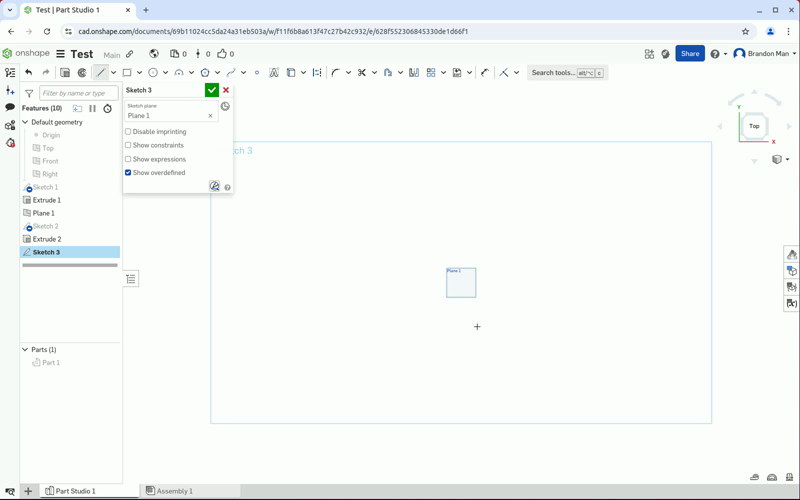
key_down(shift)
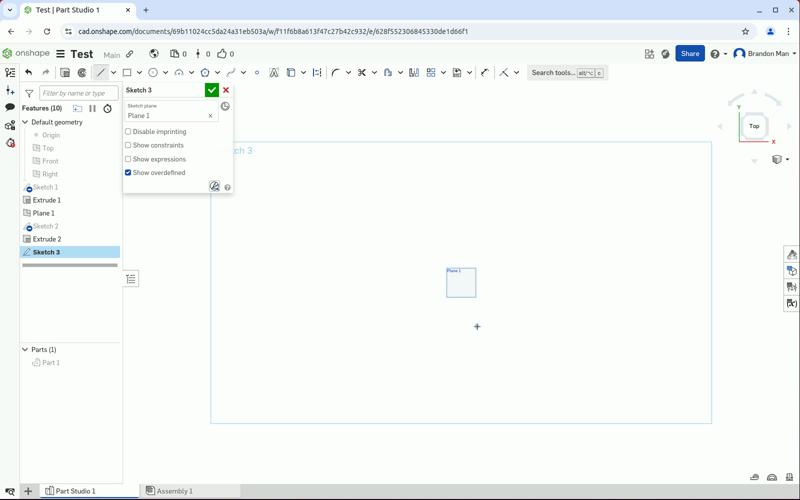
mouse_move(507, 326)
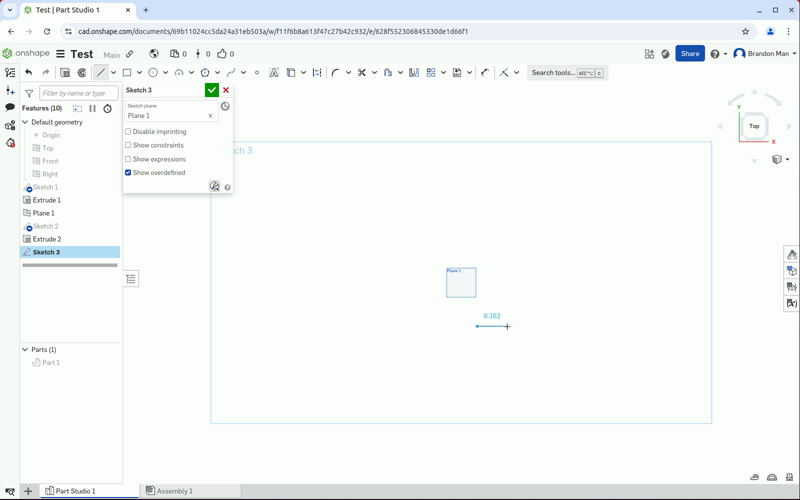
mouse_move(482, 326)
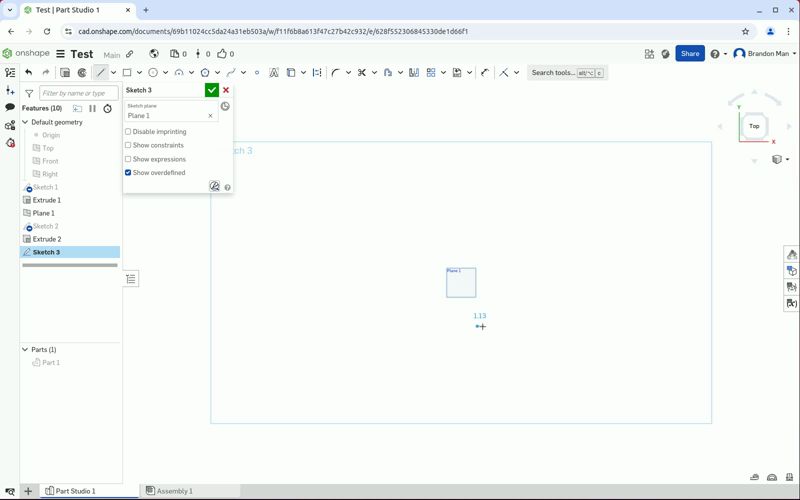
scroll(6)
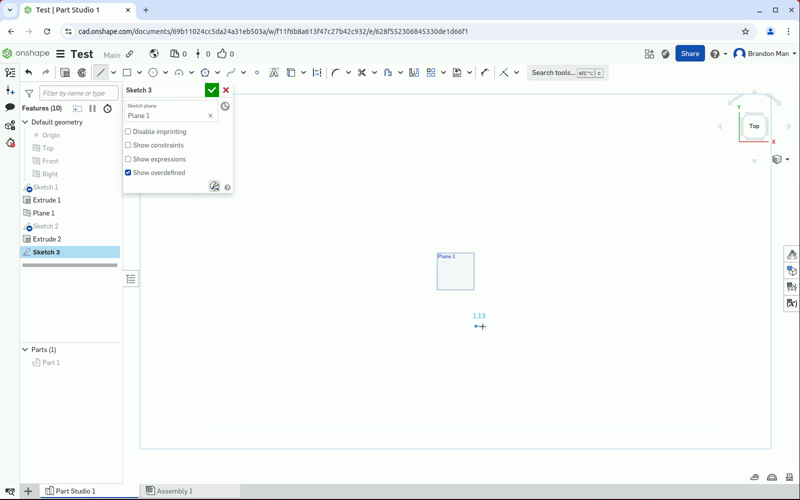
scroll(6)
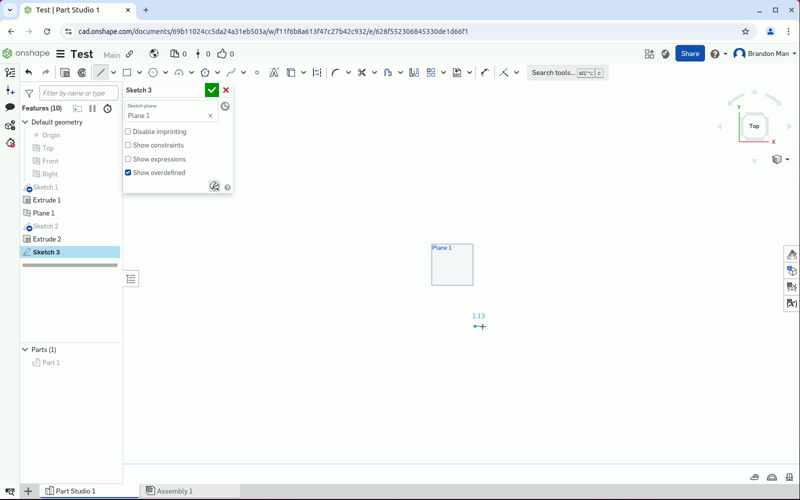
scroll(6)
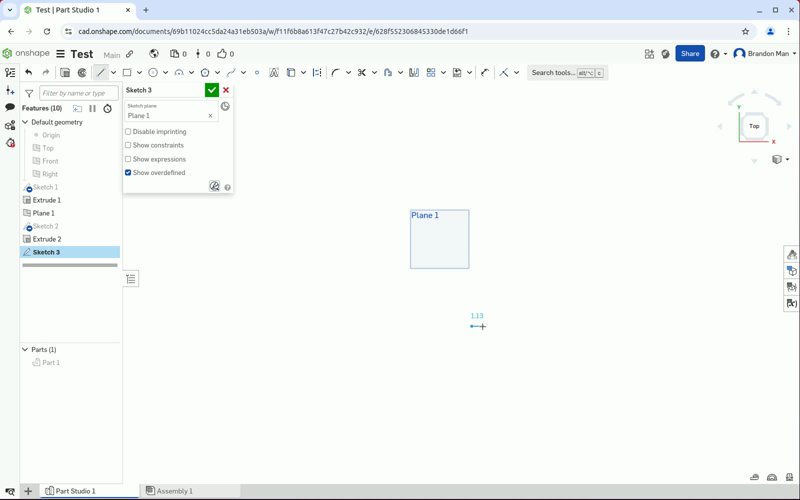
scroll(6)
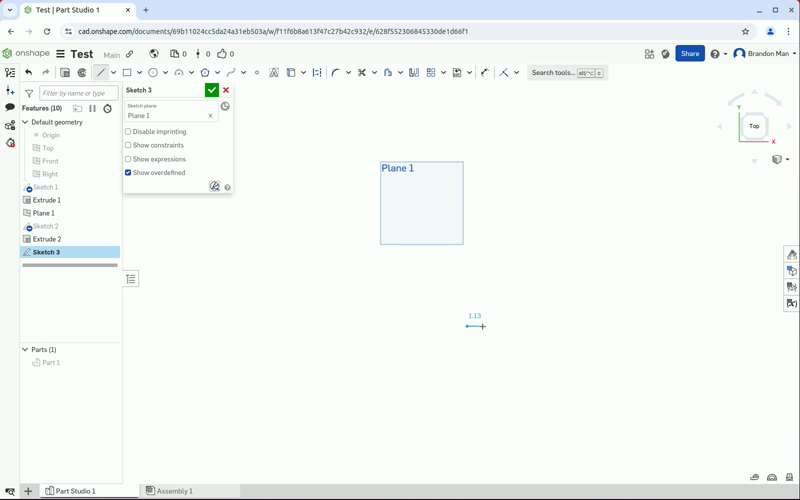
scroll(6)
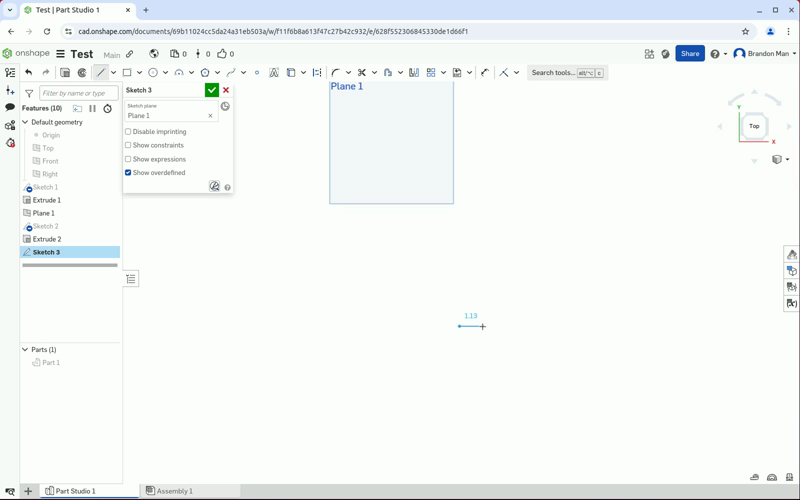
scroll(6)
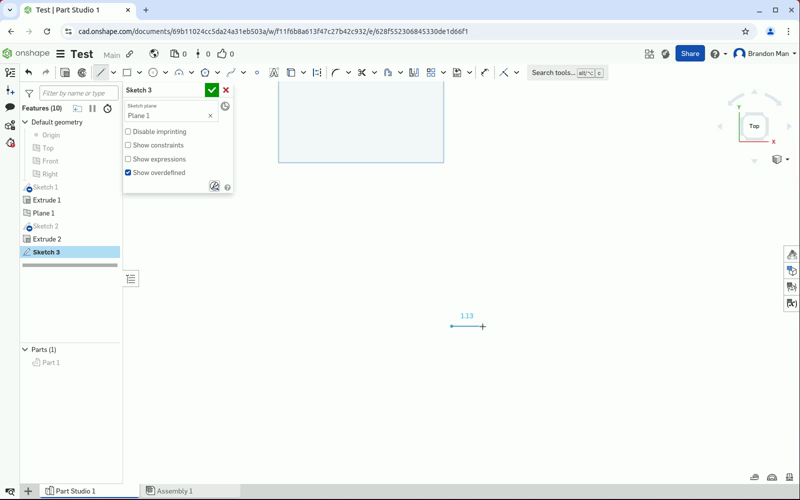
scroll(6)
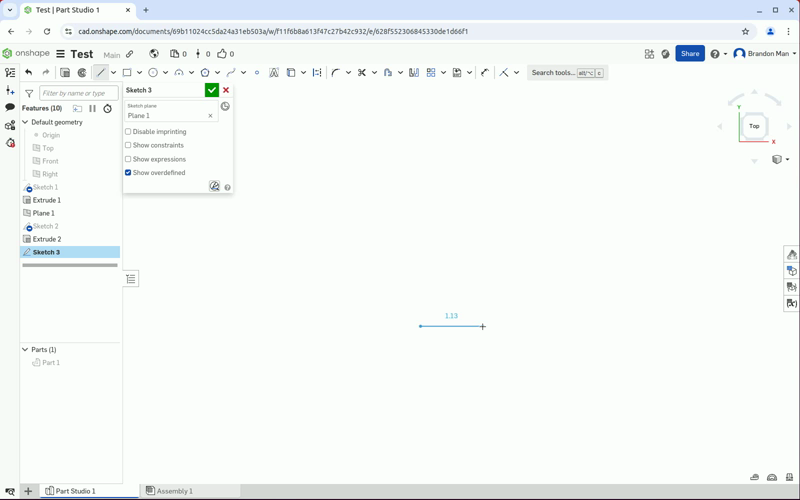
click(482, 326)
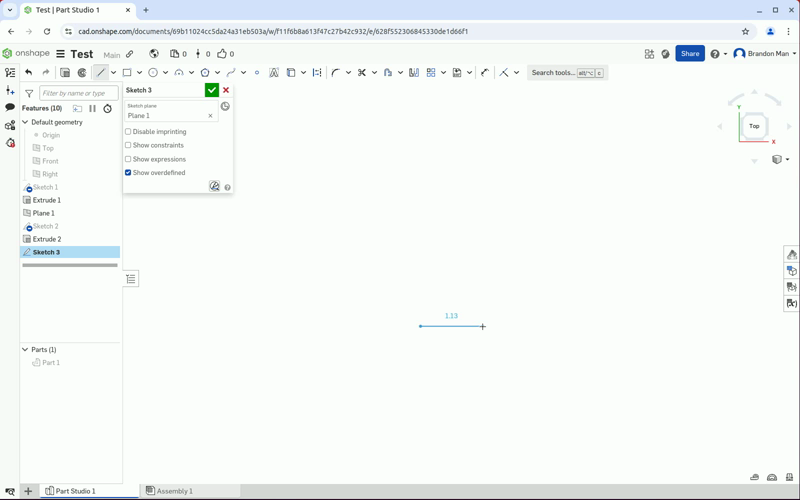
scroll(-6)
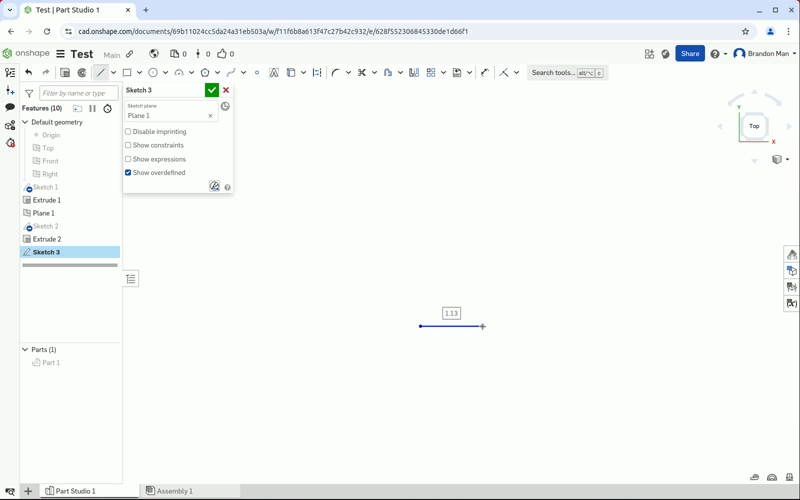
scroll(-6)
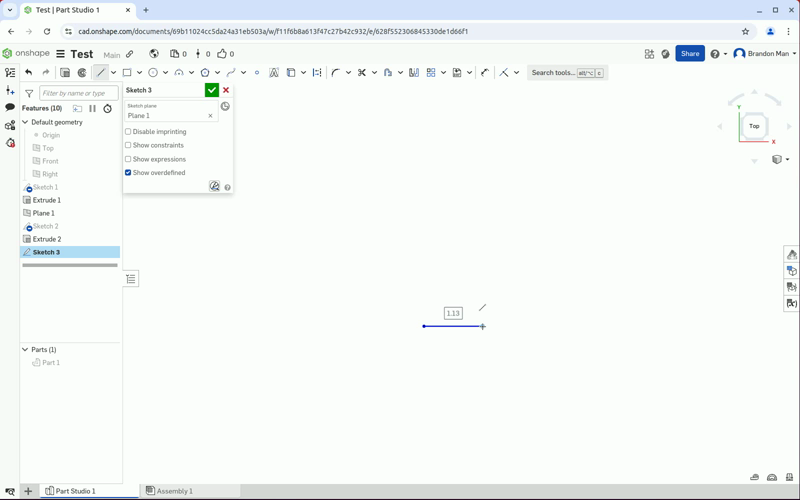
scroll(-6)
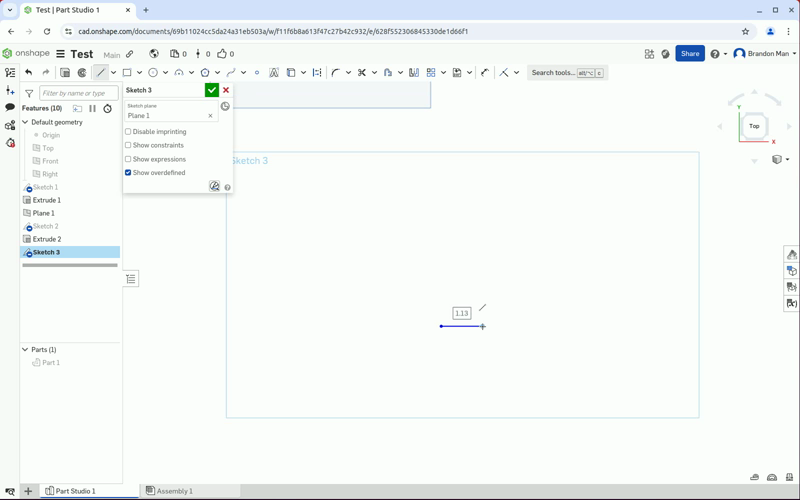
scroll(-6)
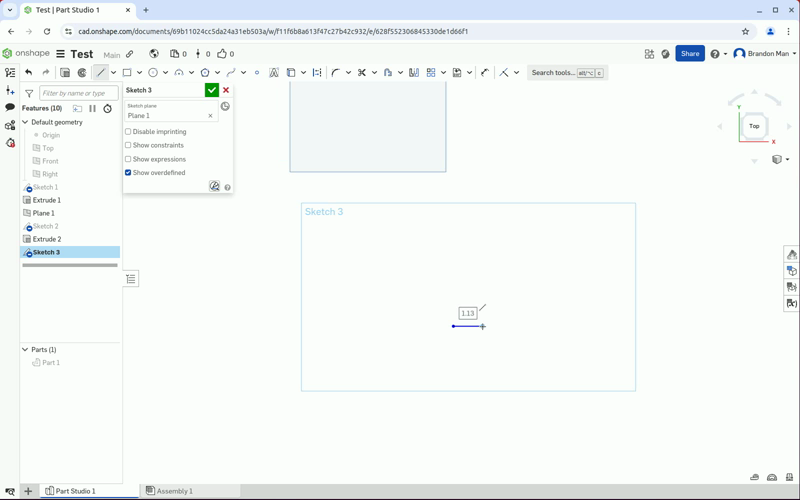
scroll(-6)
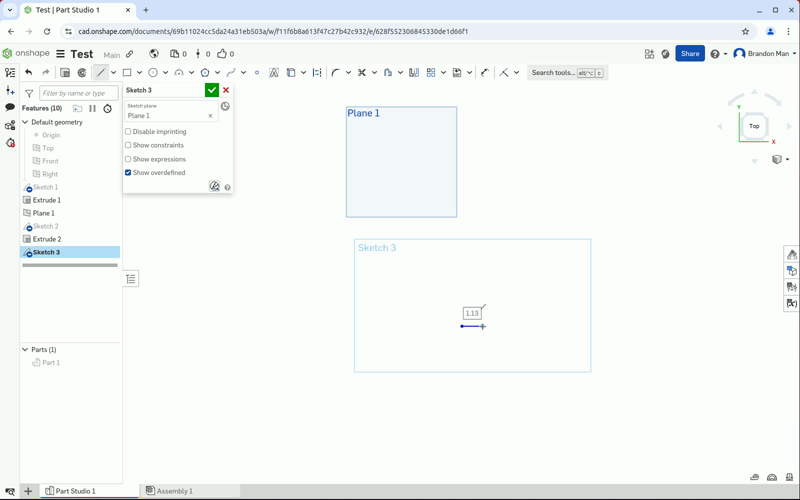
scroll(-6)
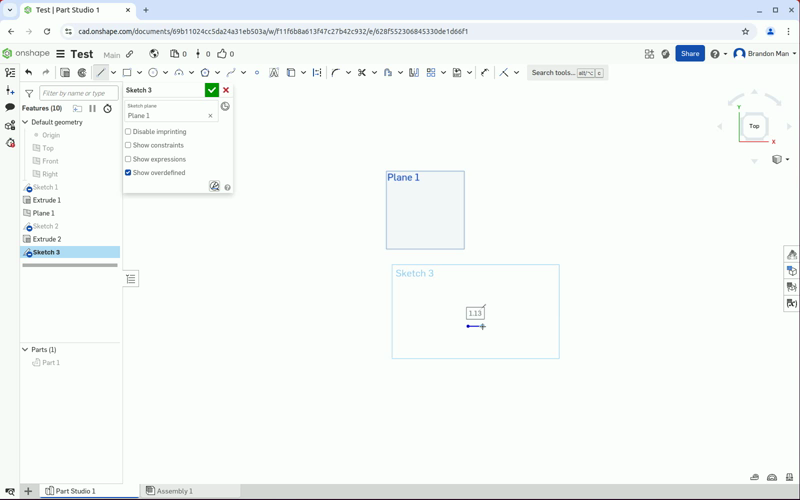
scroll(-6)
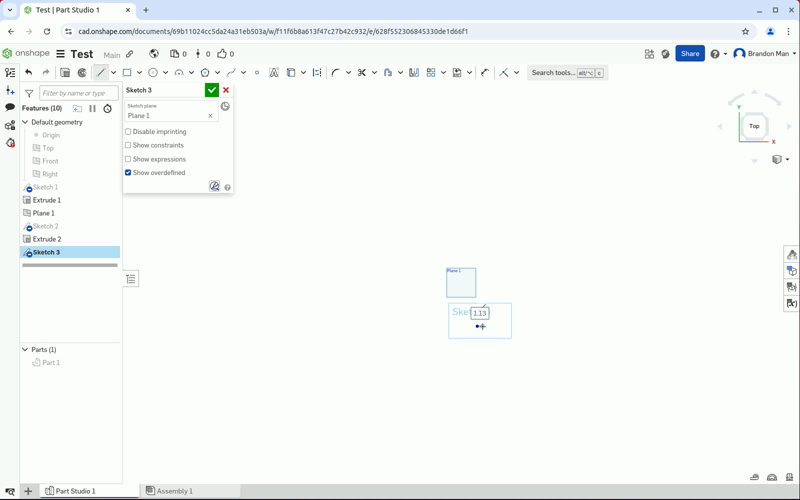
key_up(shift)
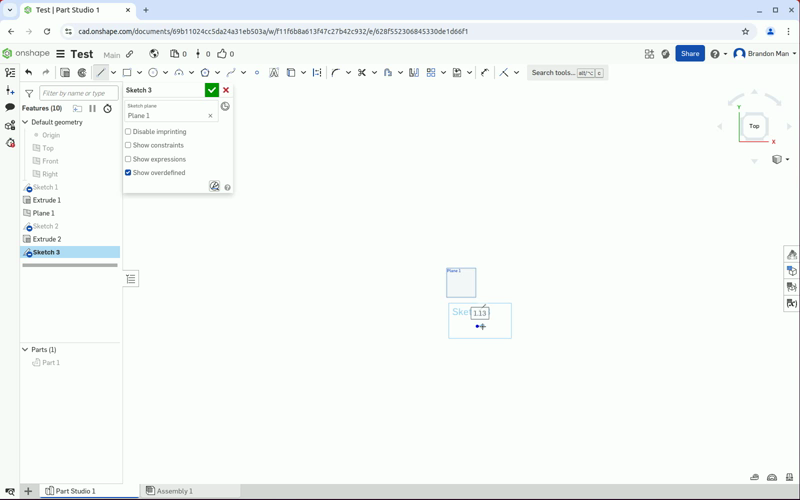
key_down(shift)
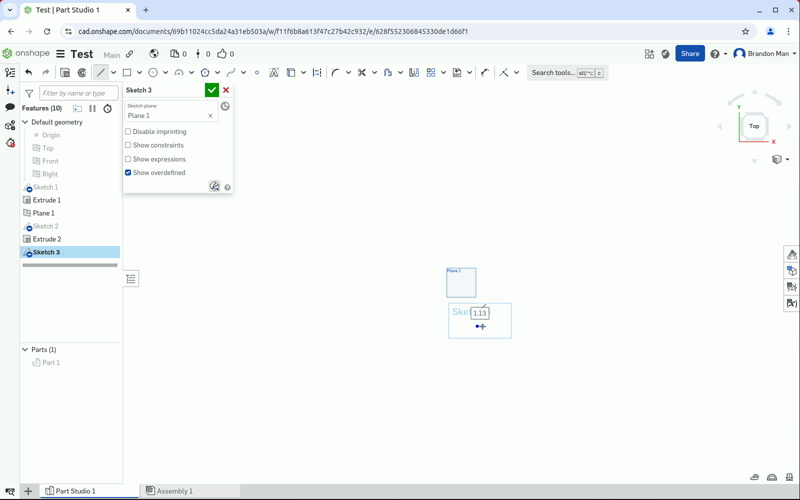
mouse_move(482, 240)
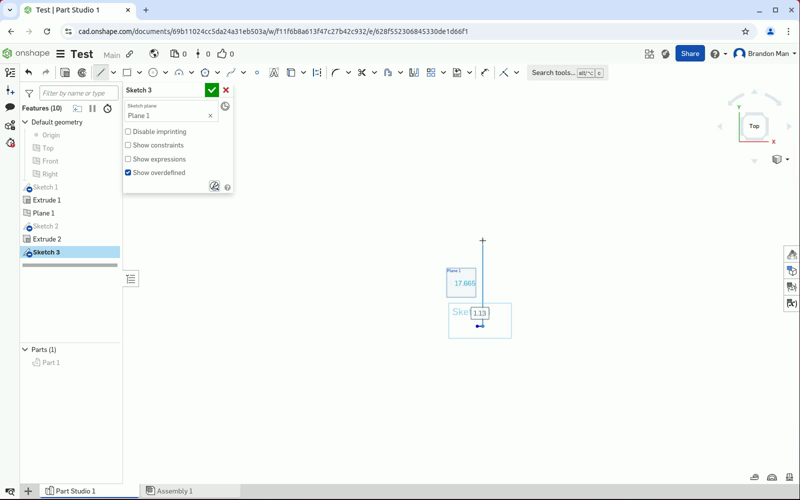
click(482, 240)
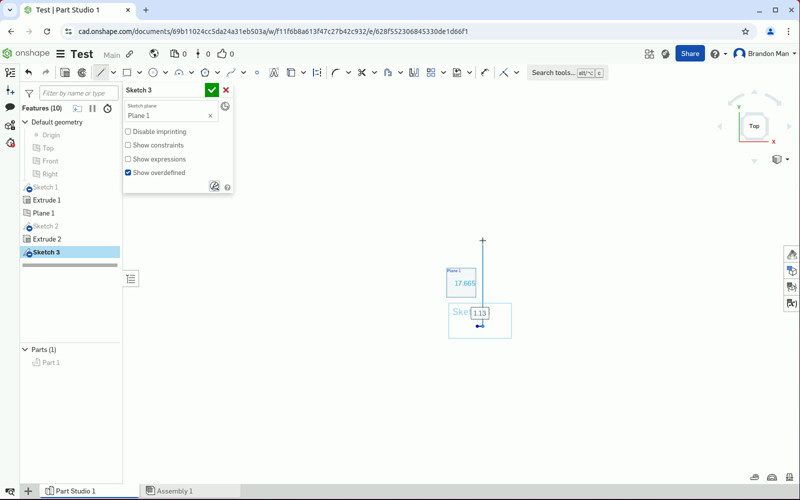
key_up(shift)
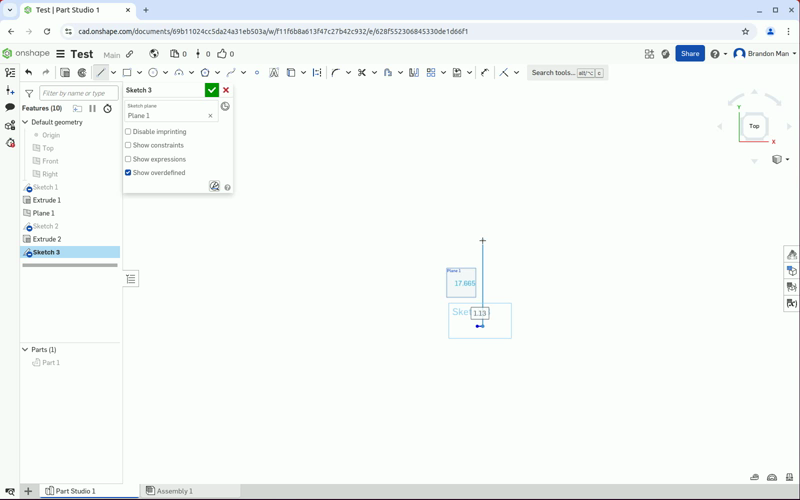
key_down(shift)
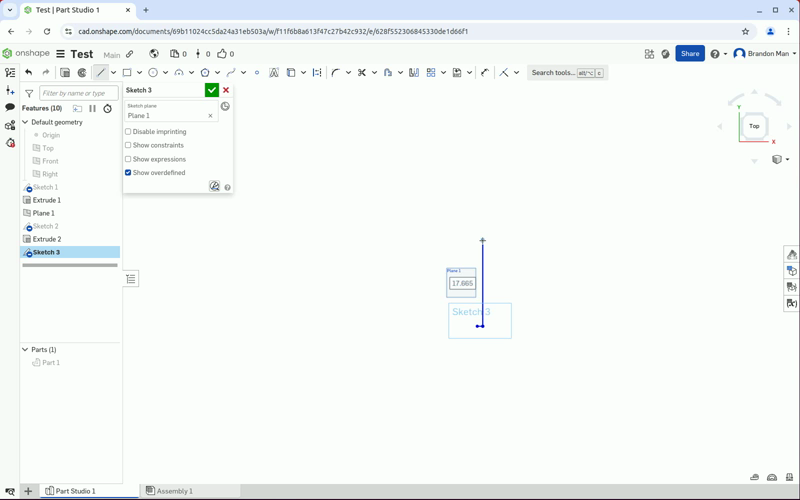
mouse_move(512, 240)
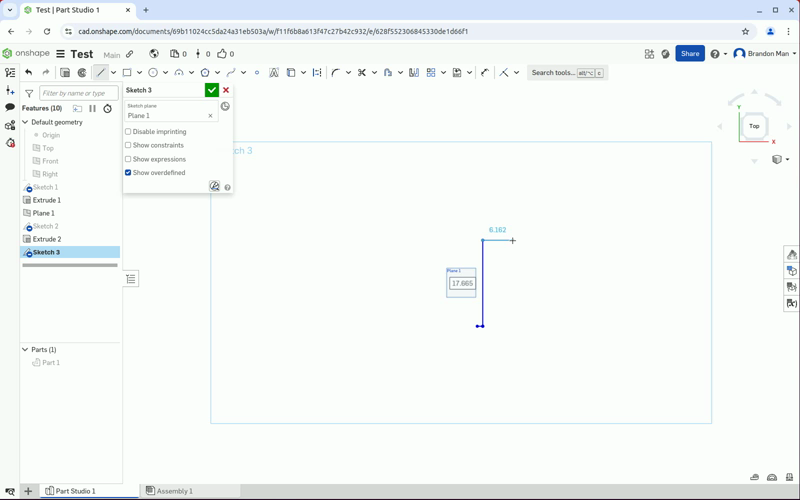
mouse_move(477, 240)
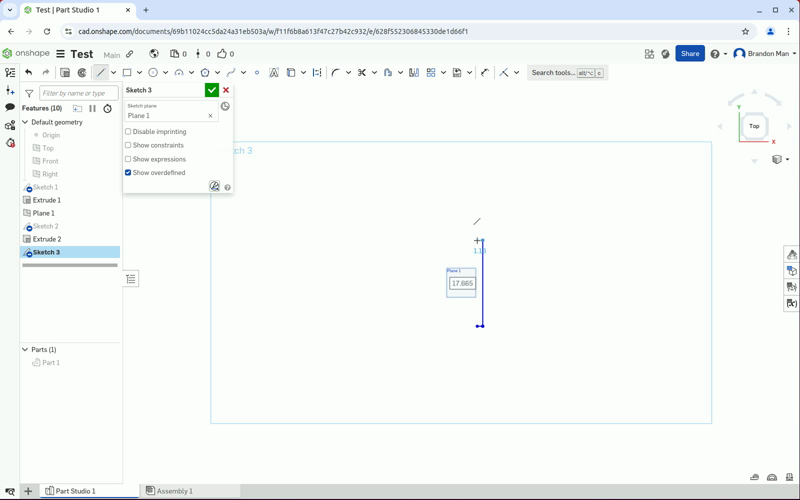
scroll(6)
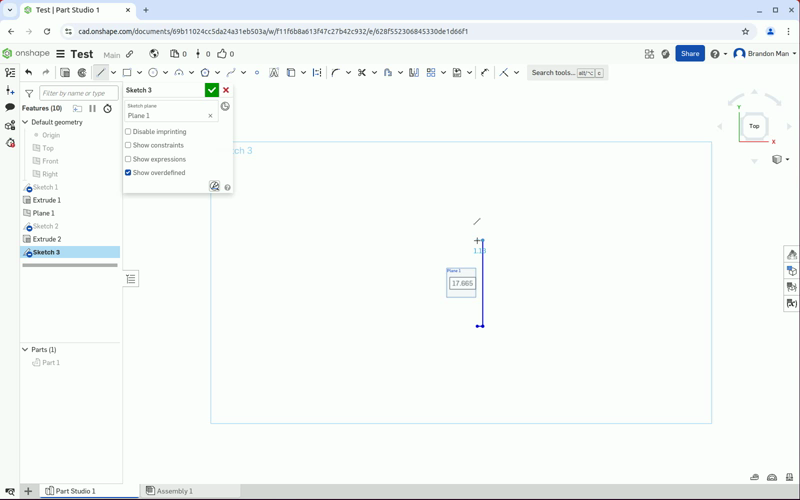
scroll(6)
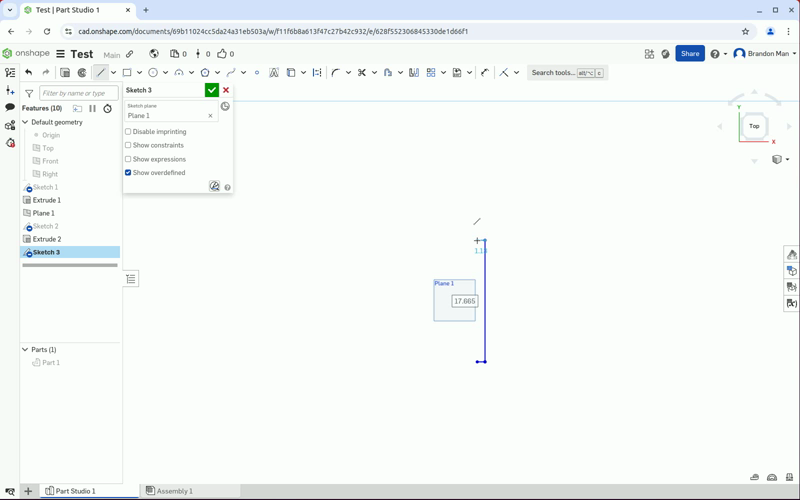
scroll(6)
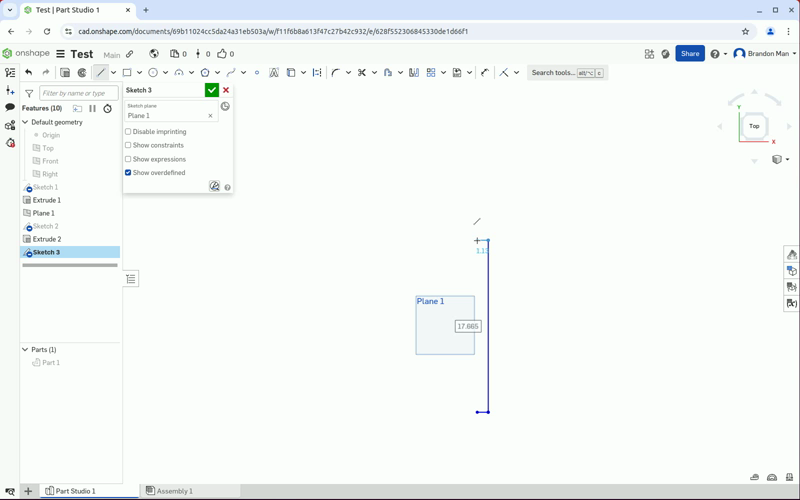
scroll(6)
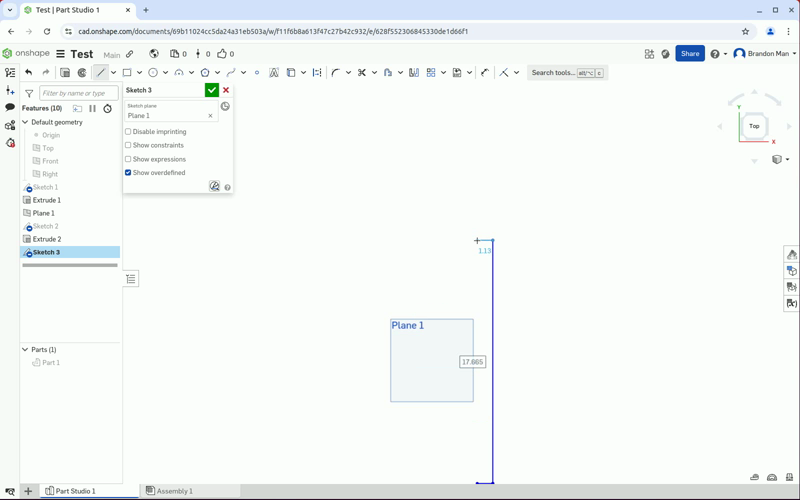
scroll(6)
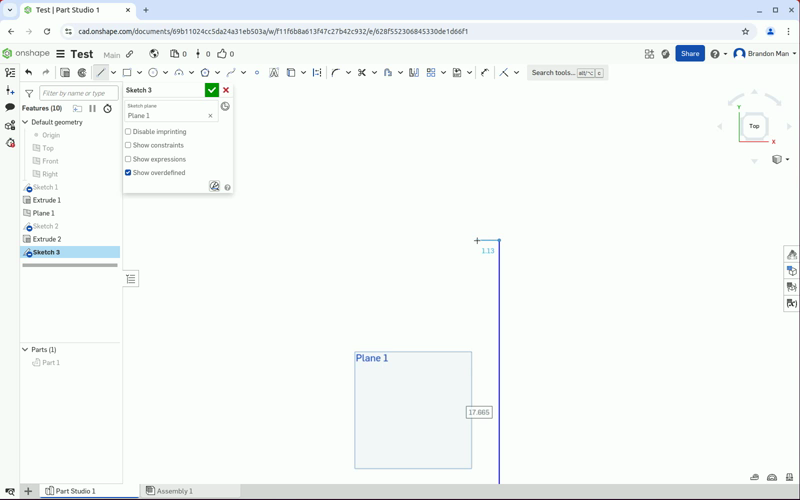
scroll(6)
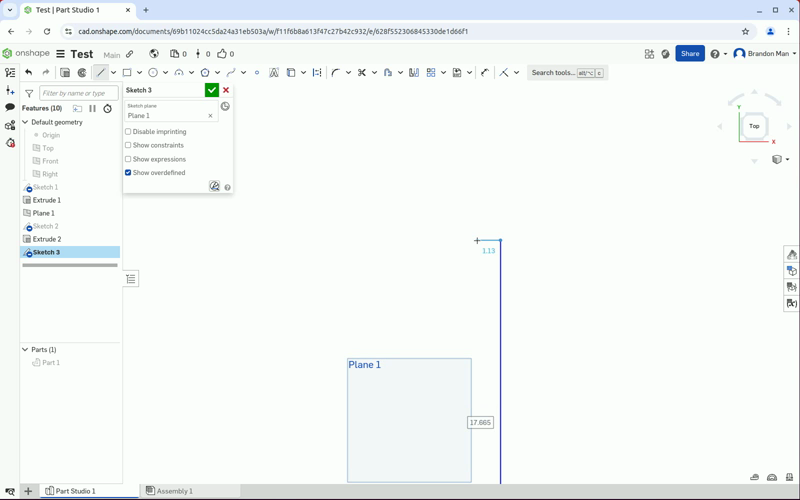
scroll(6)
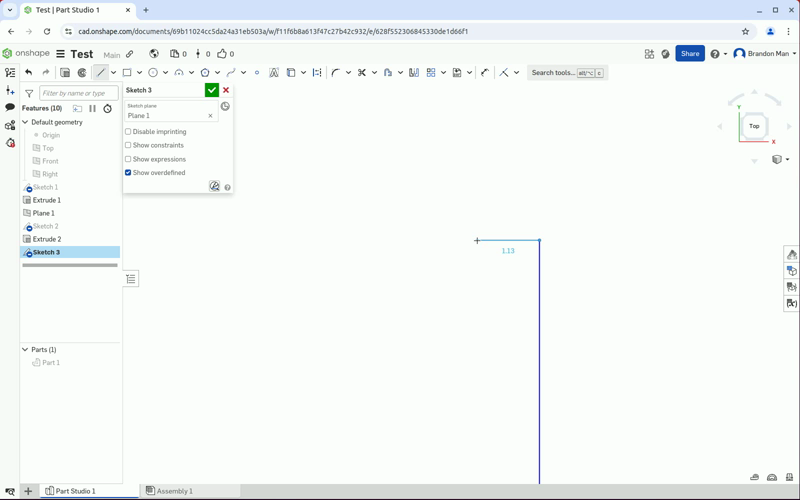
click(477, 240)
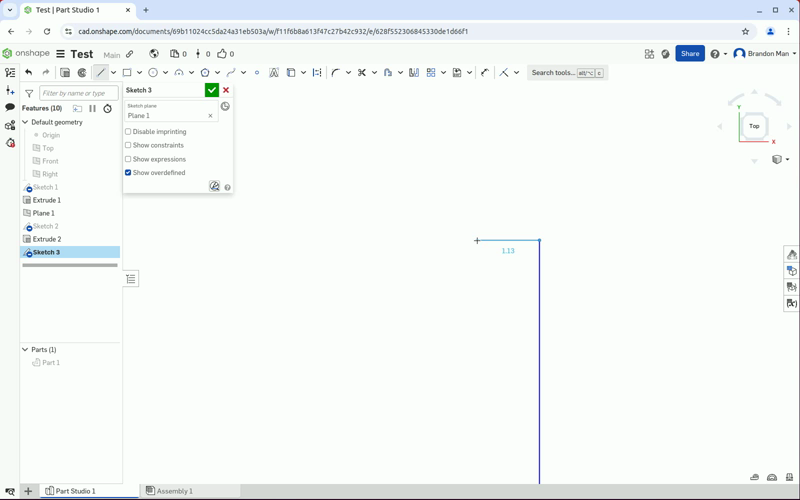
scroll(-6)
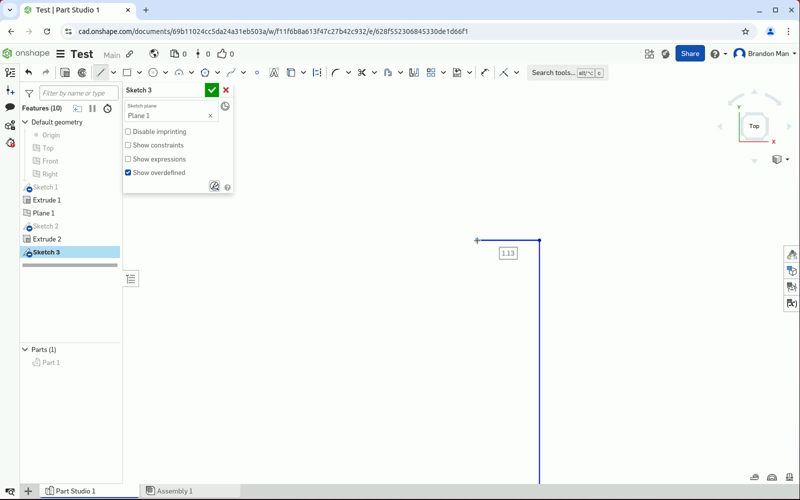
scroll(-6)
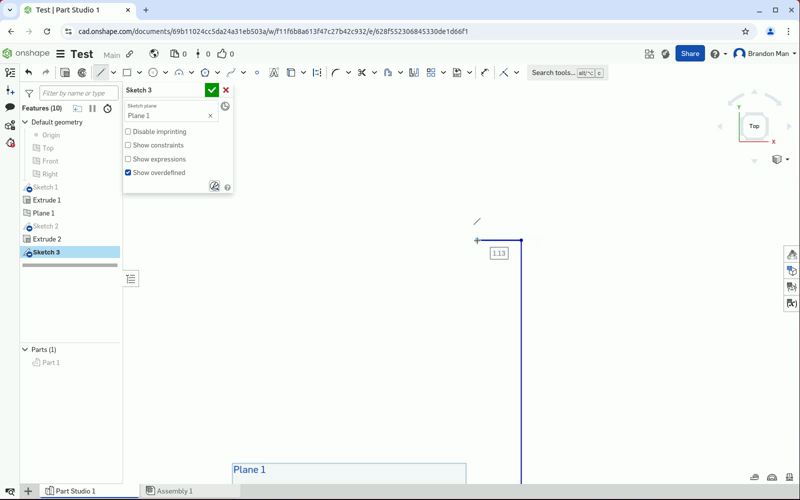
scroll(-6)
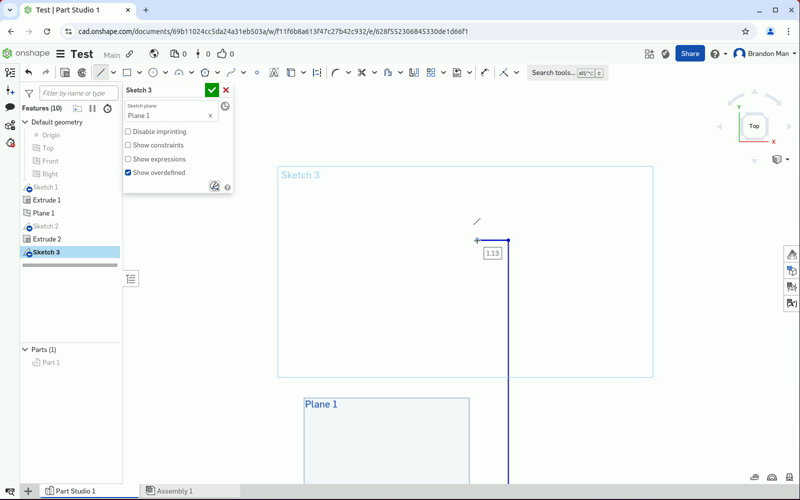
scroll(-6)
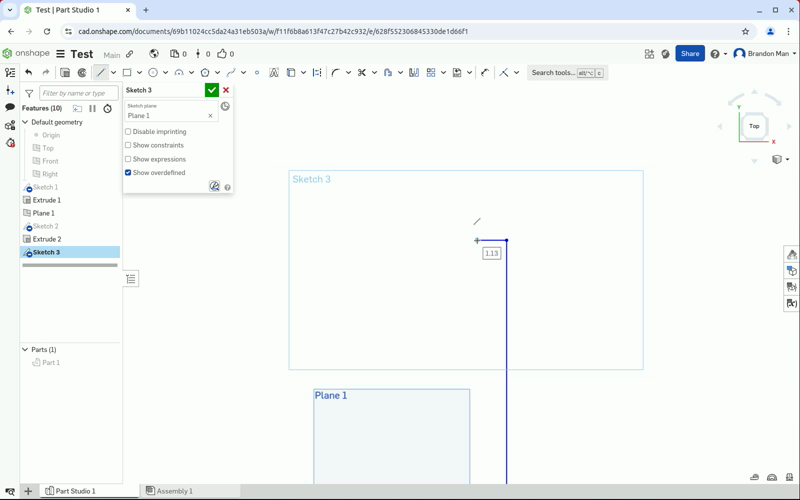
scroll(-6)
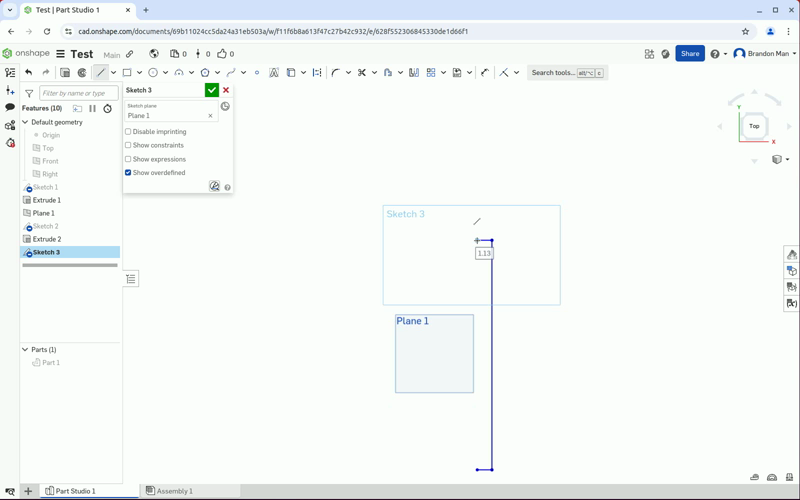
scroll(-6)
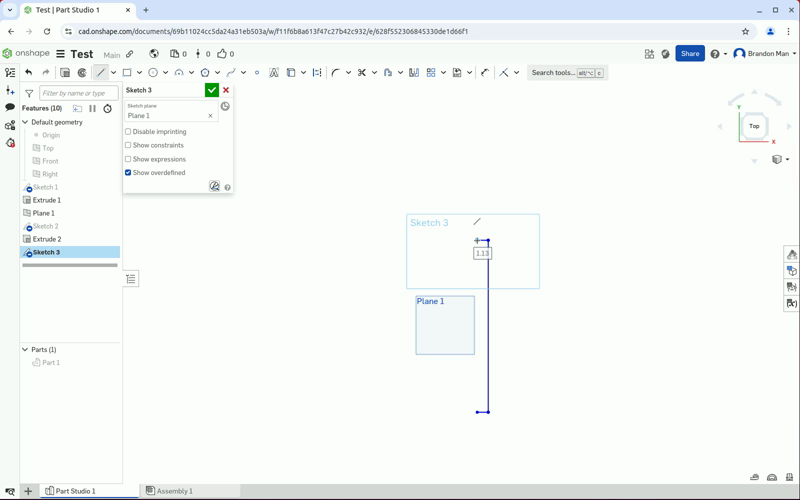
scroll(-6)
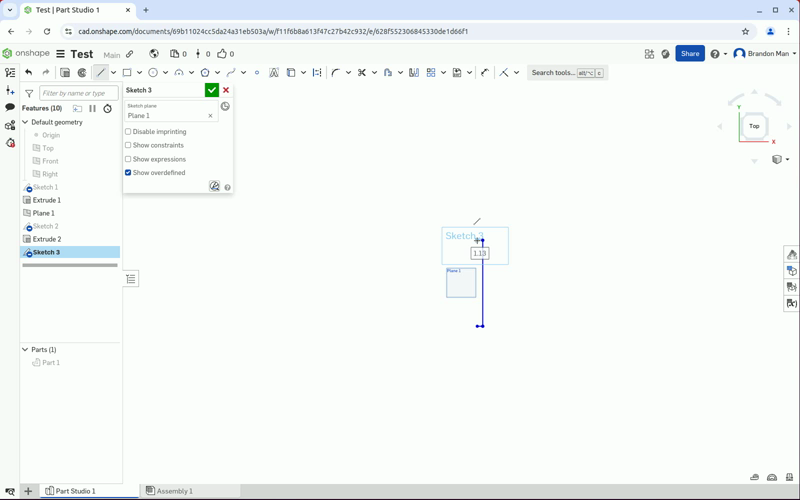
key_up(shift)
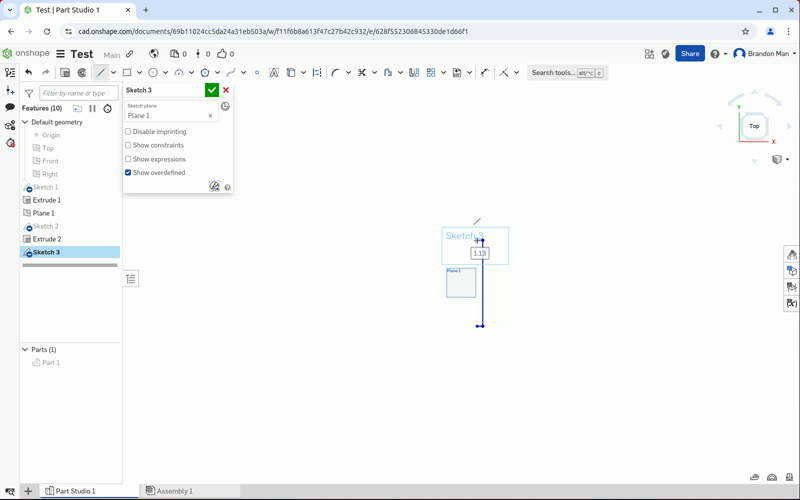
key_down(shift)
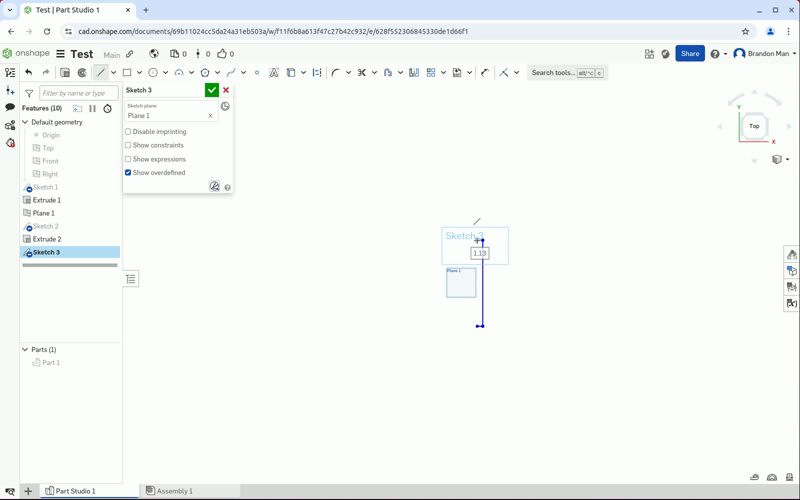
mouse_move(477, 326)
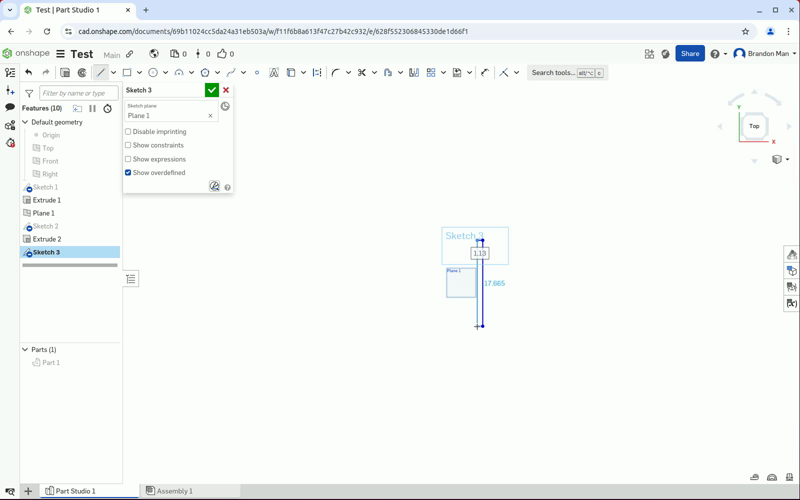
key_up(shift)
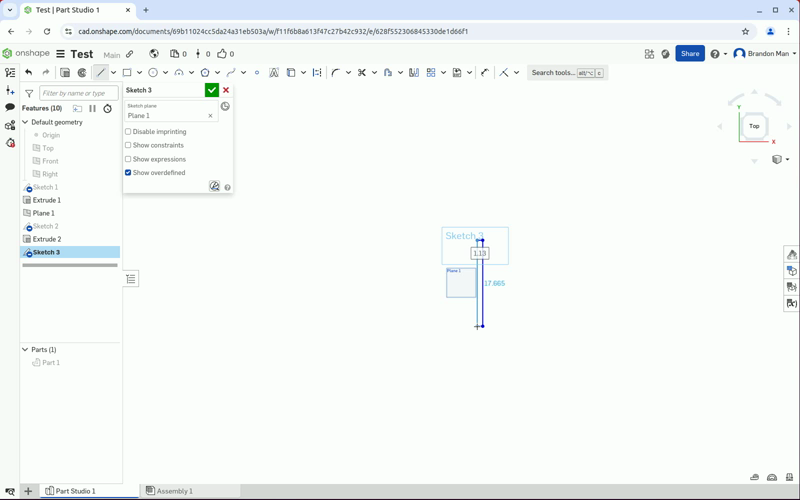
click(477, 326)
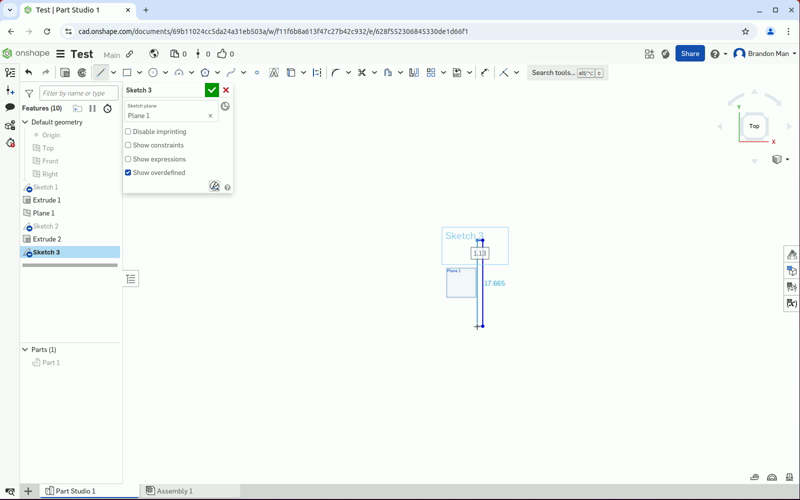
key(esc)
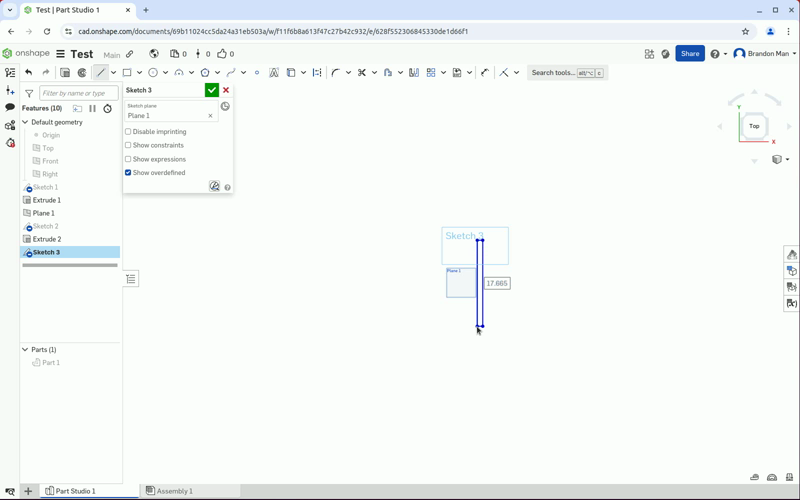
mouse_move(480, 287)
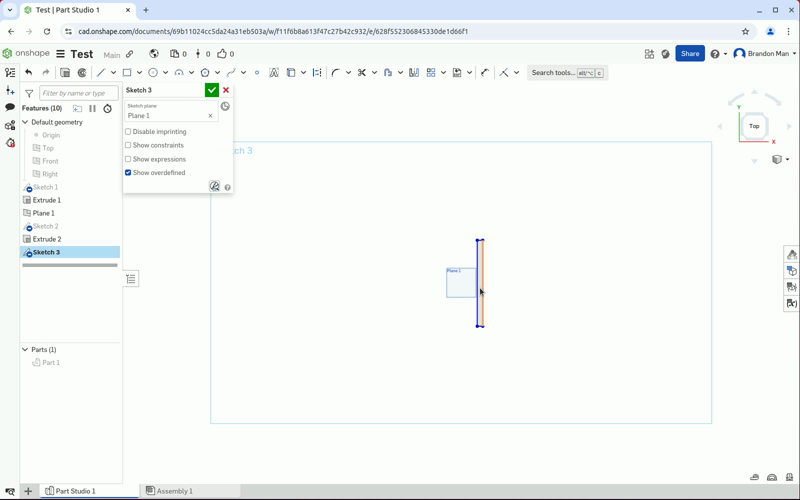
scroll(6)
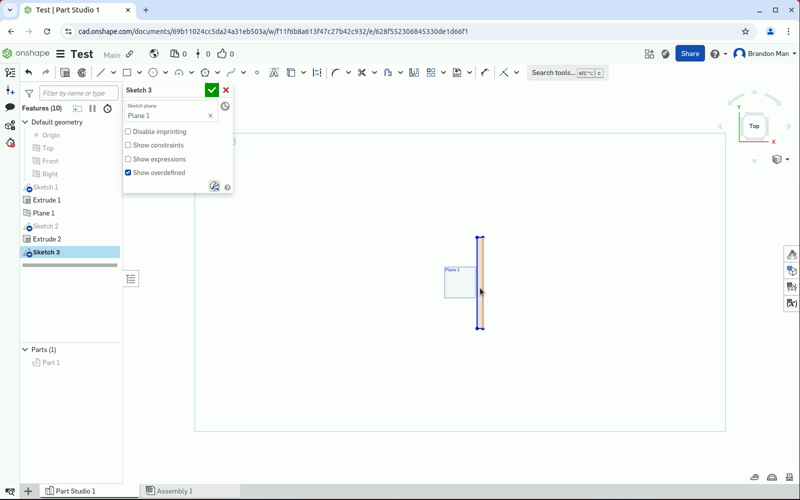
scroll(6)
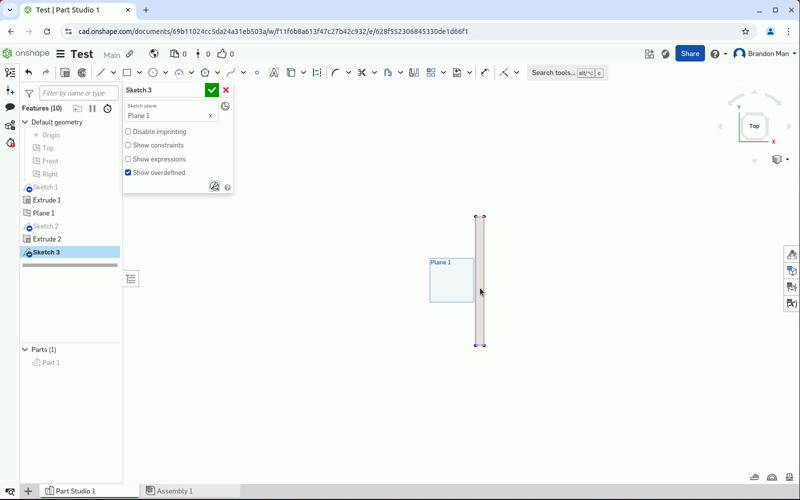
scroll(6)
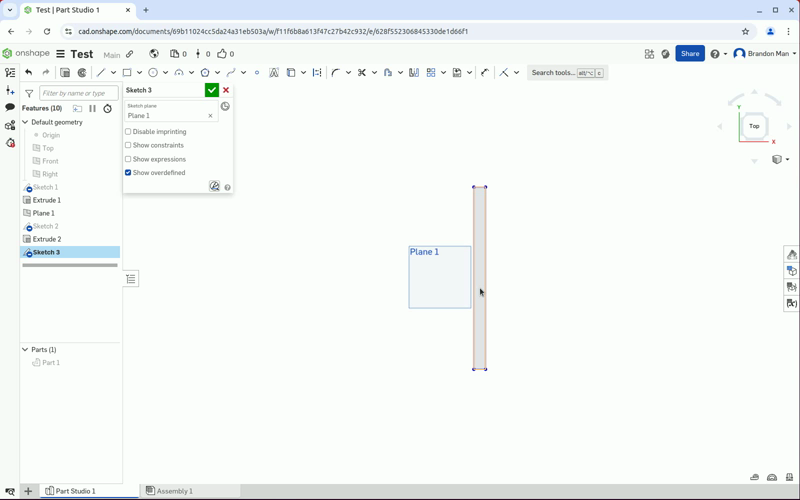
scroll(6)
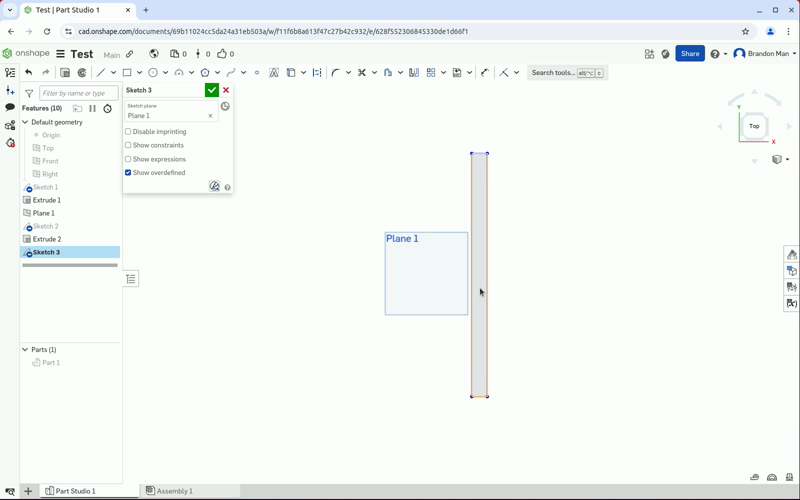
scroll(6)
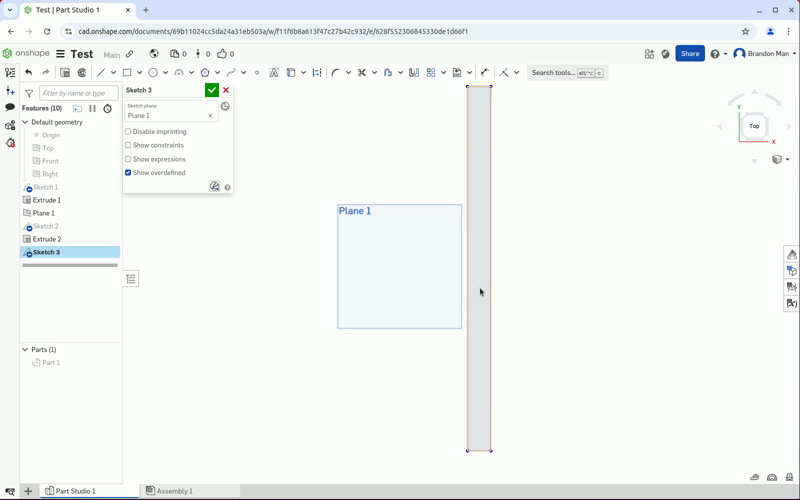
scroll(6)
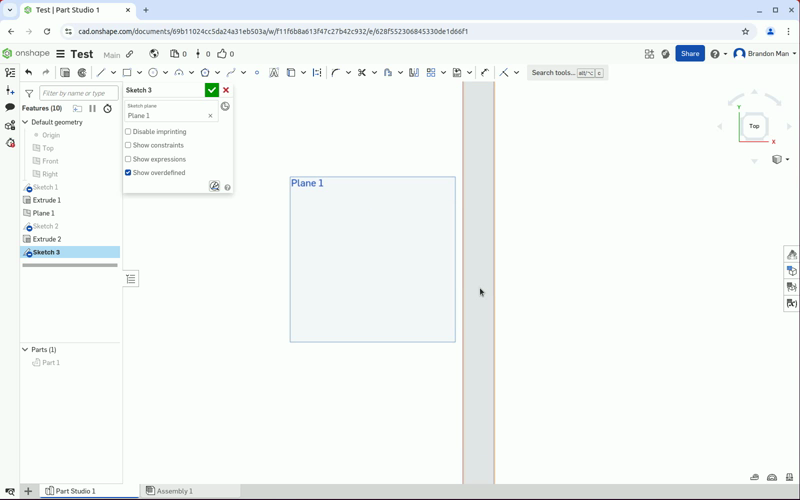
scroll(6)
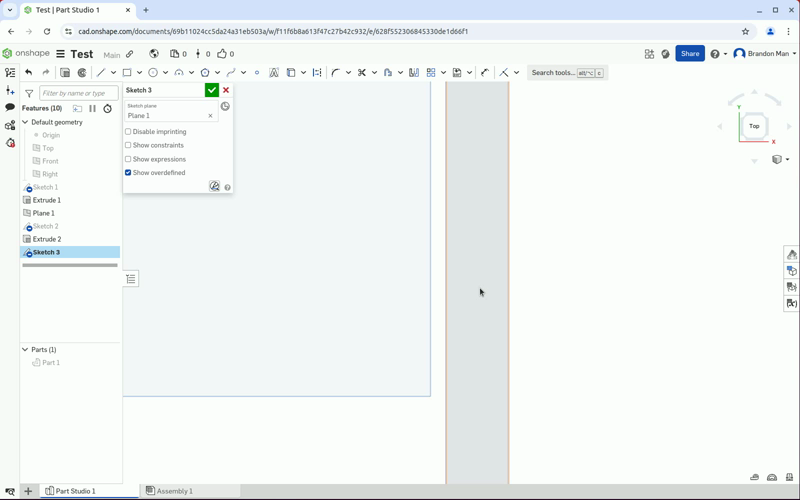
click(480, 287)
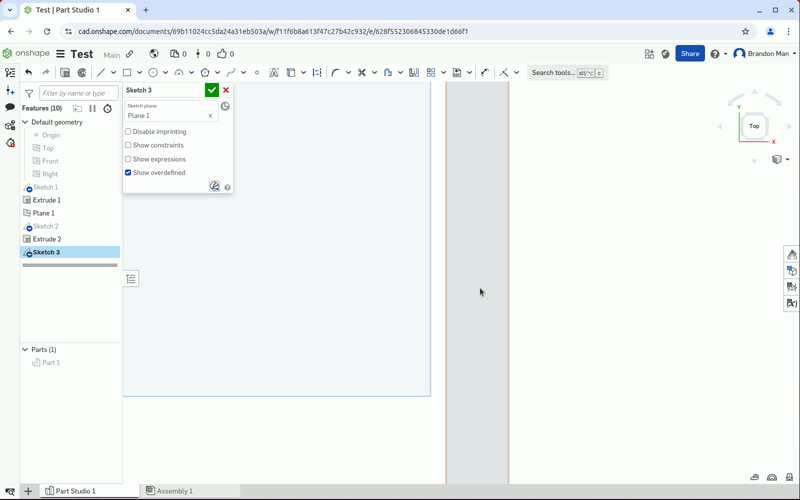
scroll(-6)
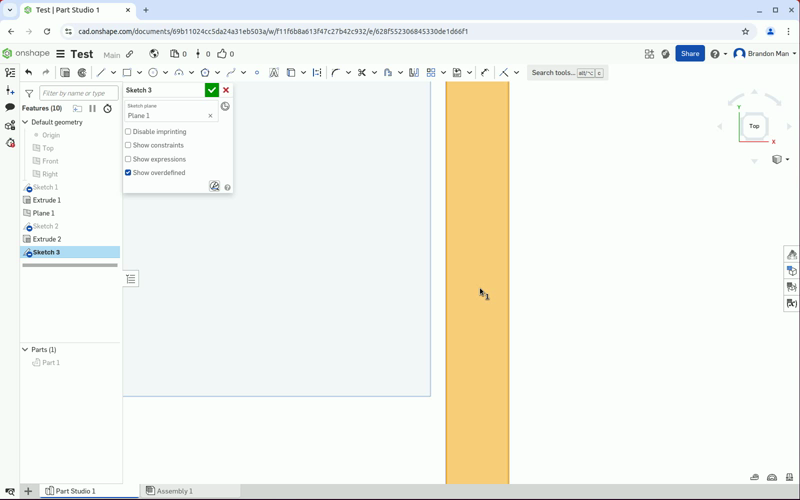
scroll(-6)
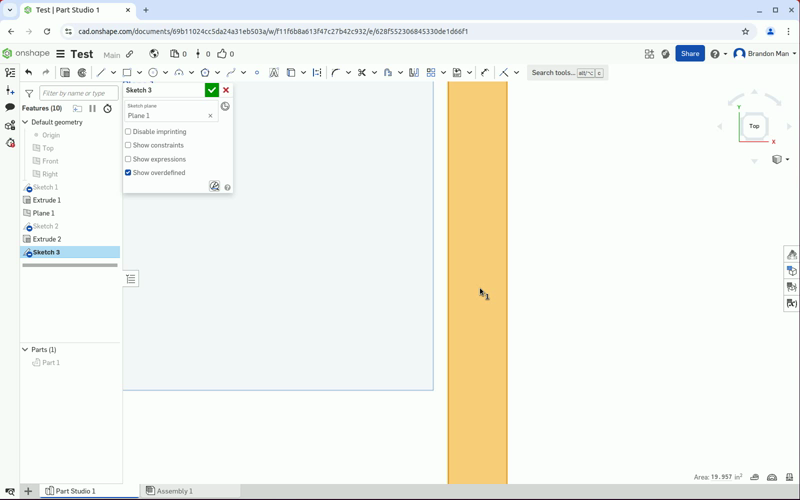
scroll(-6)
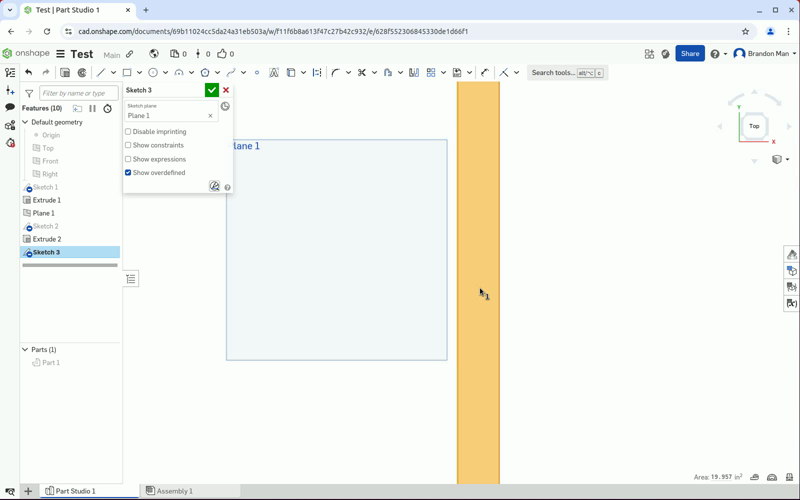
scroll(-6)
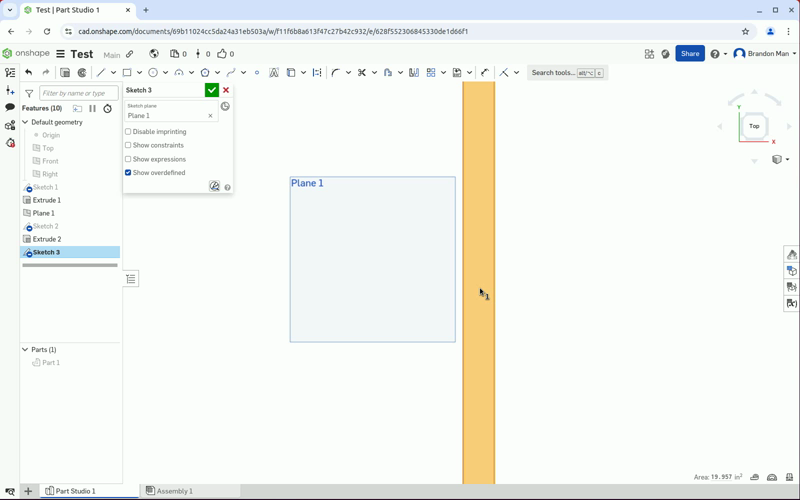
scroll(-6)
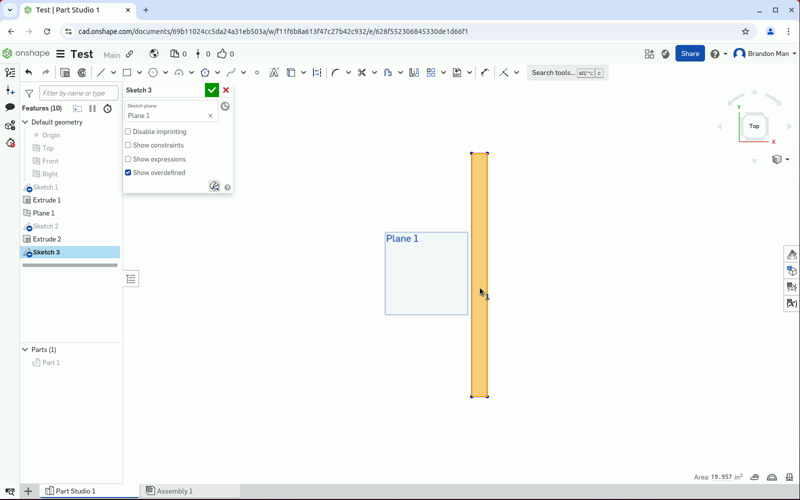
scroll(-6)
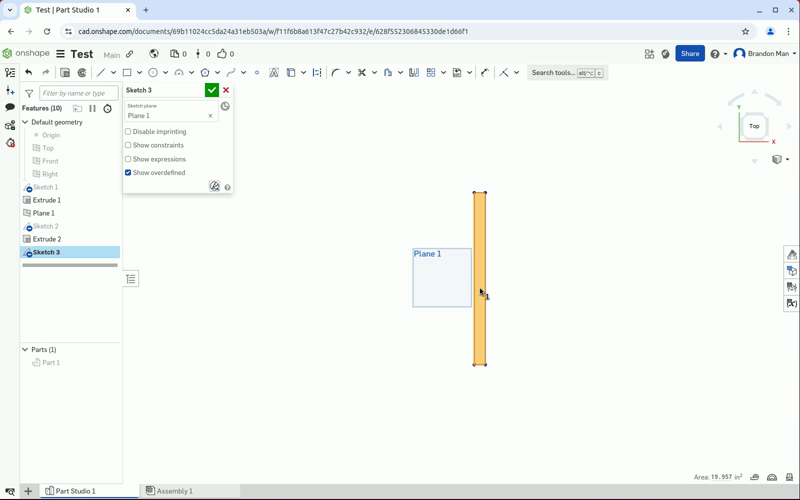
scroll(-6)
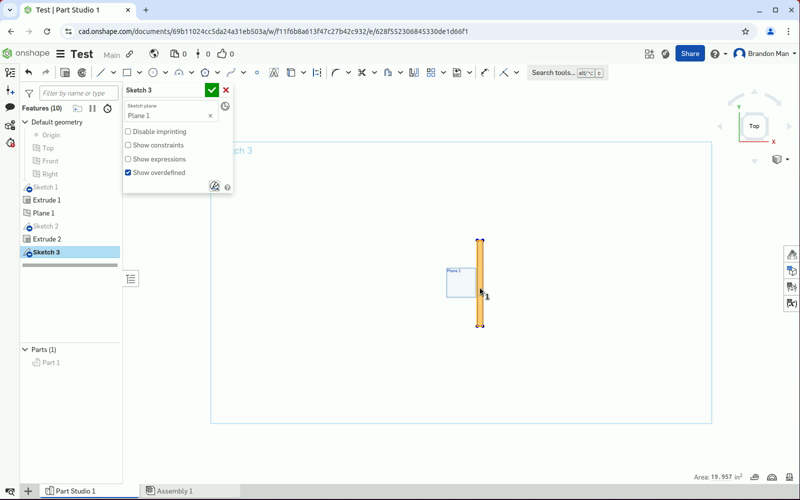
mouse_move(73, 352)
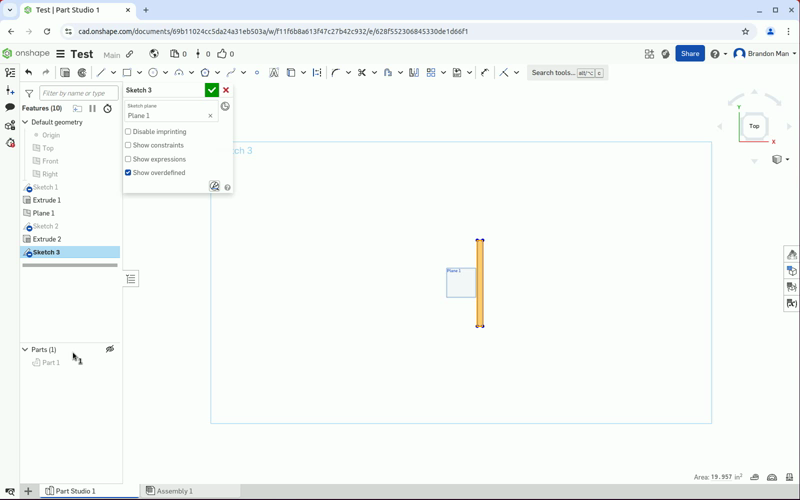
key(shift+y)
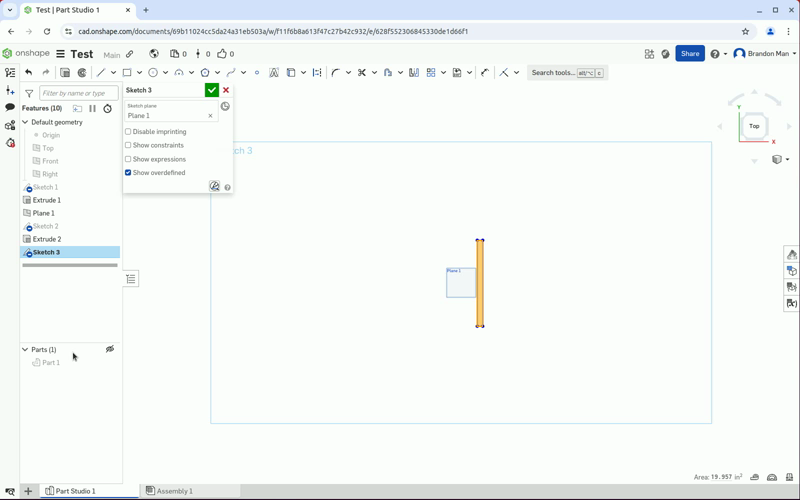
key(shift+e)
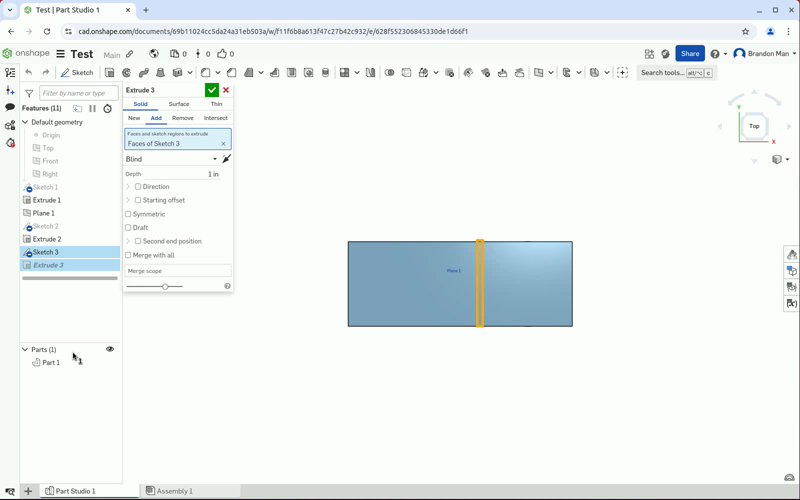
mouse_move(143, 106)
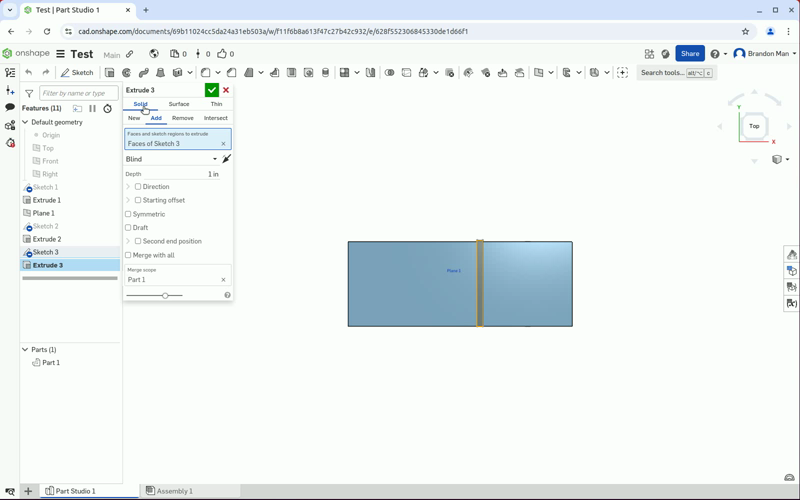
click(143, 106)
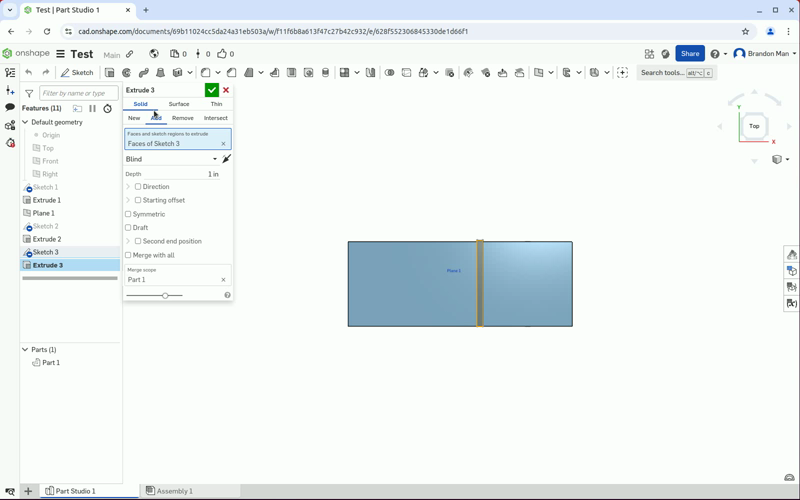
mouse_move(186, 120)
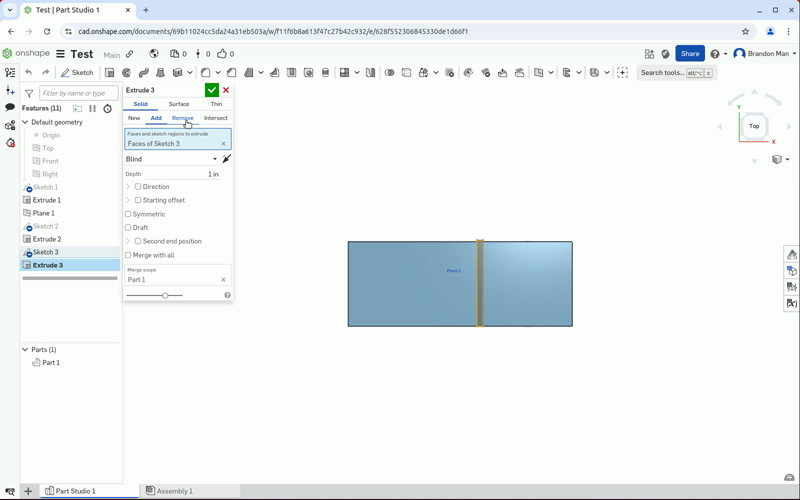
click(186, 120)
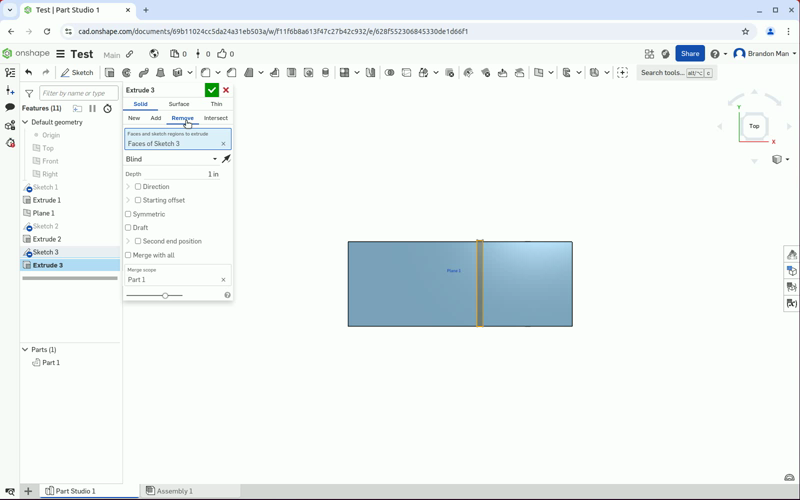
key(tab, 4)
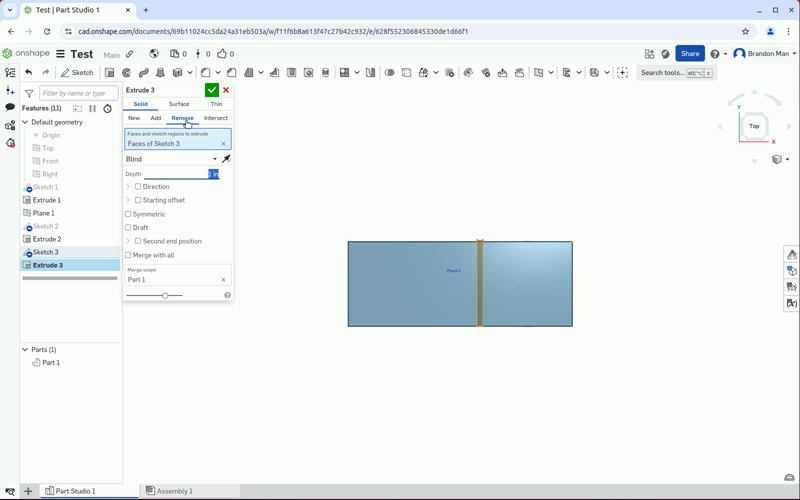
text(0.481)
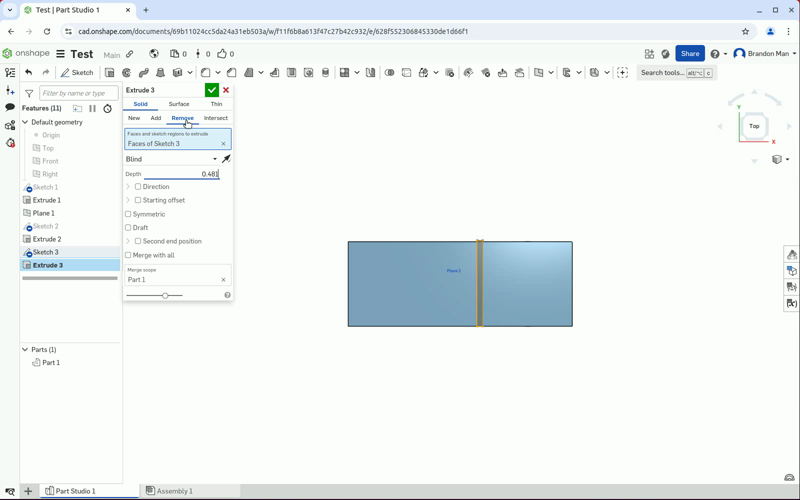
key(tab, 6)
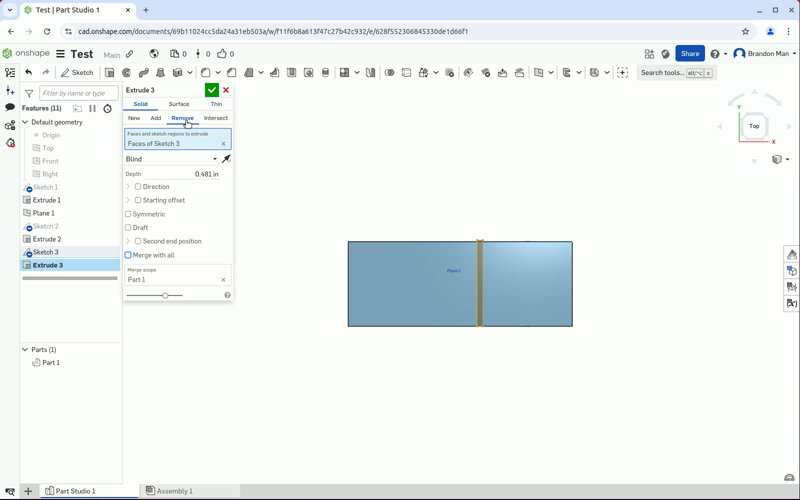
key(space)
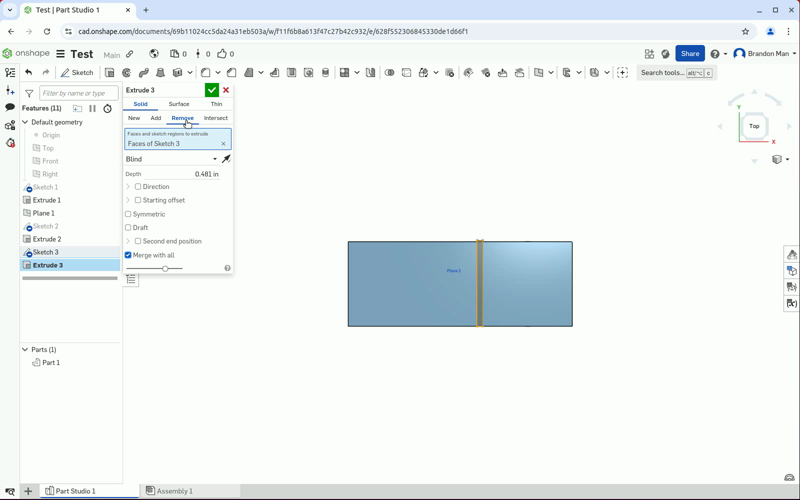
key(enter)
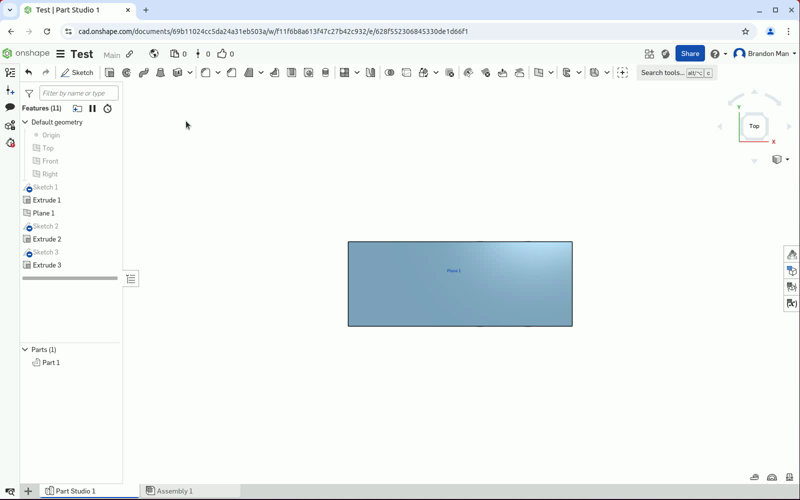
key(shift+h)
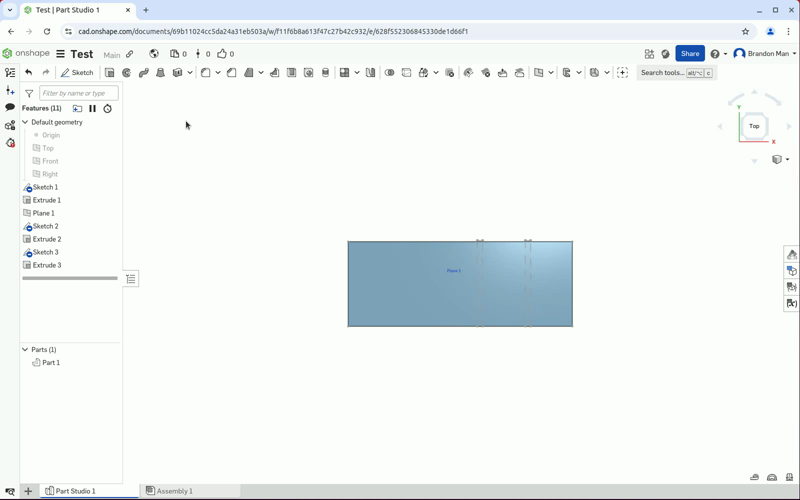
key(shift+h)
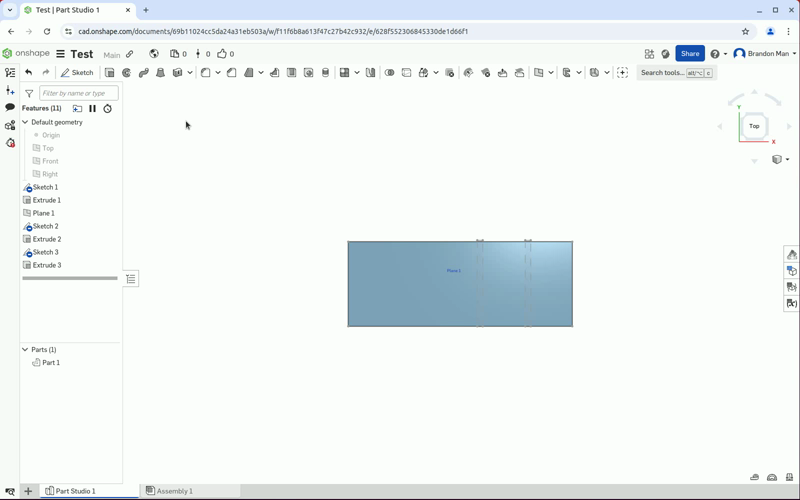
key(shift+7)
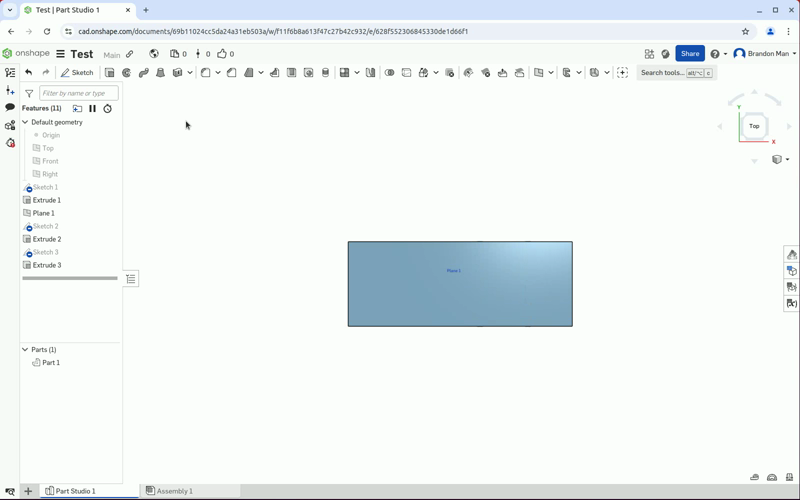
key(up, 3)
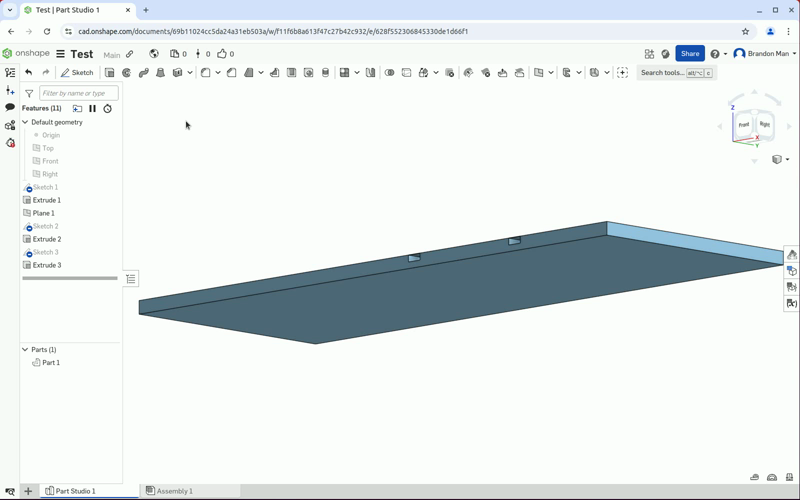
key(left, 3)
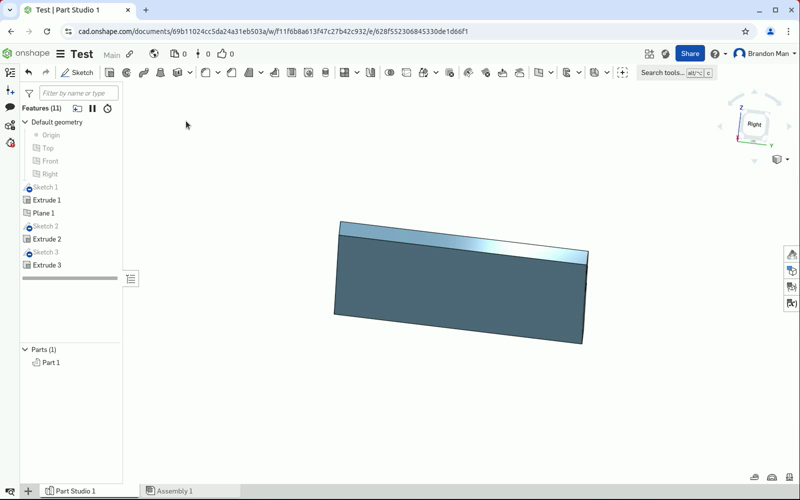
key(right, 3)
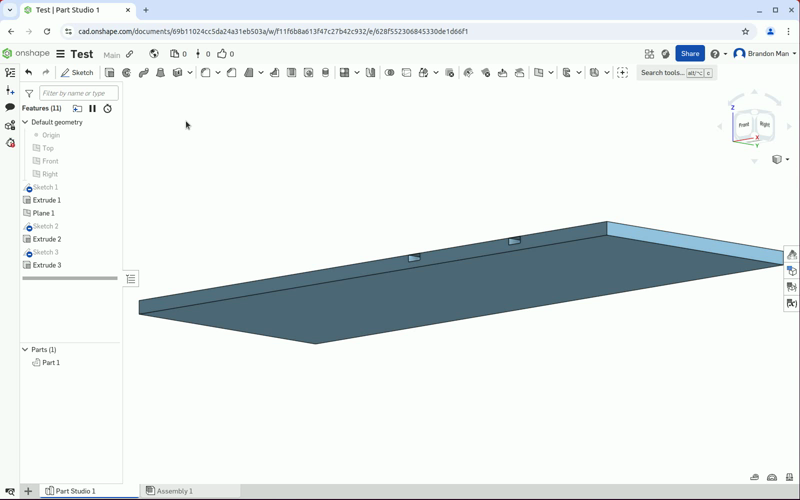
key(down, 3)
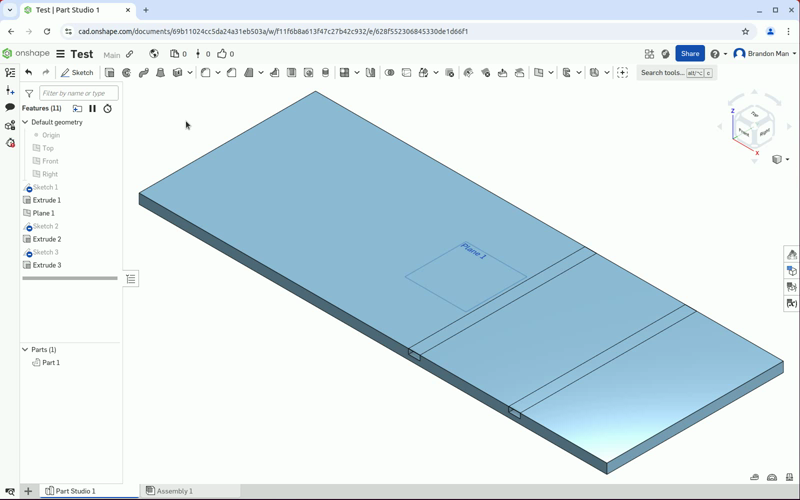
mouse_move(73, 189)
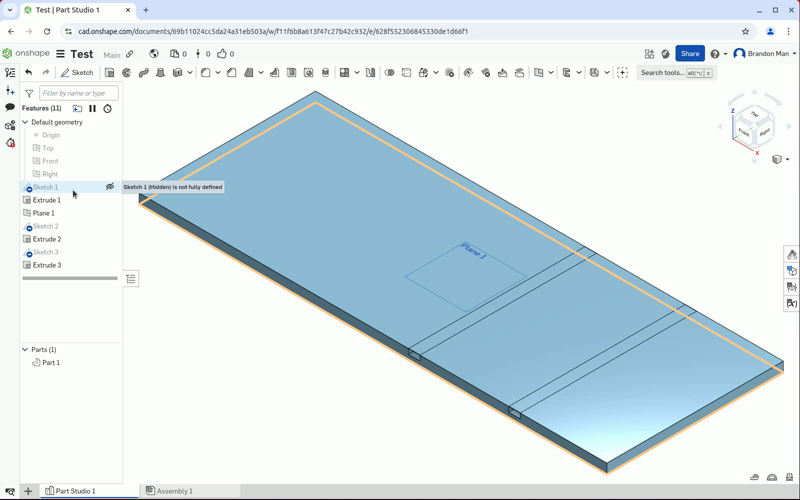
click(73, 189)